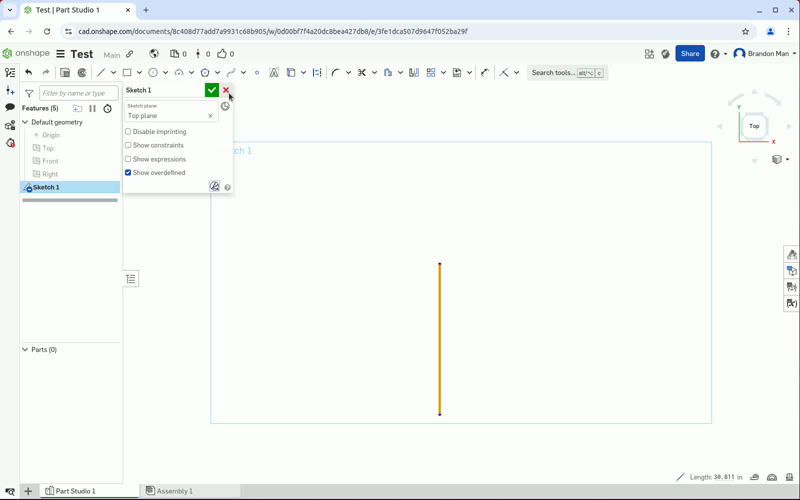
key(shift+h)
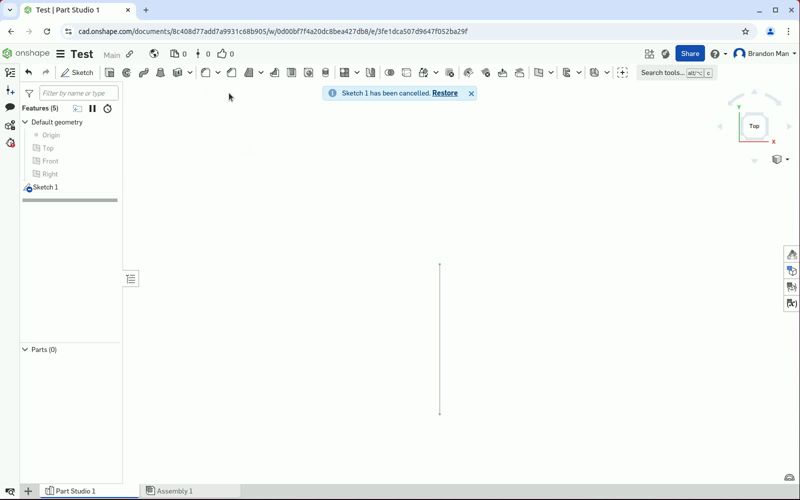
key(shift+s)
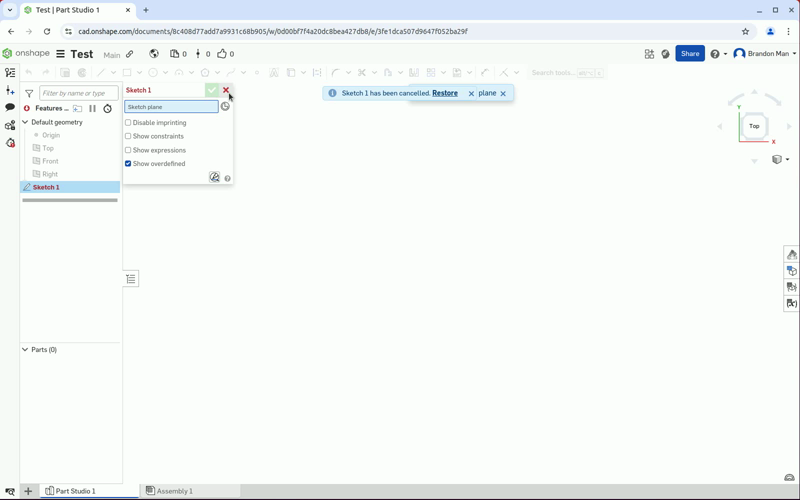
mouse_move(73, 150)
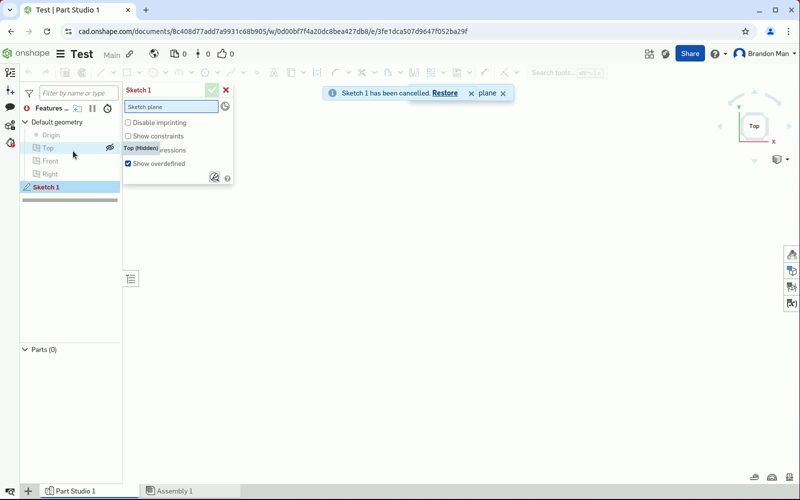
click(73, 150)
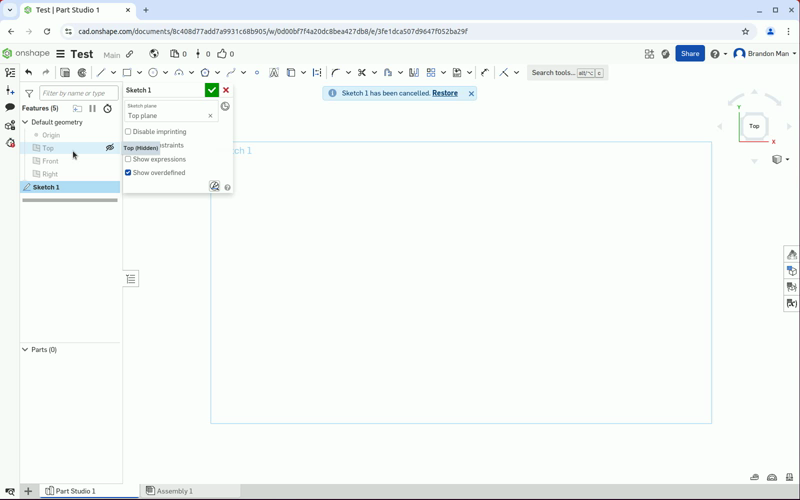
mouse_move(73, 352)
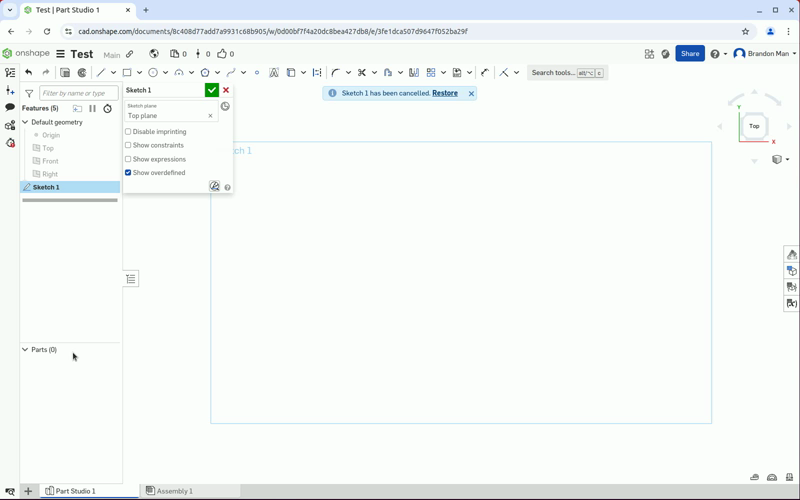
key(y)
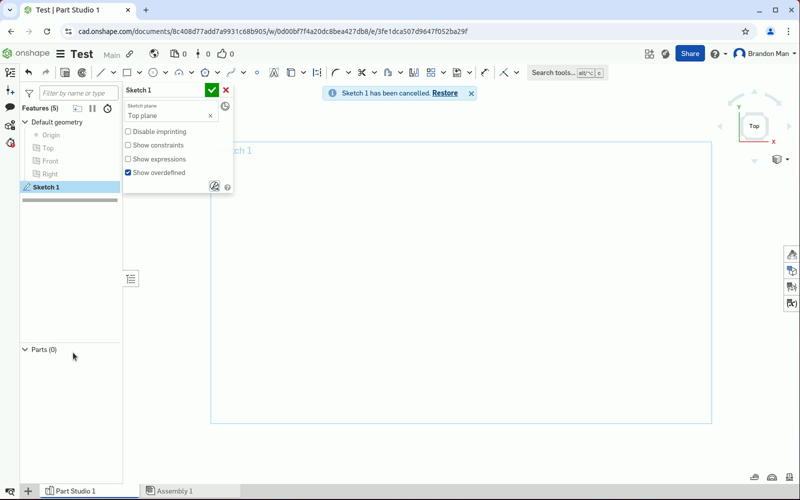
key(l)
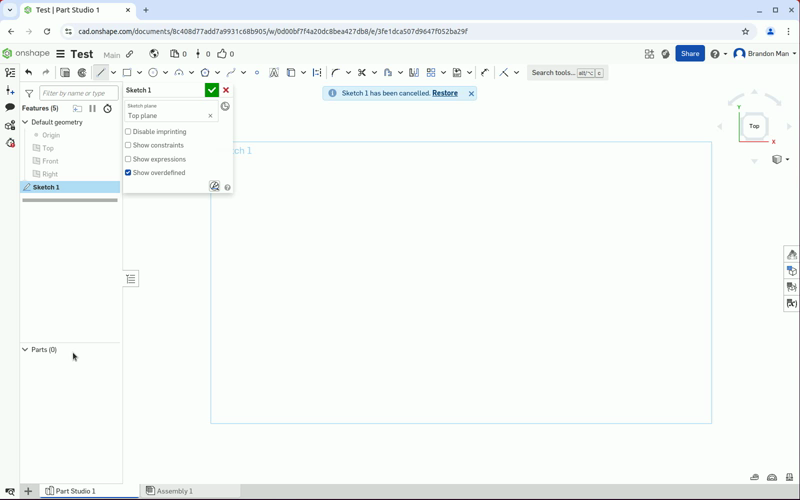
key_down(shift)
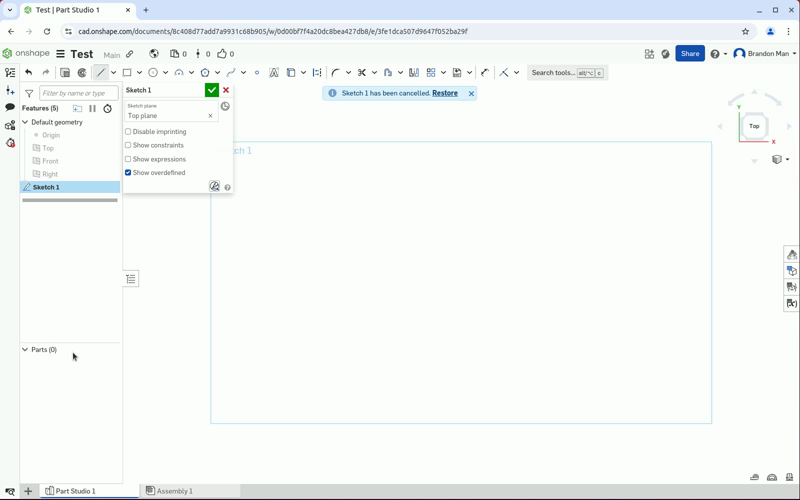
mouse_move(459, 340)
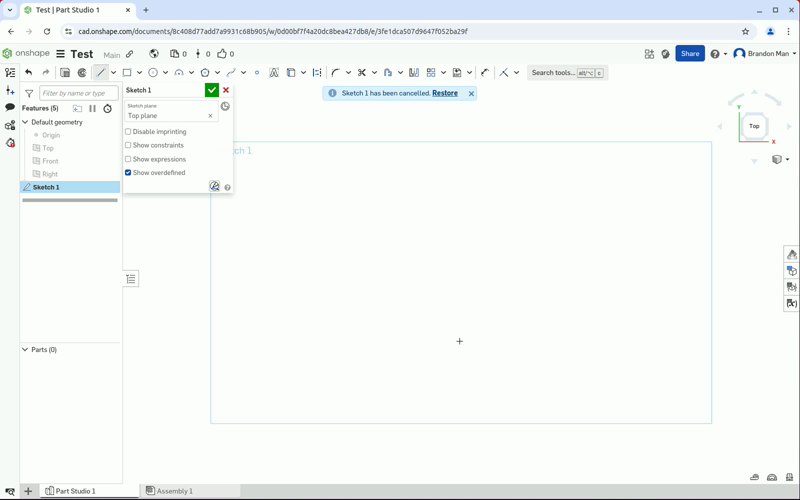
click(459, 340)
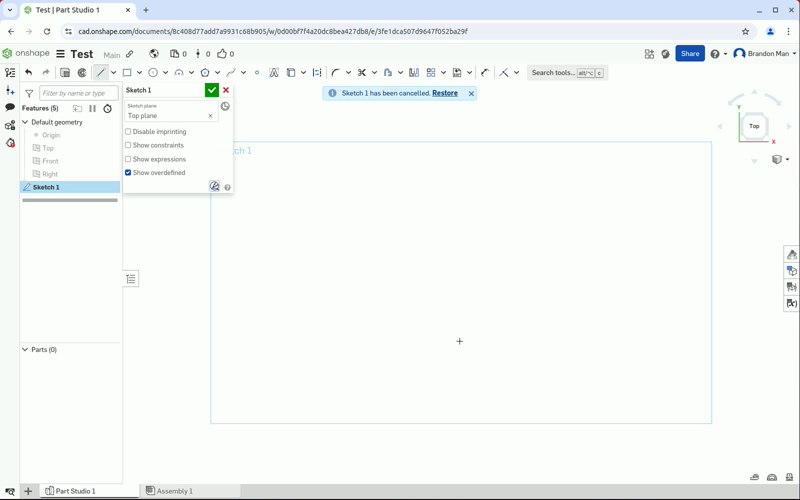
key_up(shift)
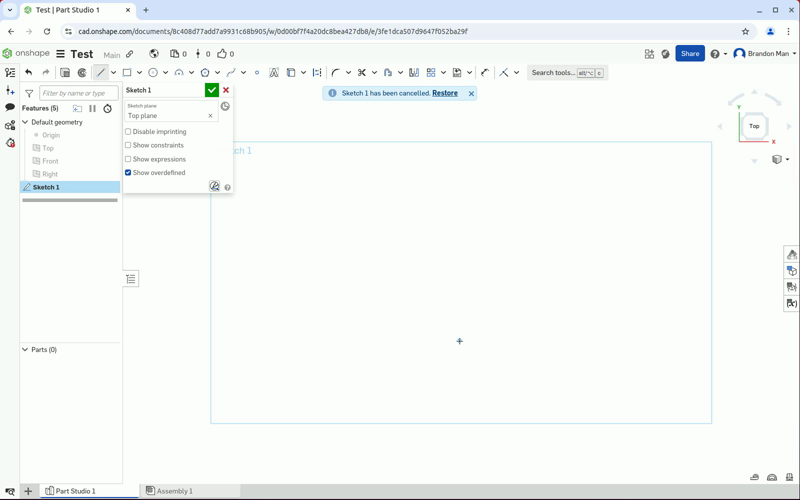
key_down(shift)
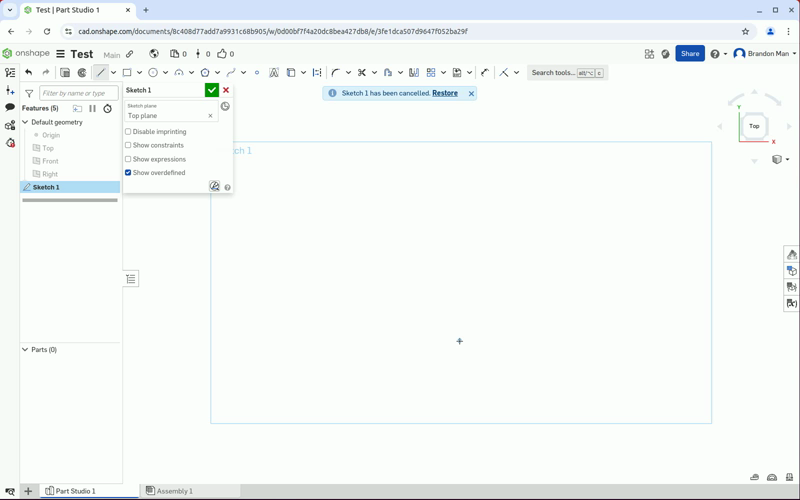
mouse_move(573, 340)
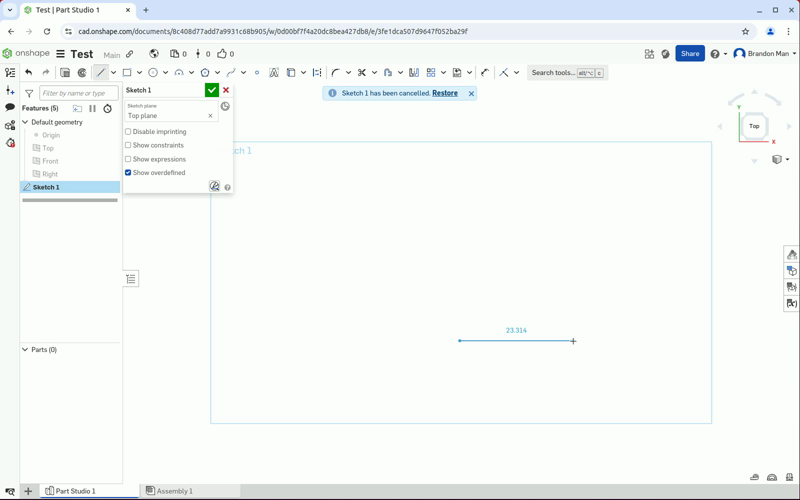
click(573, 340)
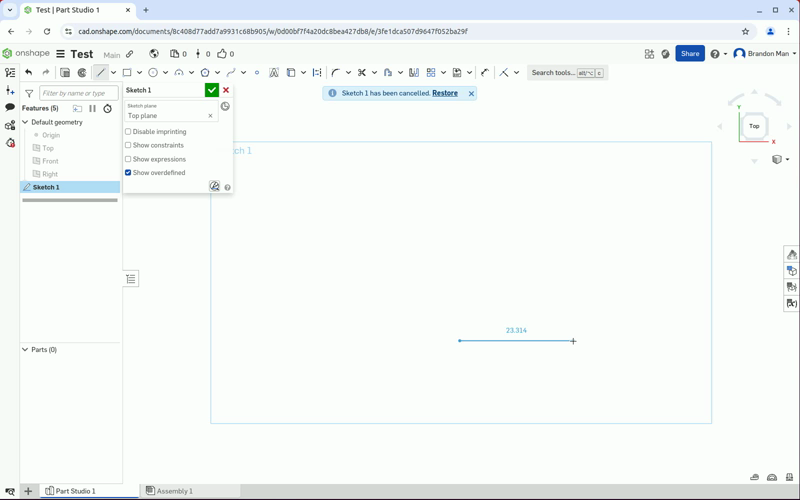
key_up(shift)
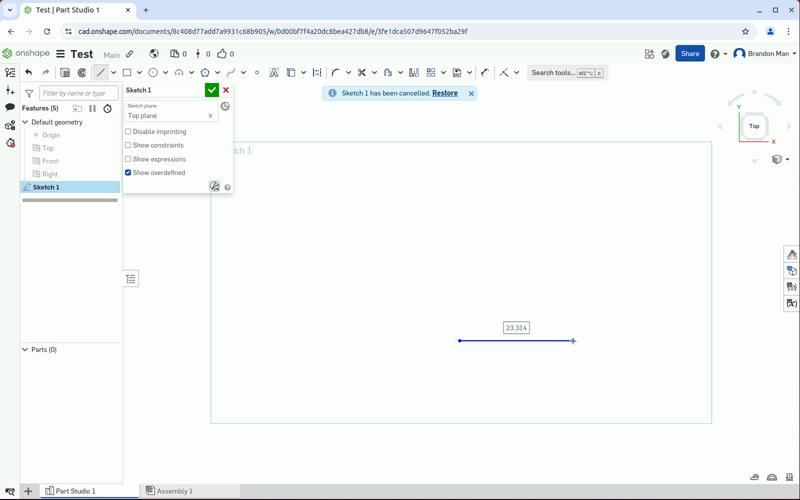
key_down(shift)
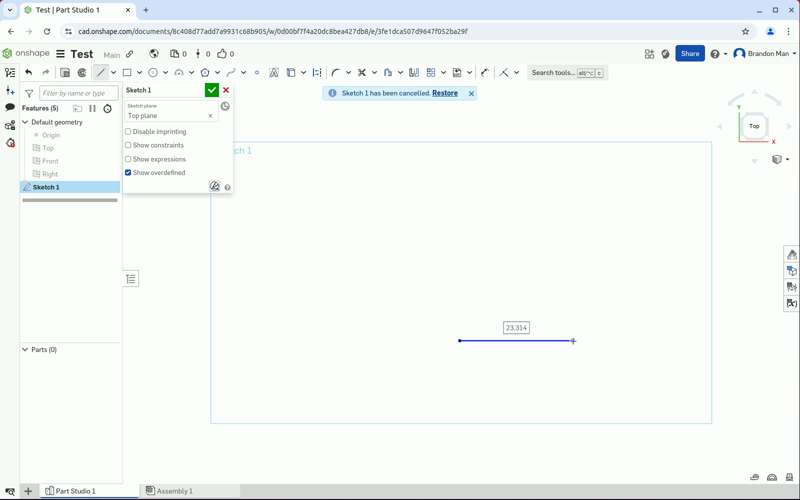
mouse_move(573, 225)
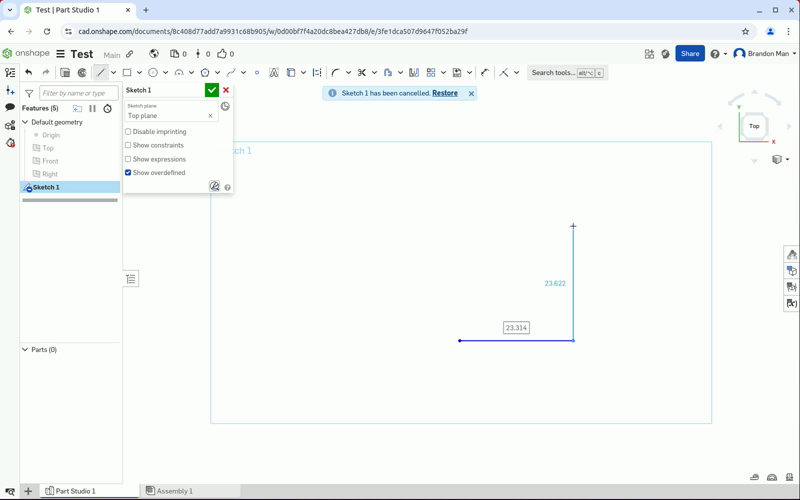
click(573, 225)
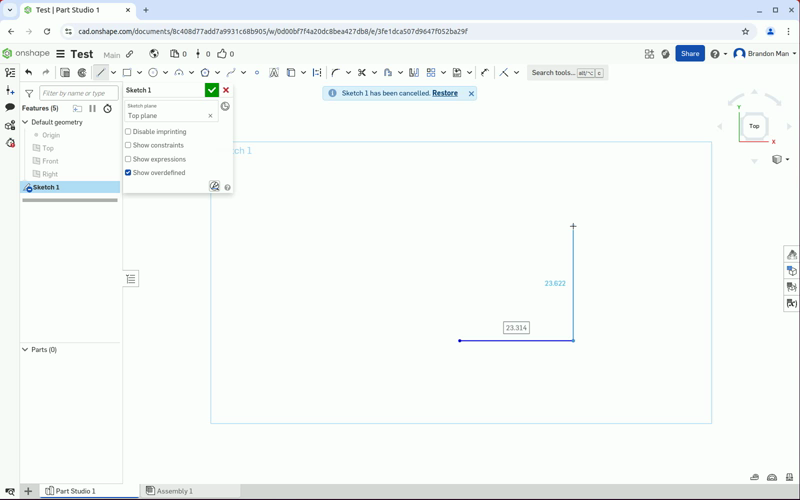
key_up(shift)
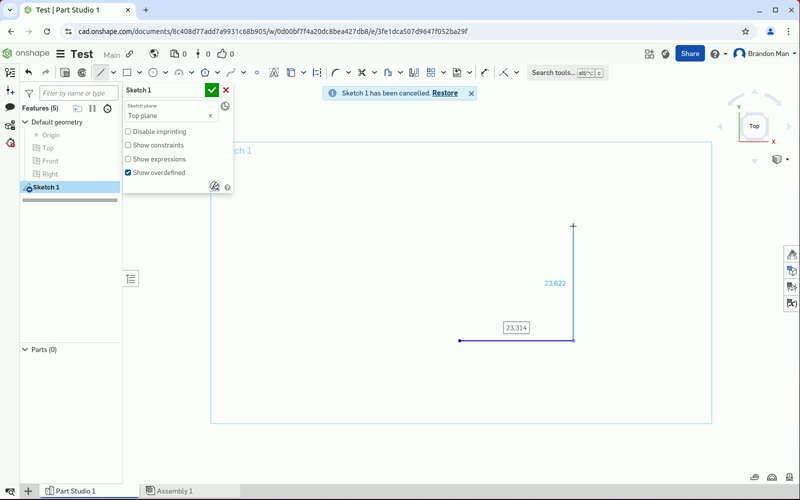
key_down(shift)
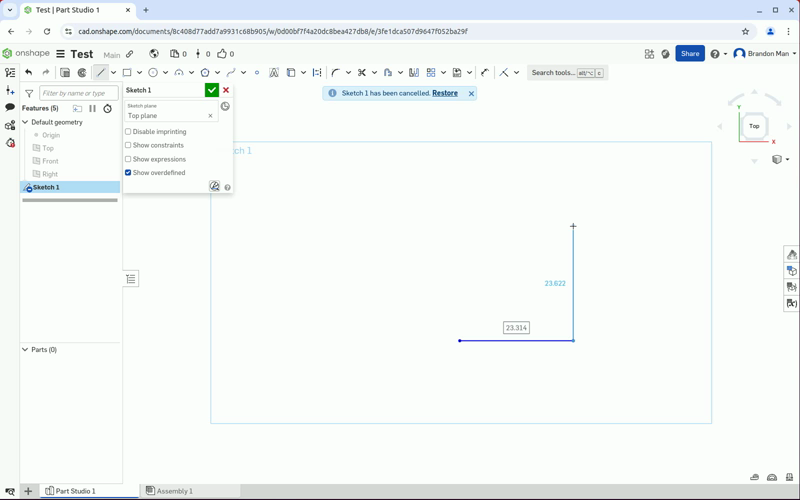
mouse_move(459, 225)
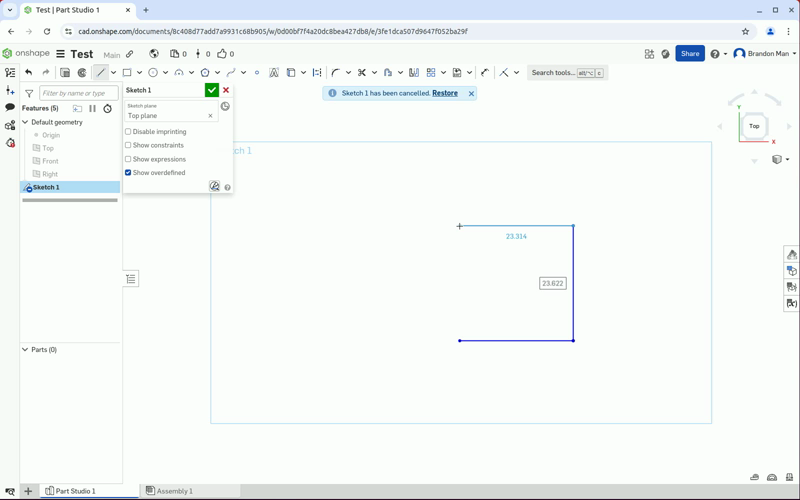
click(459, 225)
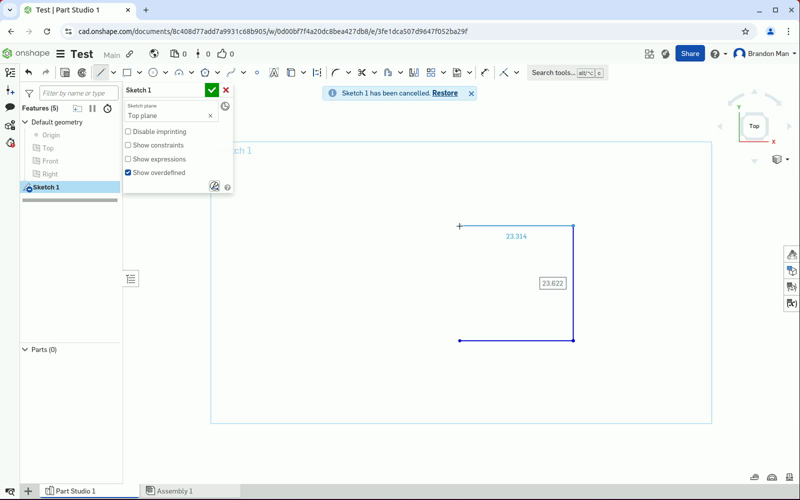
key_up(shift)
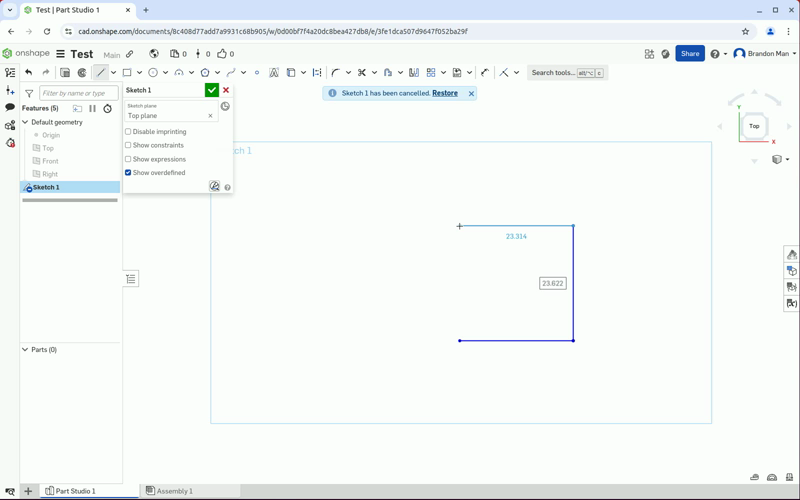
key(esc)
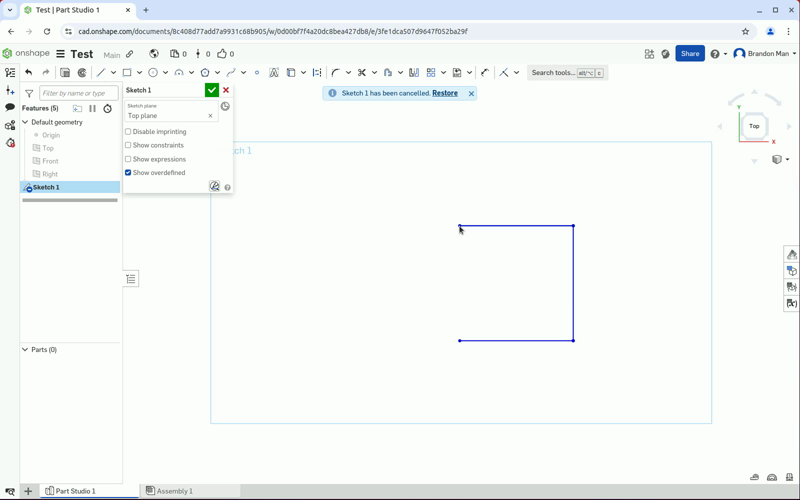
key(a)
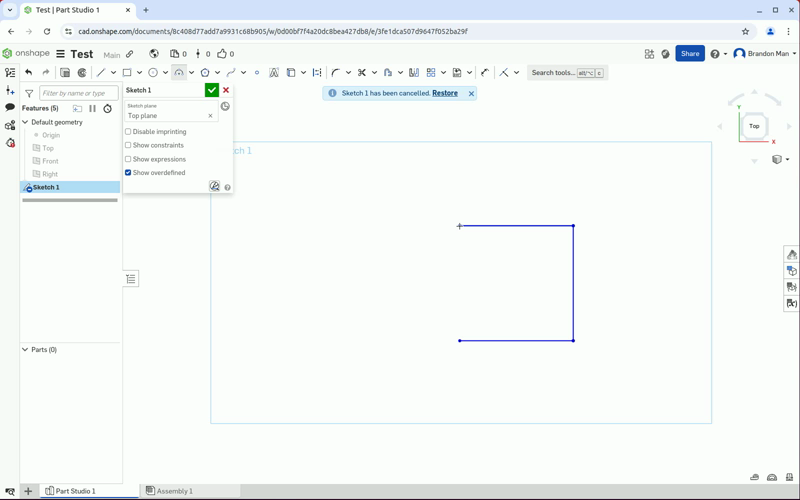
mouse_move(459, 225)
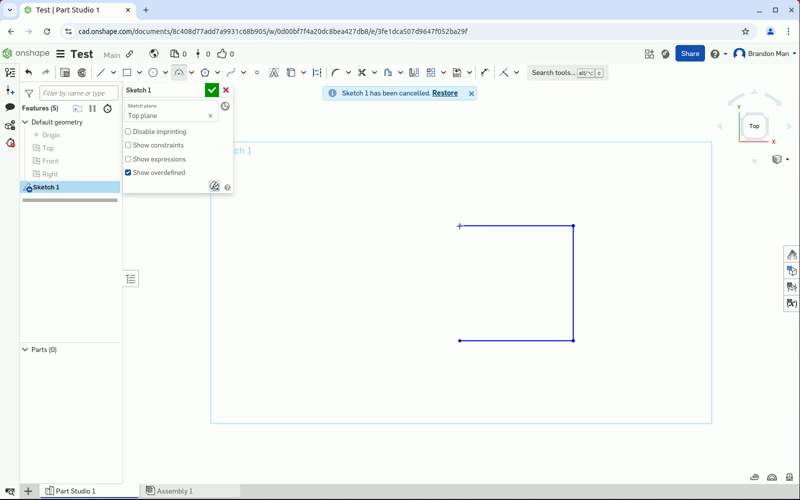
click(459, 225)
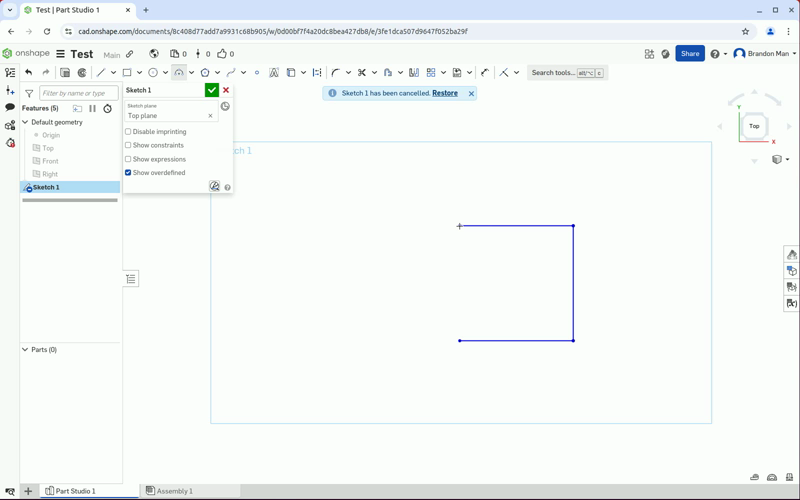
mouse_move(459, 340)
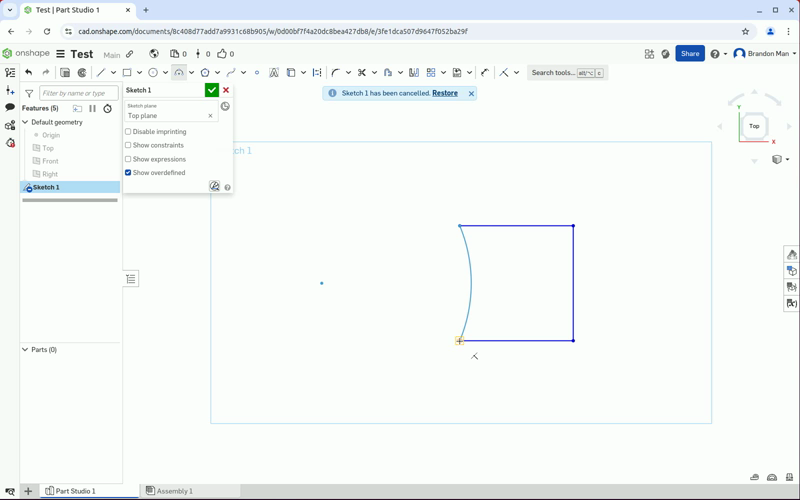
click(459, 340)
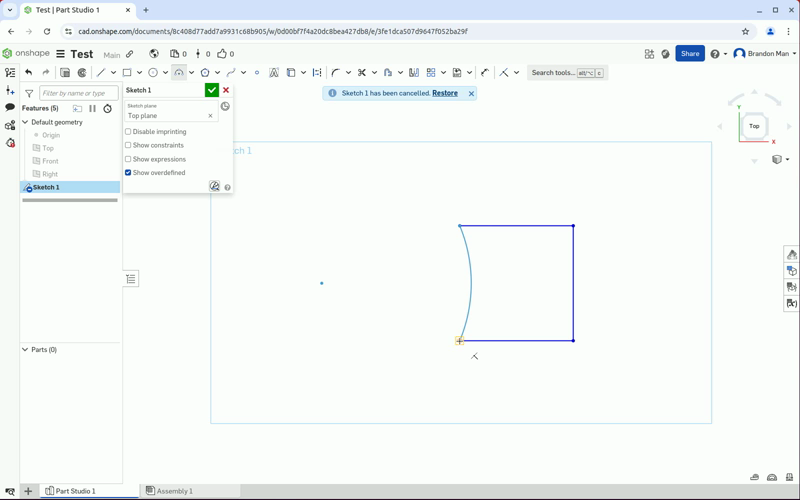
key_down(shift)
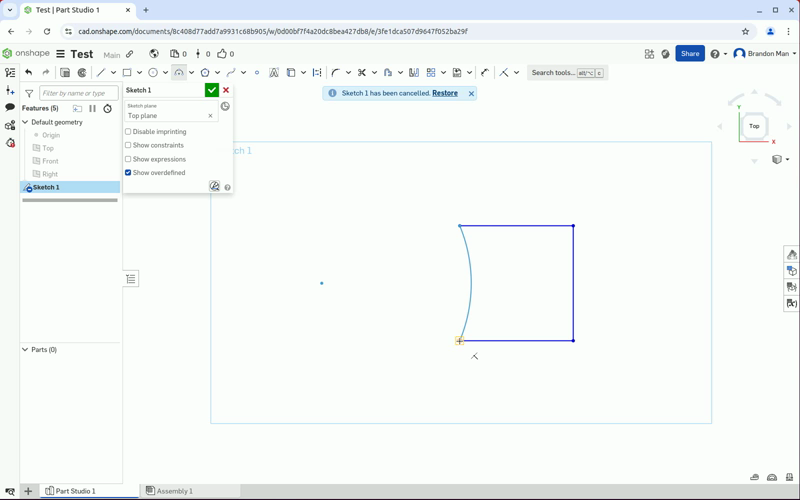
mouse_move(461, 282)
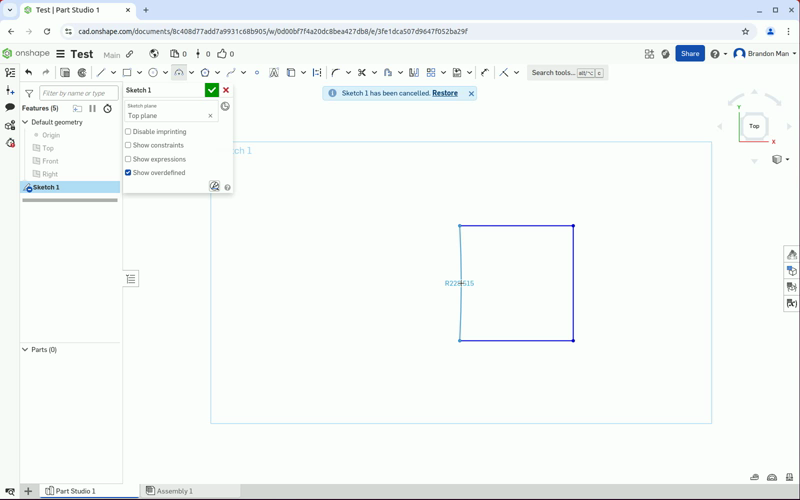
click(461, 282)
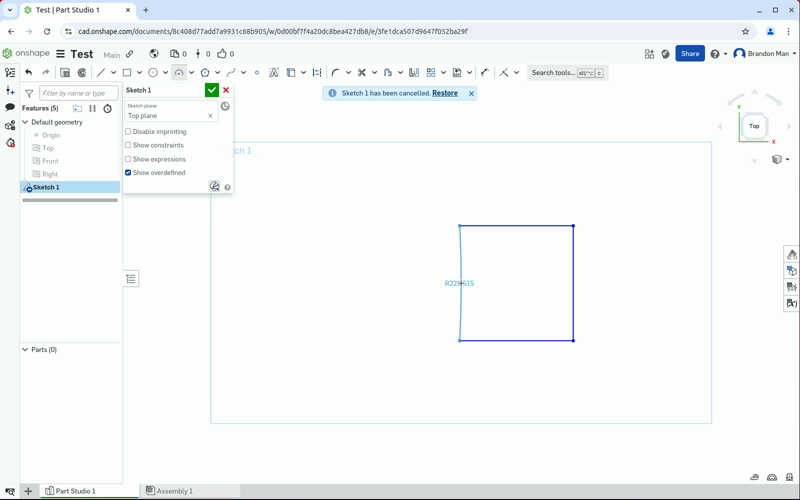
key_up(shift)
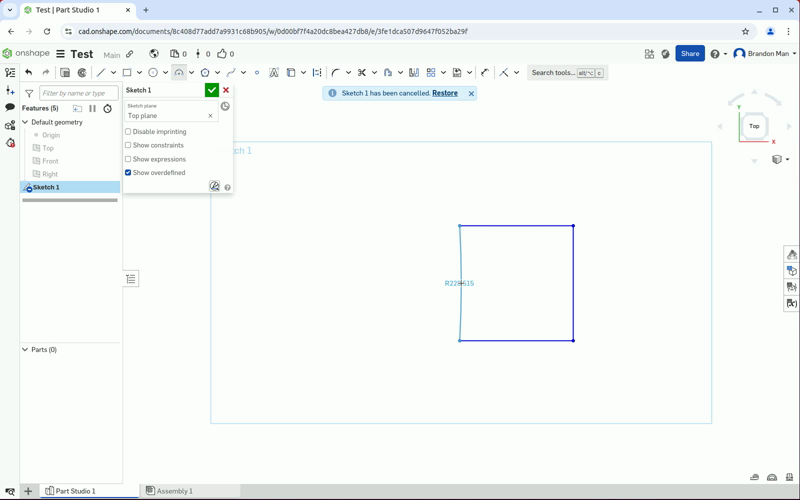
key(esc)
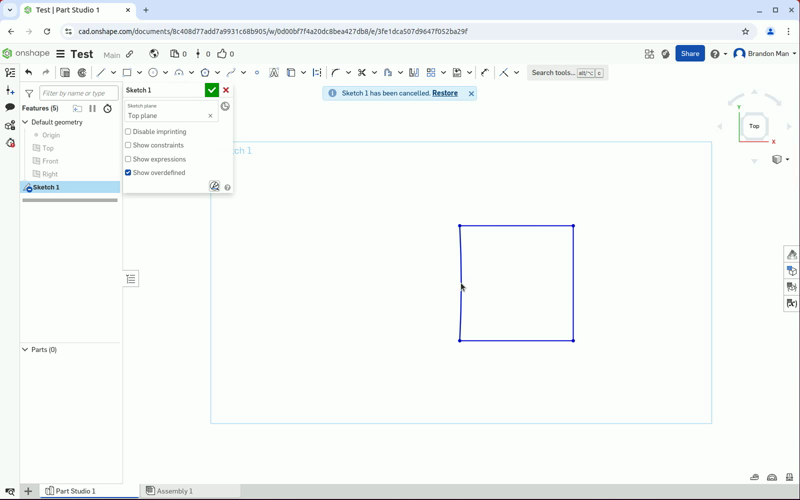
mouse_move(553, 273)
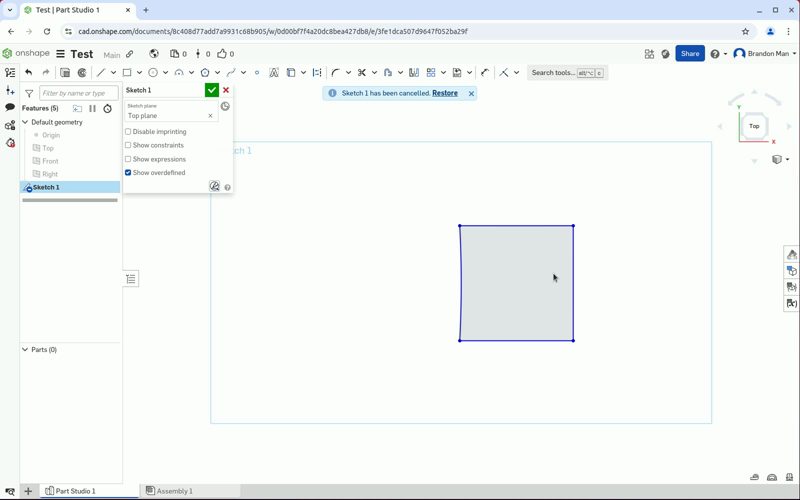
click(553, 273)
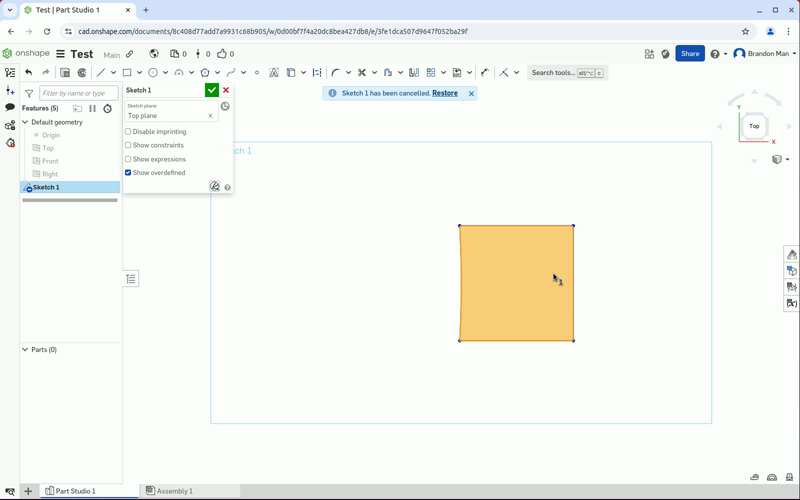
mouse_move(73, 352)
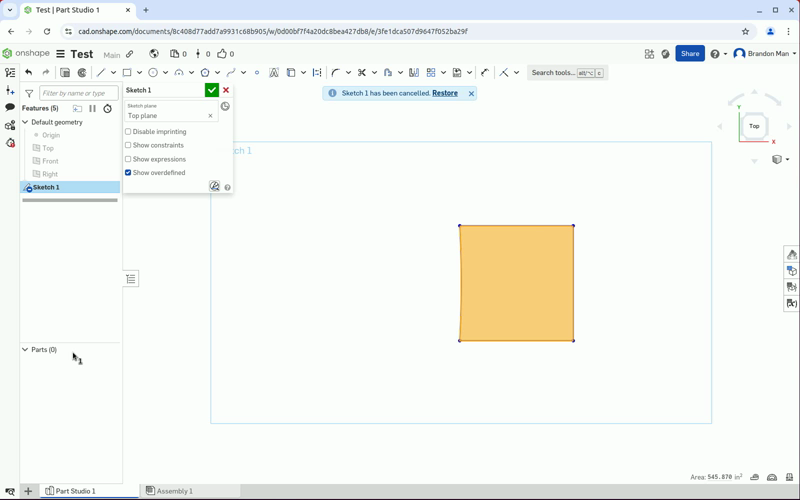
key(shift+y)
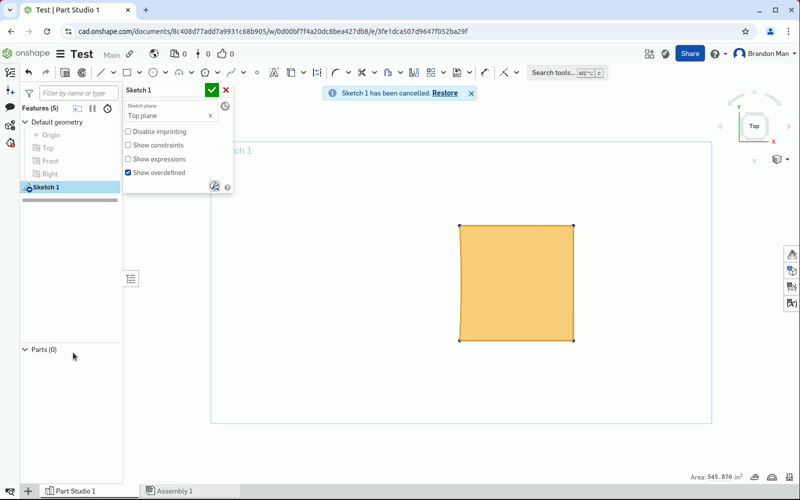
key(shift+e)
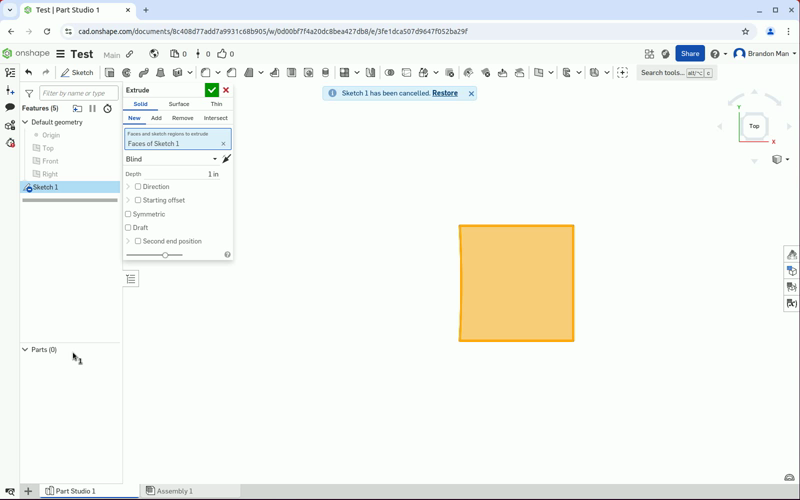
mouse_move(143, 106)
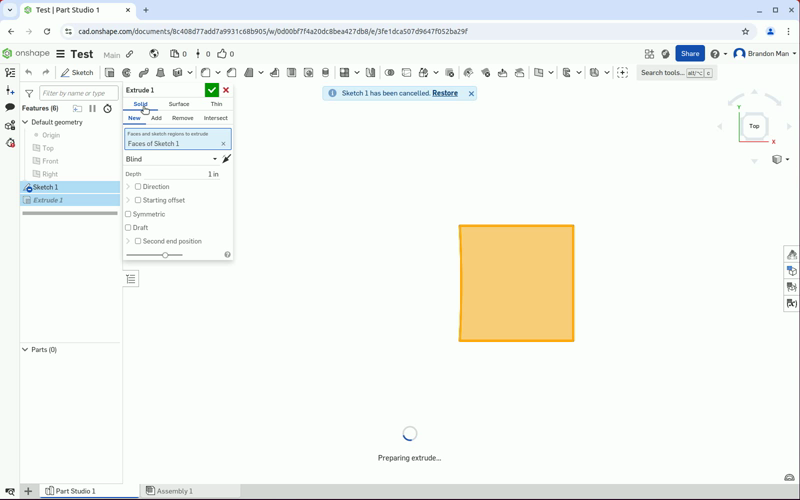
click(143, 106)
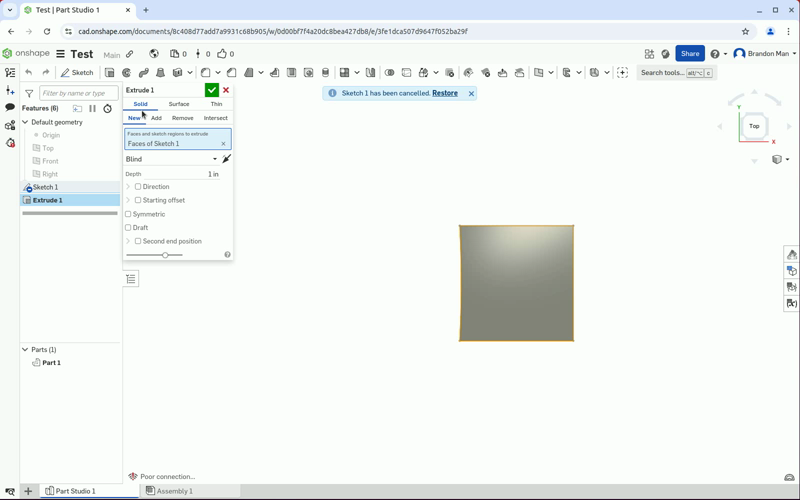
mouse_move(137, 120)
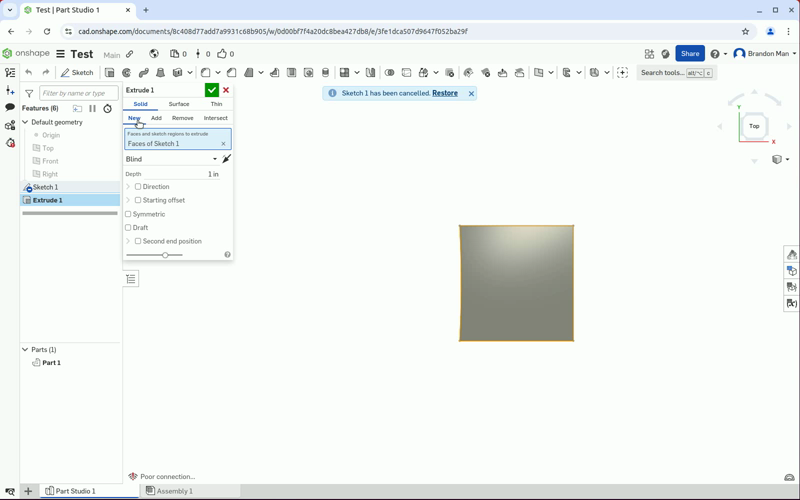
click(137, 120)
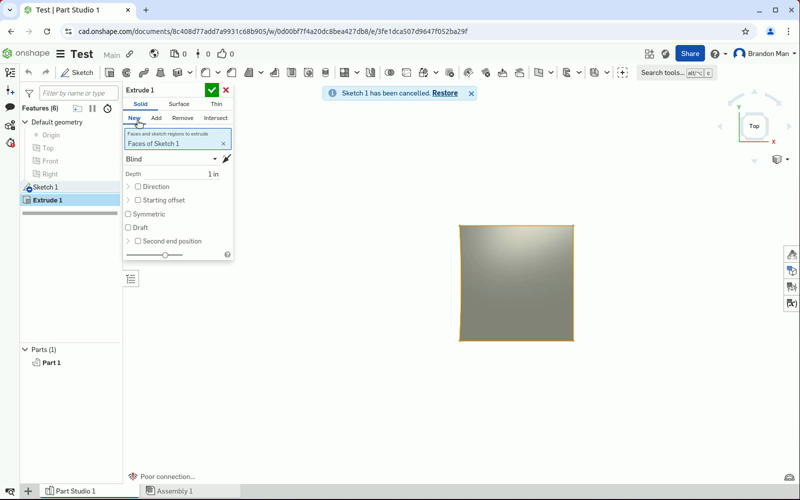
key(tab, 4)
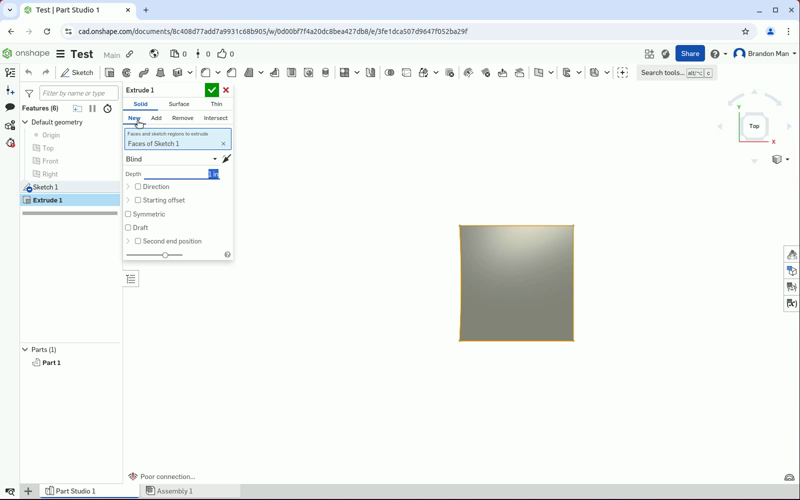
text(5.296)
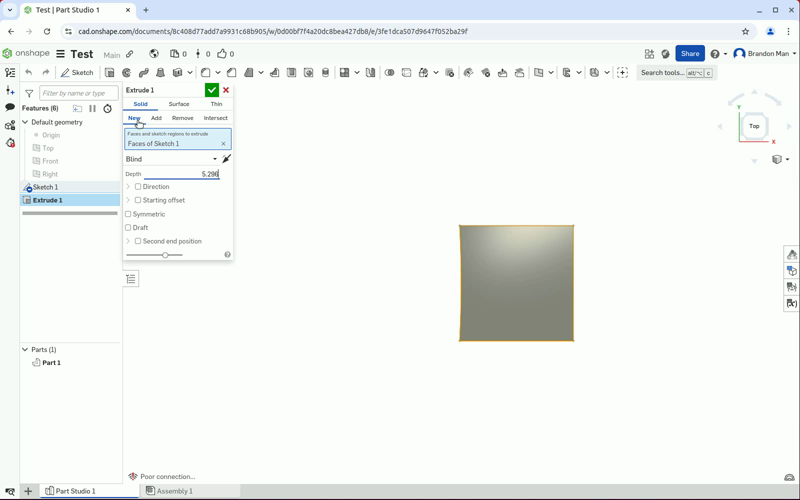
key(tab, 3)
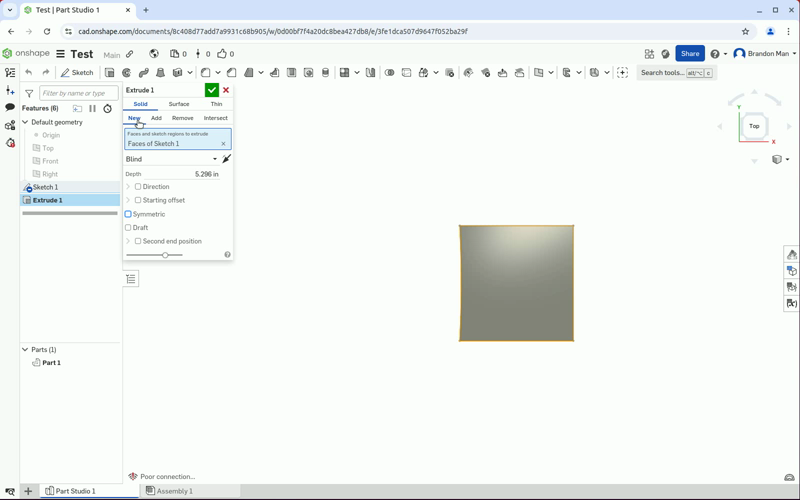
key(tab, 2)
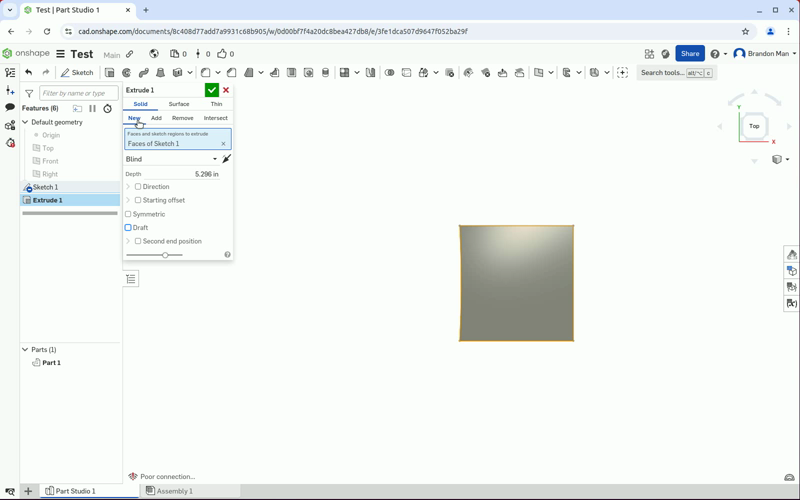
key(space)
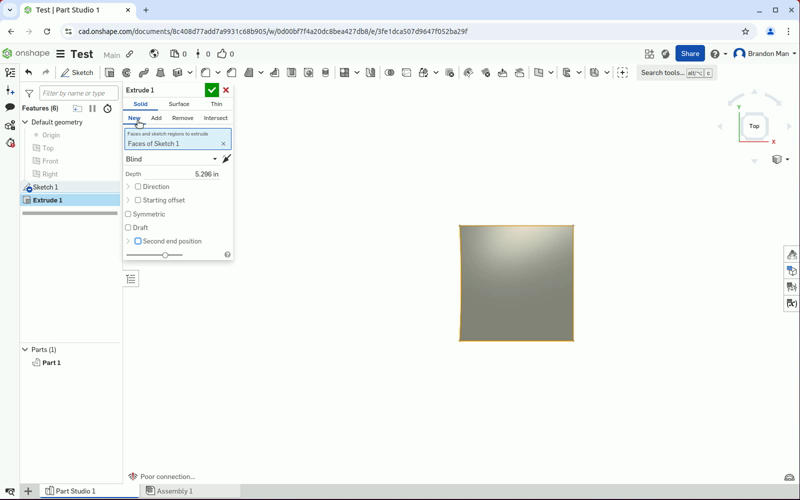
key(tab, 3)
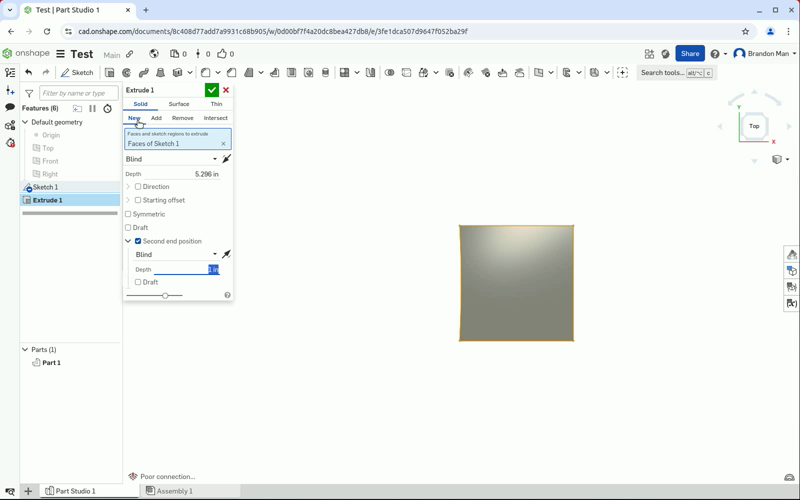
text(5.296)
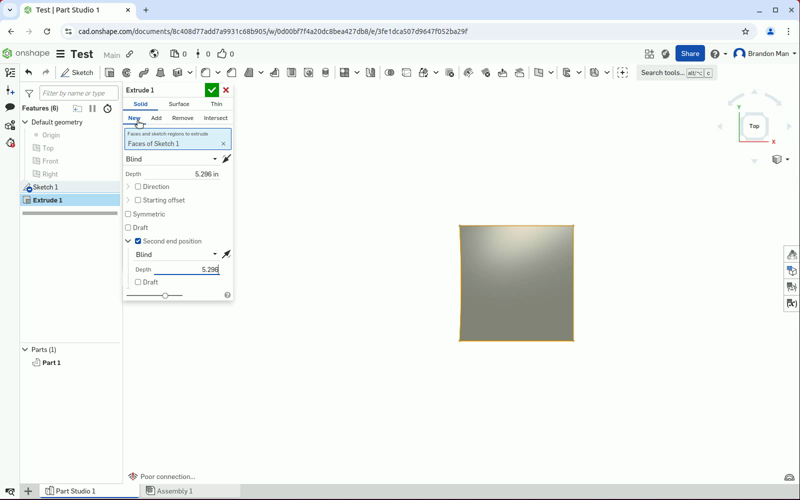
key(enter)
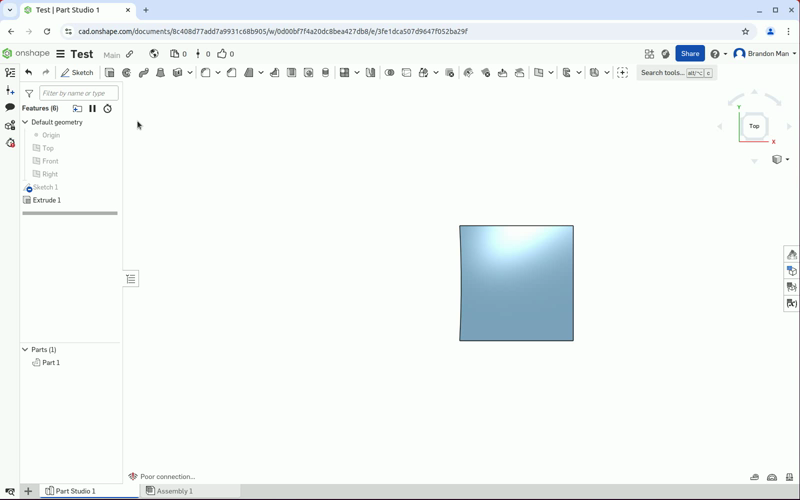
key(shift+h)
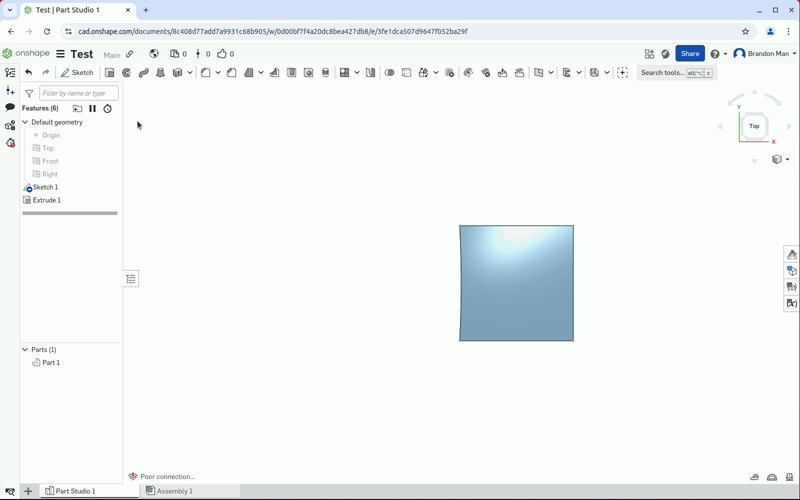
key(shift+h)
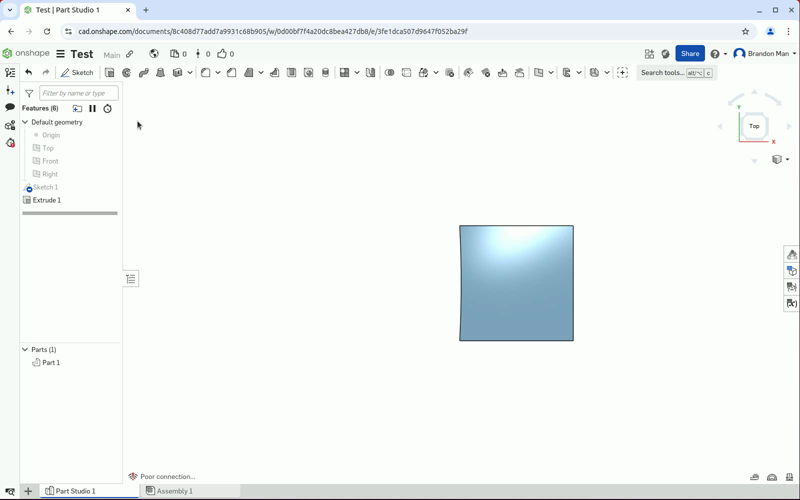
mouse_move(73, 189)
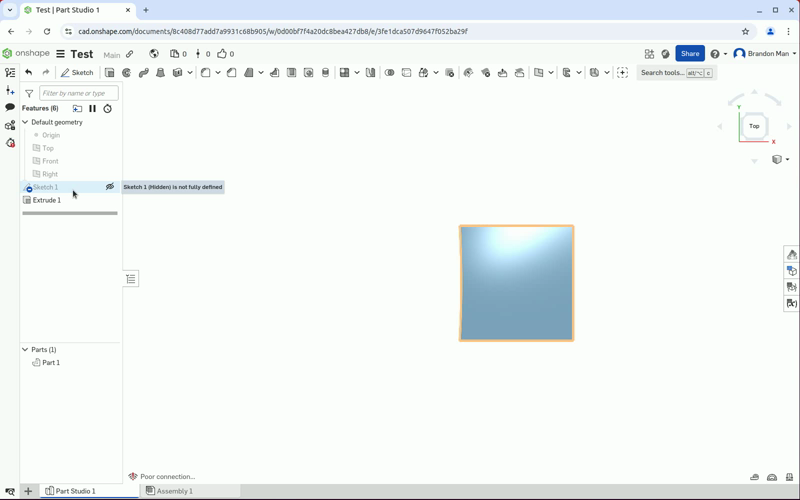
click(73, 189)
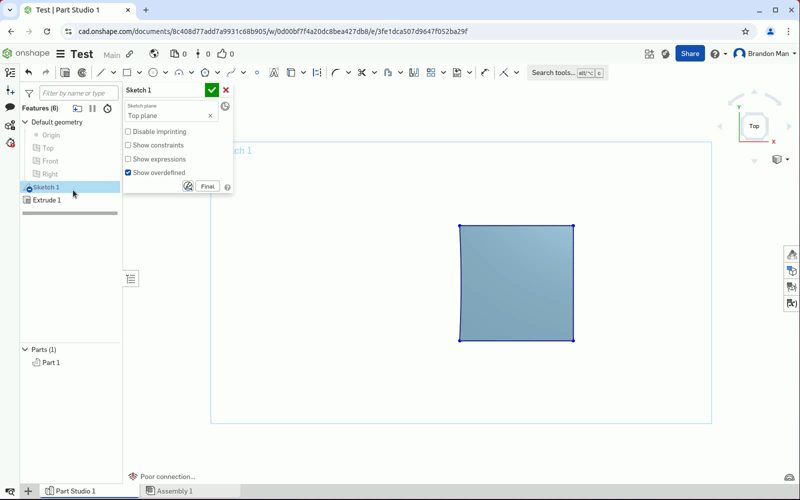
mouse_move(229, 92)
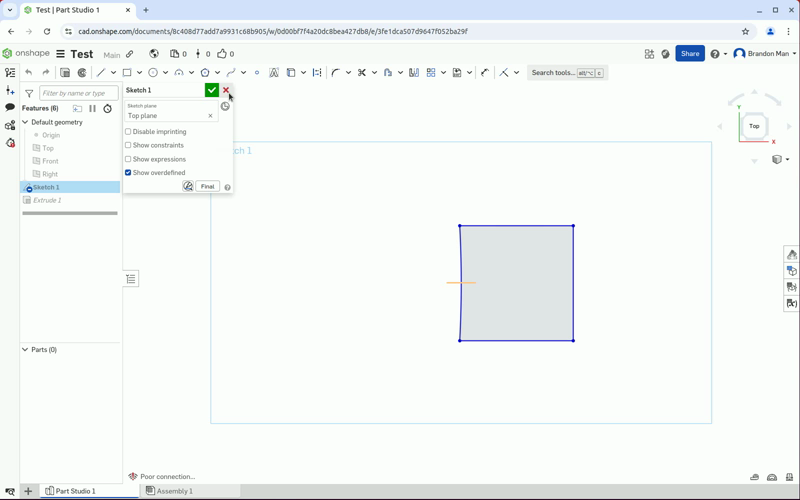
click(229, 92)
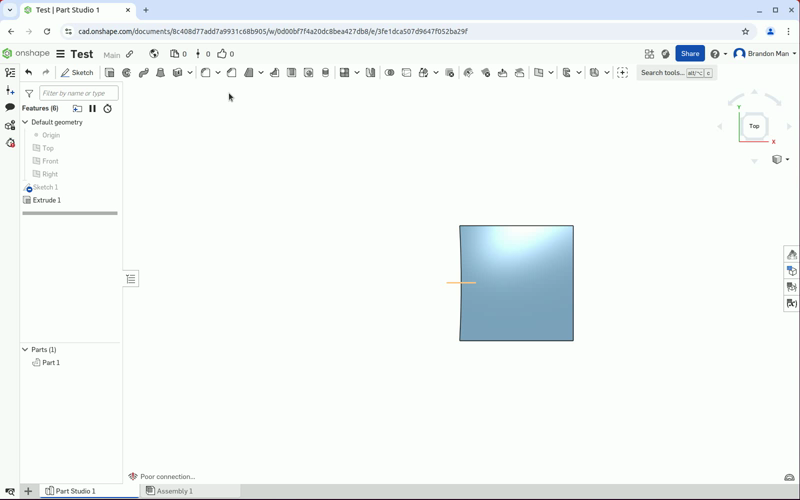
mouse_move(73, 352)
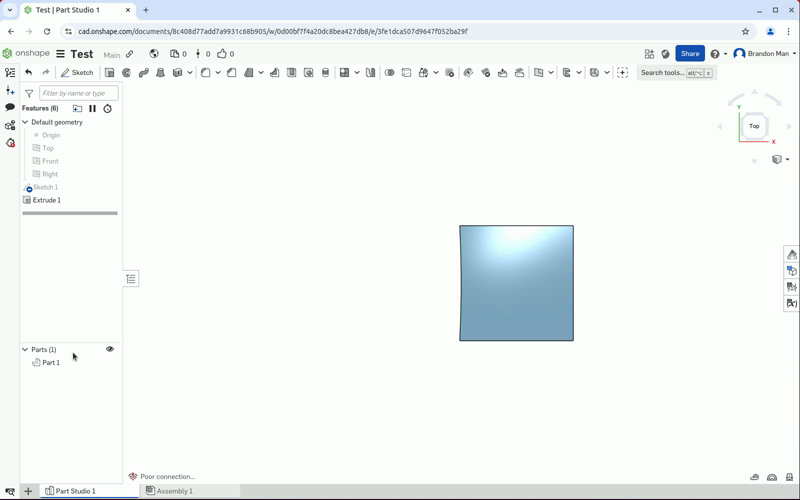
key(y)
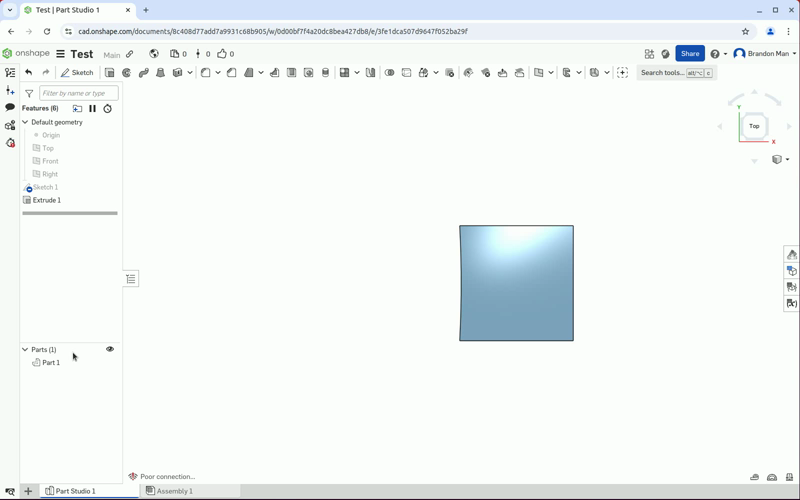
key(shift+p)
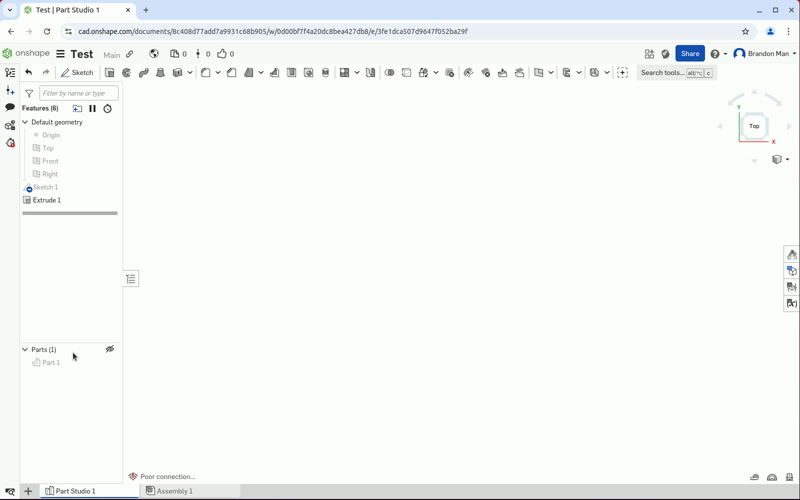
key(space)
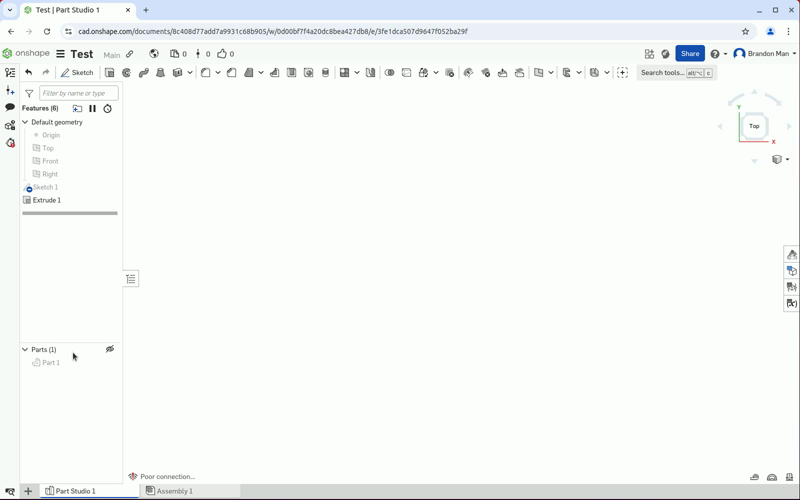
key_down(shift)
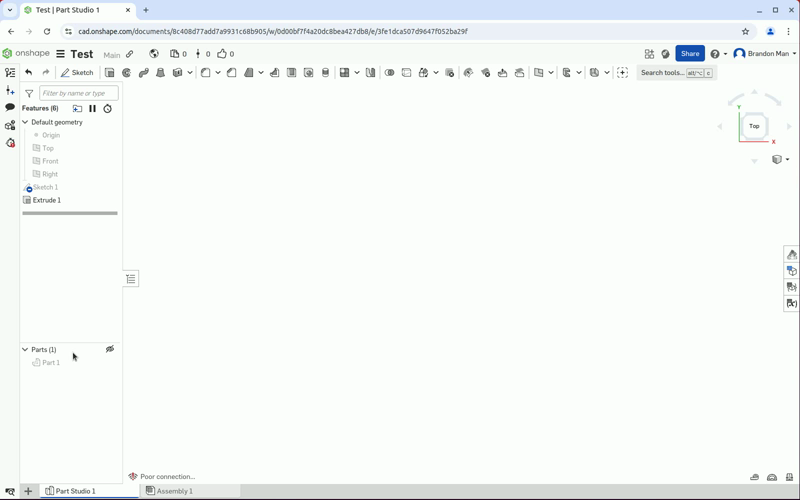
key(up)
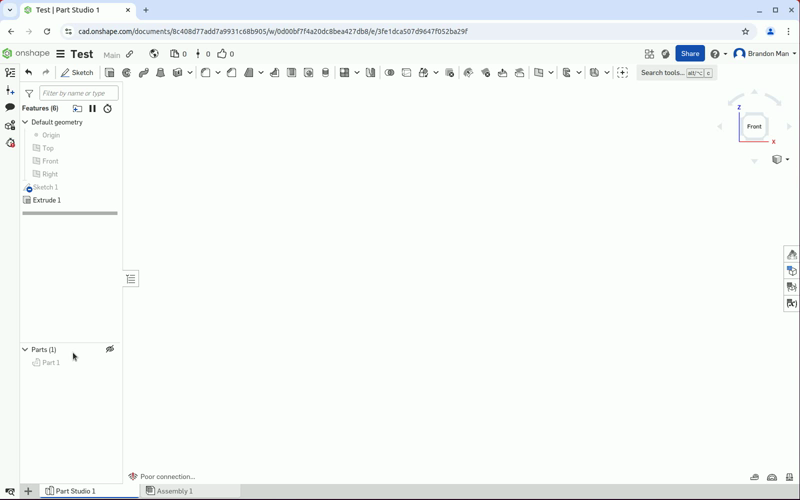
key_up(shift)
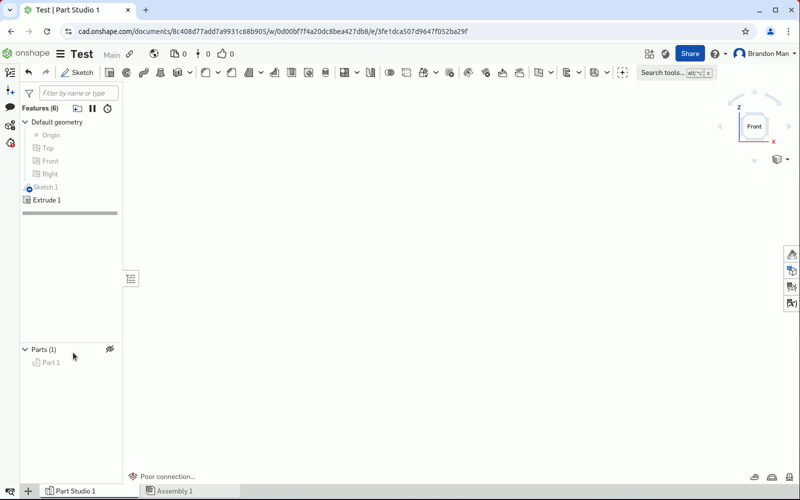
mouse_move(73, 352)
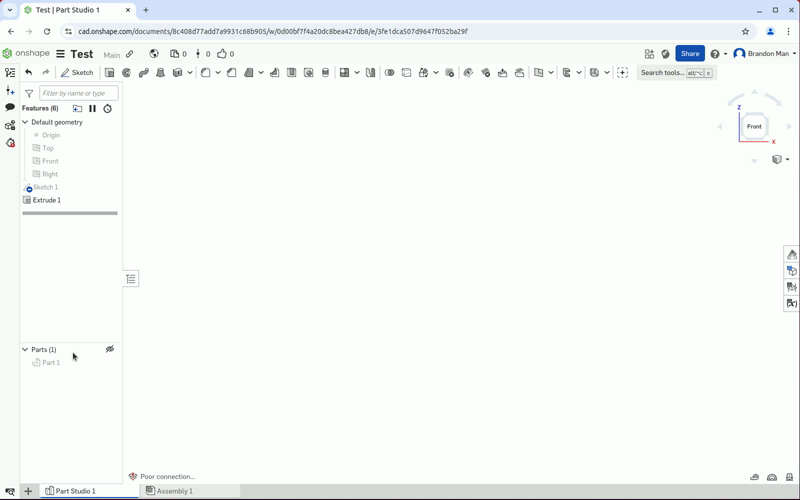
key(shift+y)
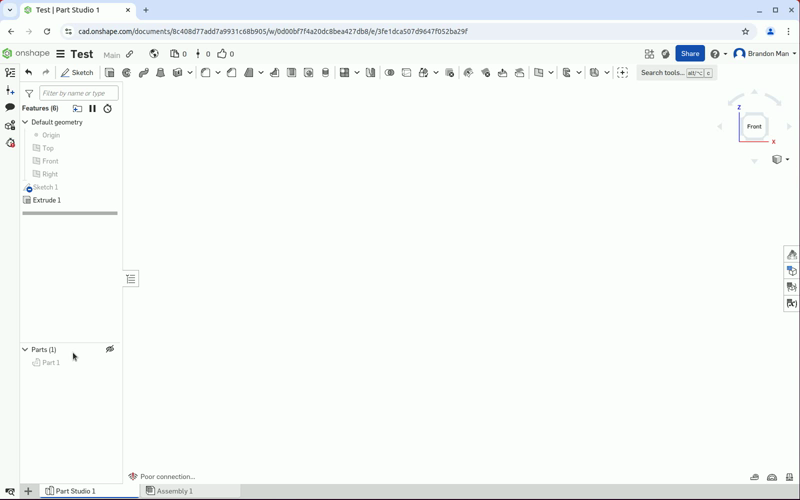
key(shift+s)
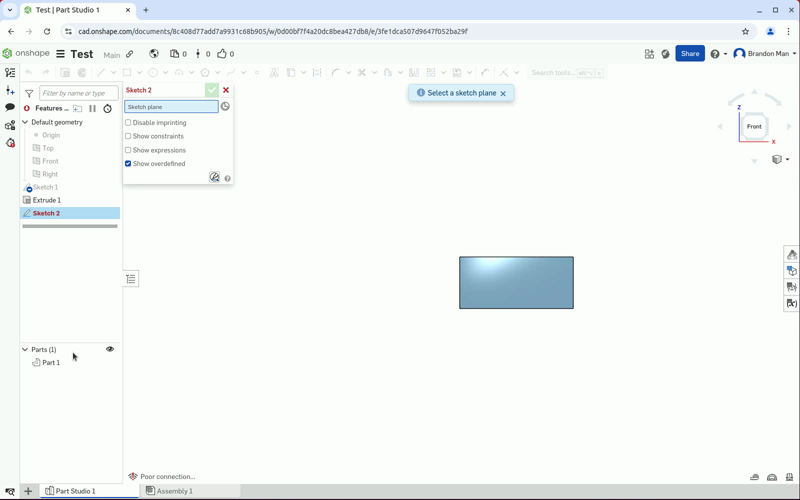
mouse_move(73, 163)
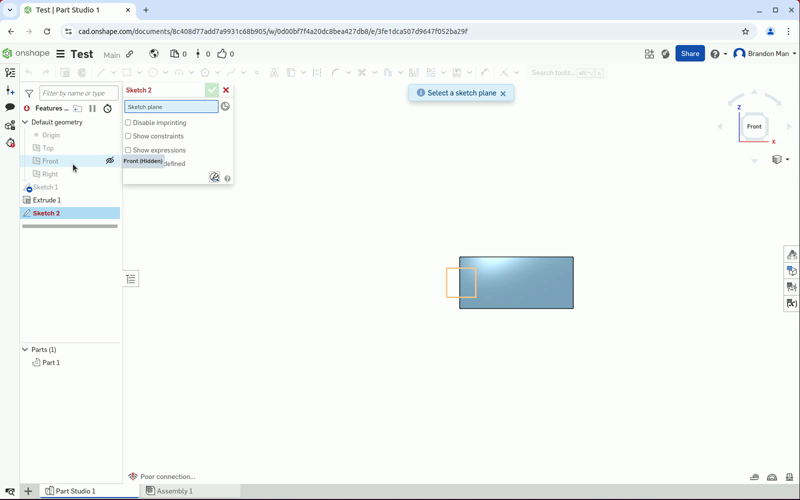
click(73, 163)
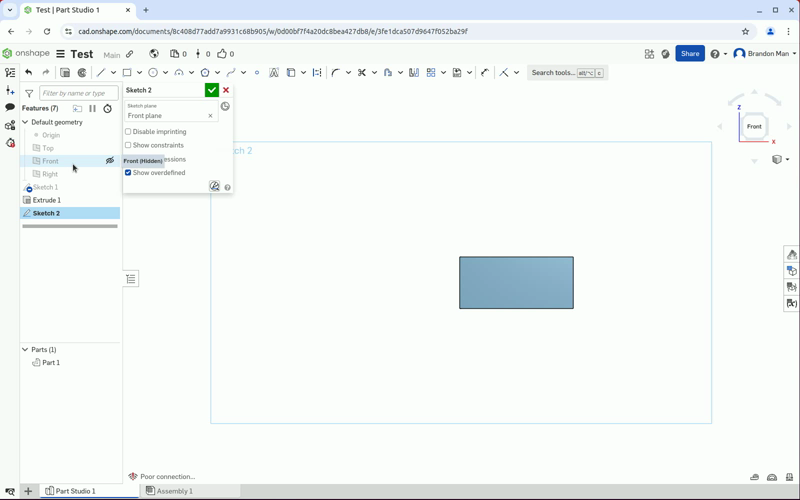
mouse_move(73, 352)
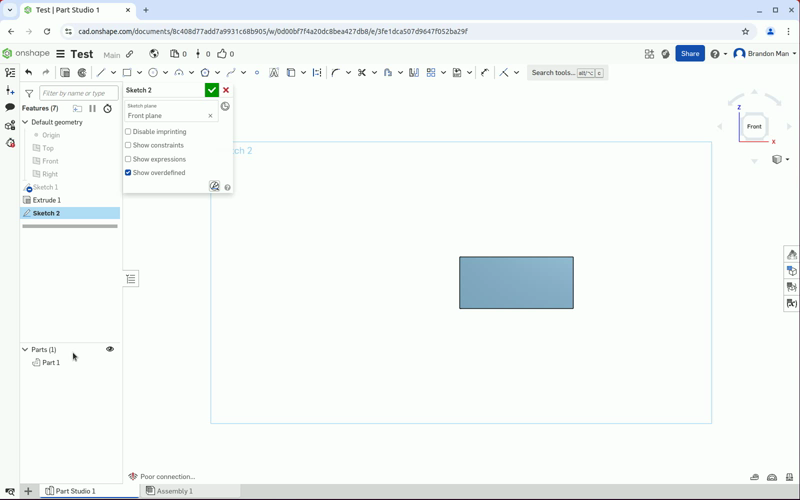
key(y)
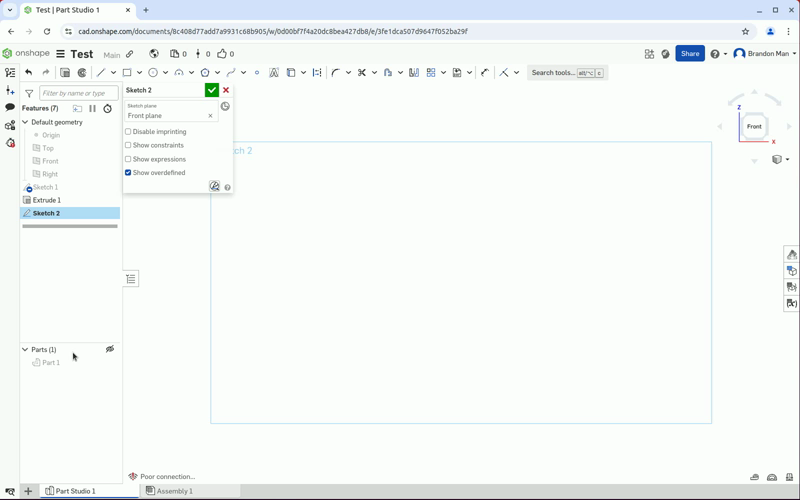
key(l)
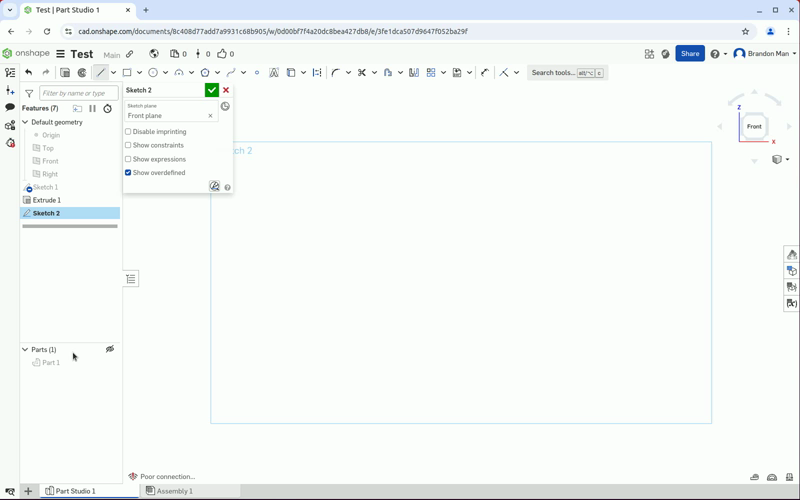
key_down(shift)
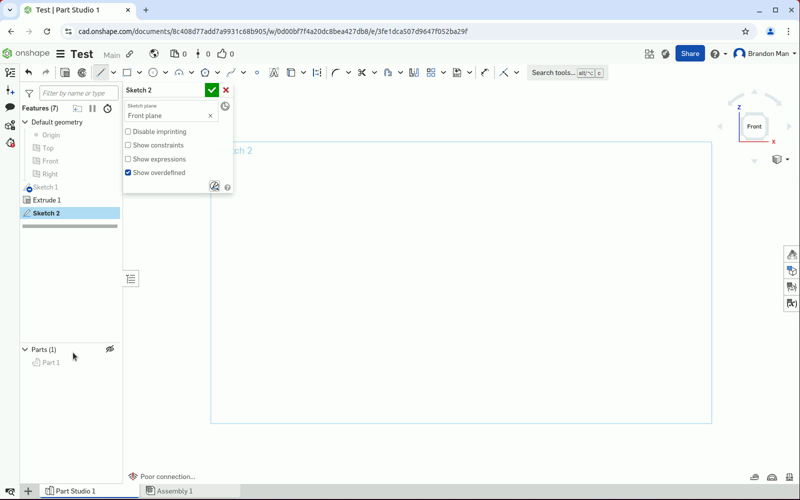
mouse_move(453, 308)
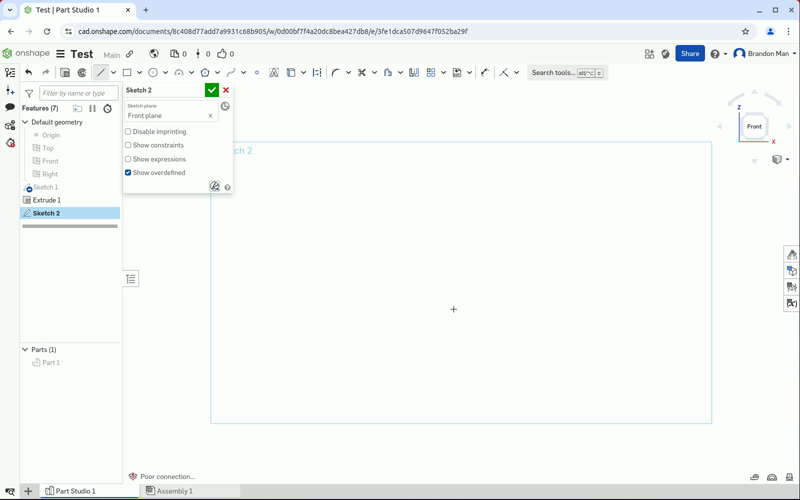
click(453, 308)
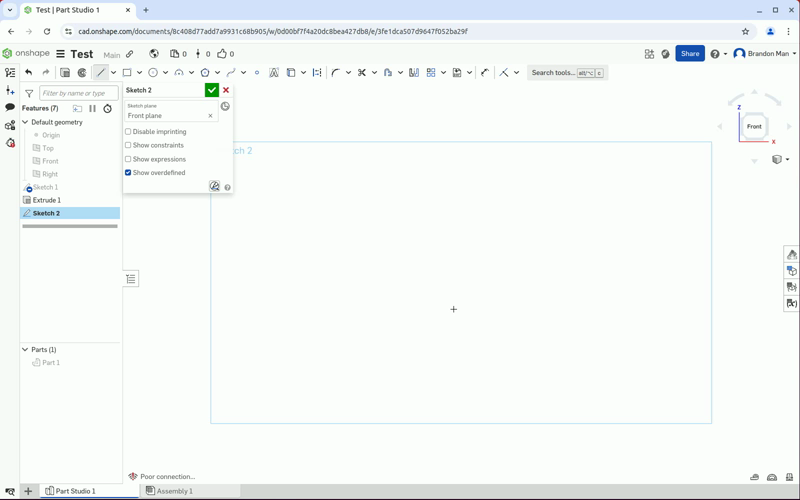
key_up(shift)
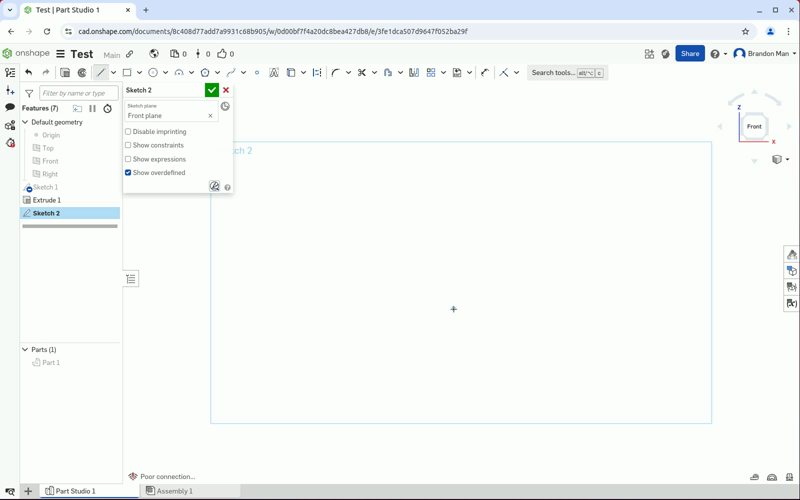
key_down(shift)
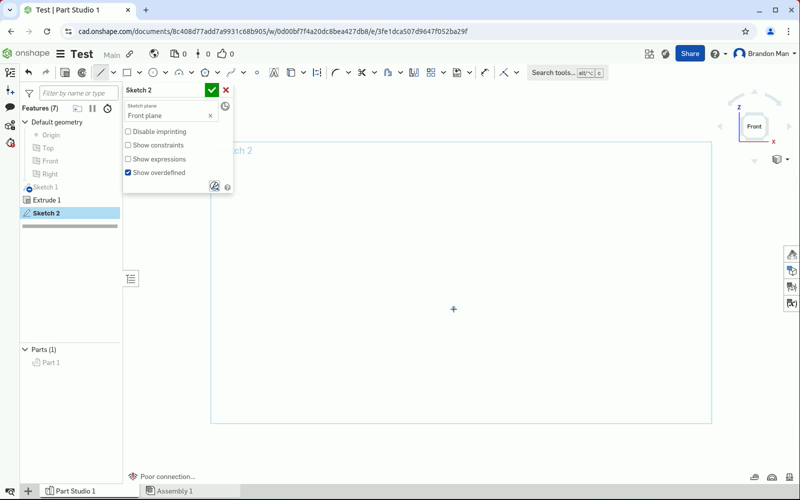
mouse_move(531, 308)
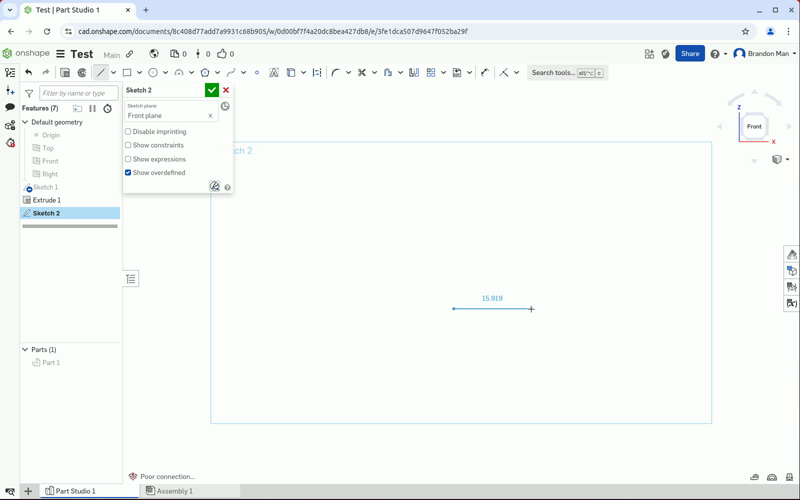
click(531, 308)
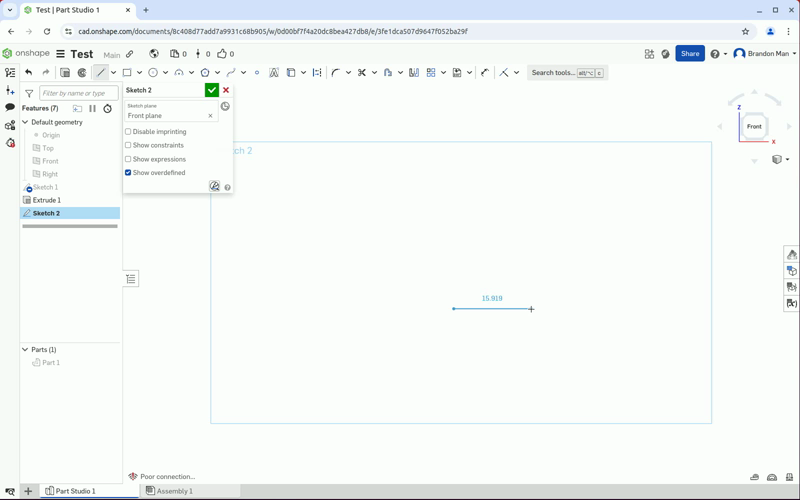
key_up(shift)
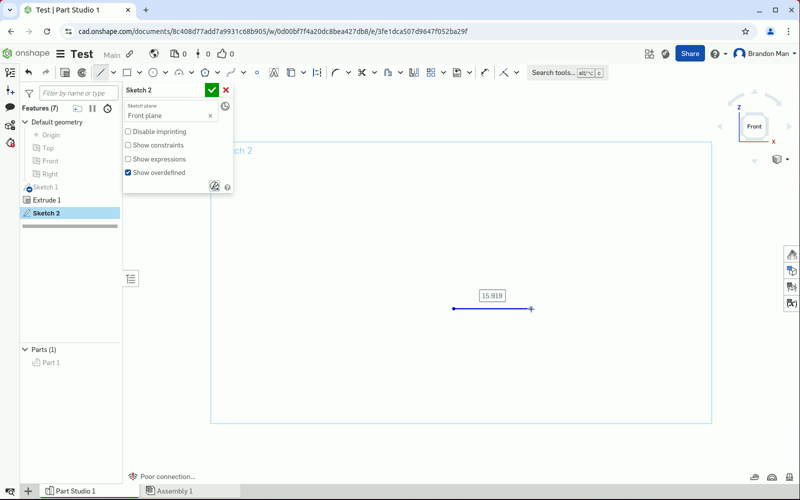
key_down(shift)
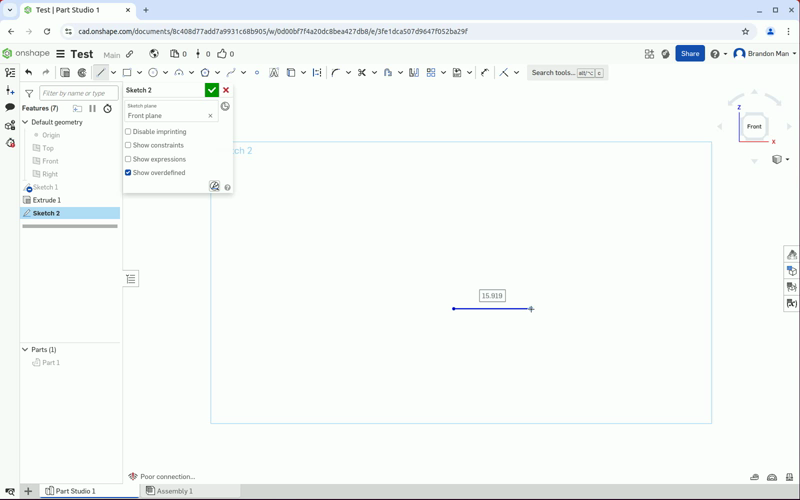
mouse_move(561, 308)
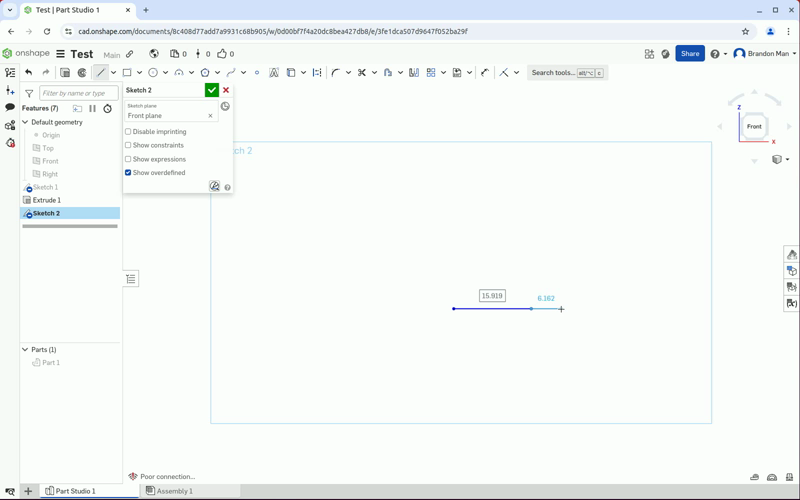
mouse_move(513, 278)
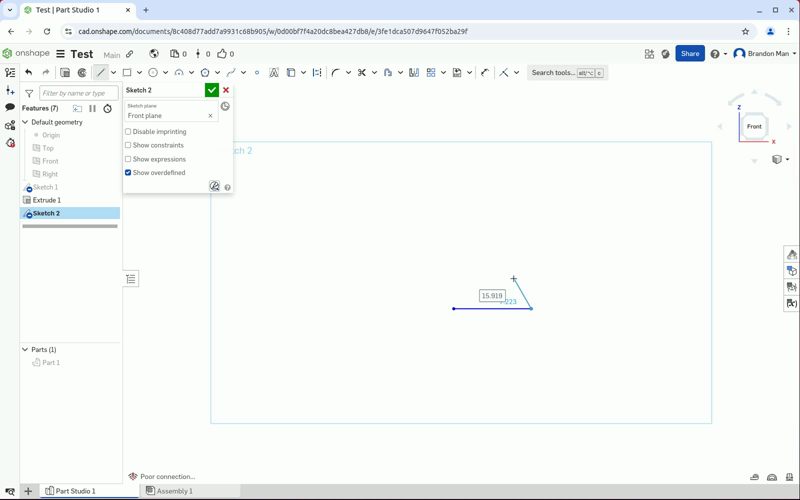
click(513, 278)
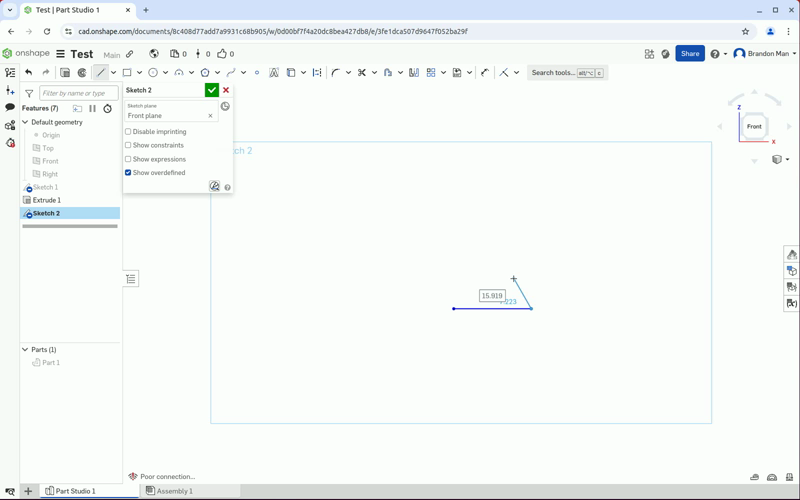
key_up(shift)
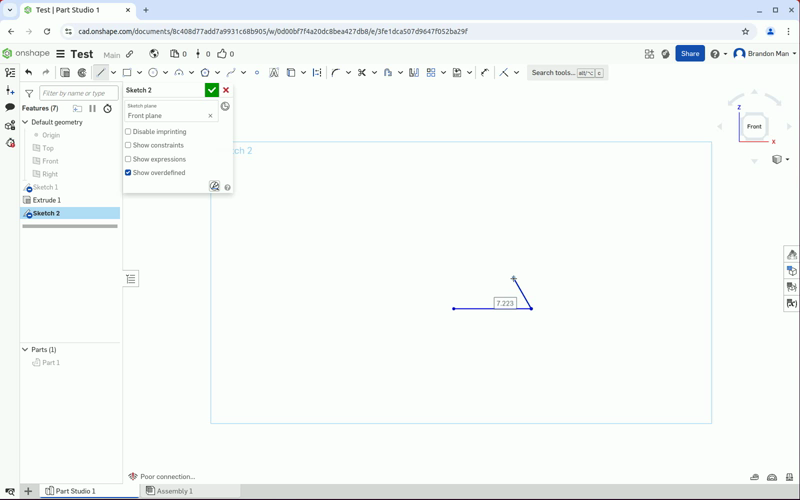
key(esc)
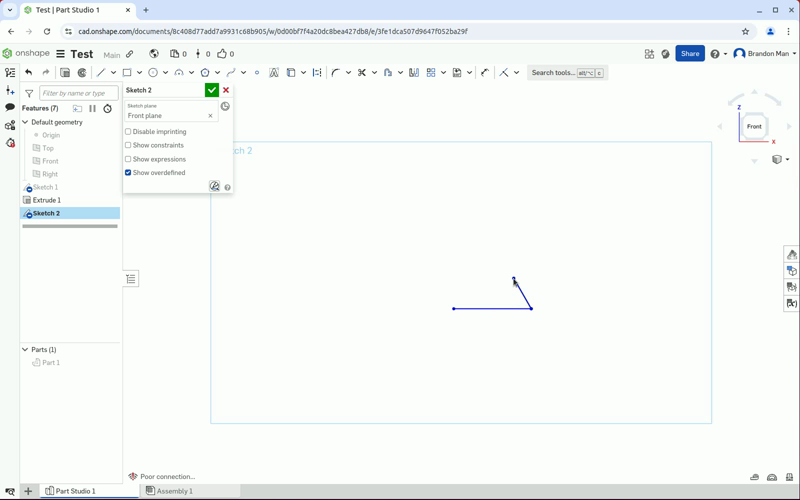
key(a)
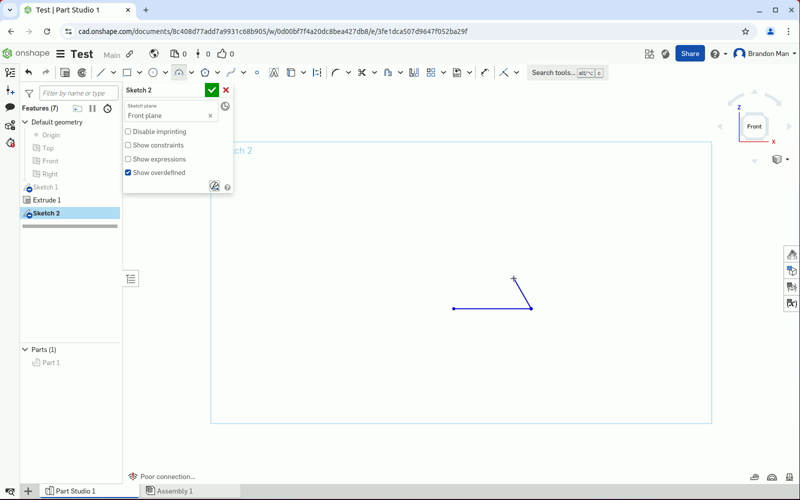
mouse_move(513, 278)
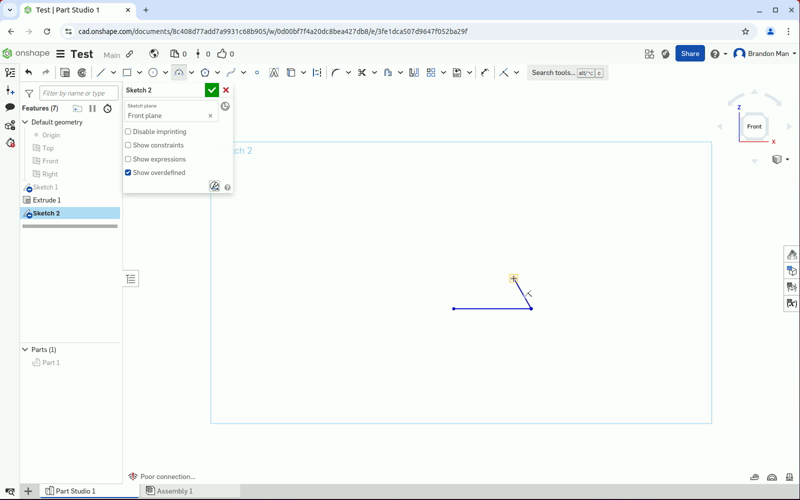
click(513, 278)
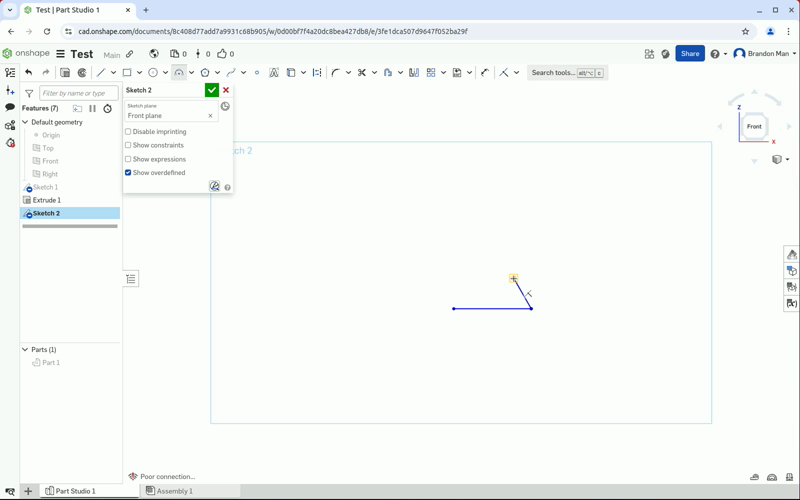
key_down(shift)
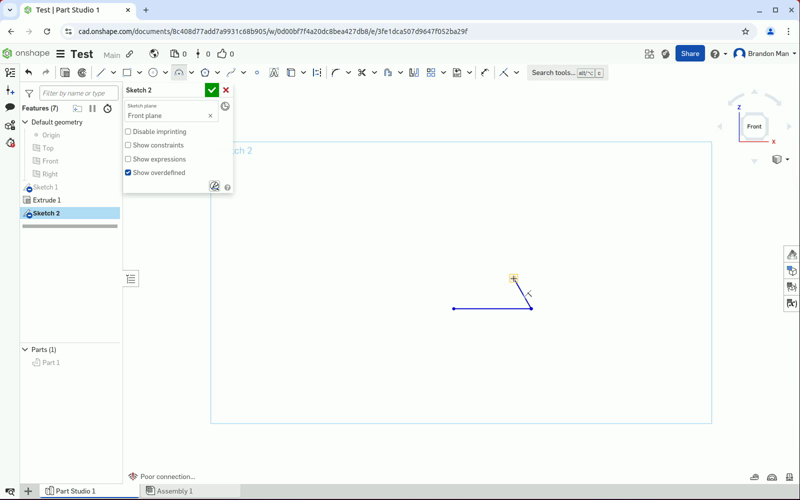
mouse_move(501, 271)
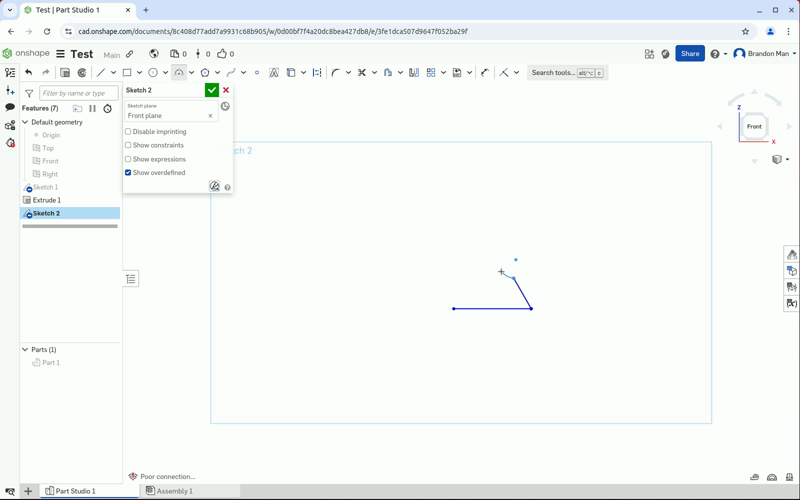
click(501, 271)
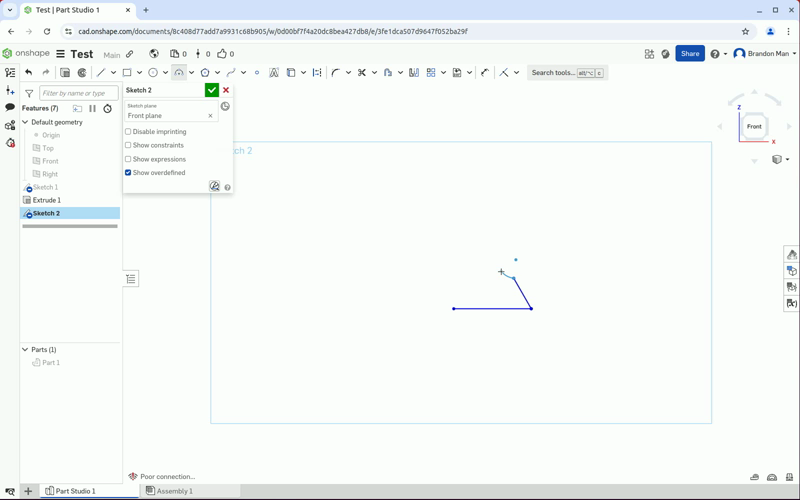
mouse_move(508, 273)
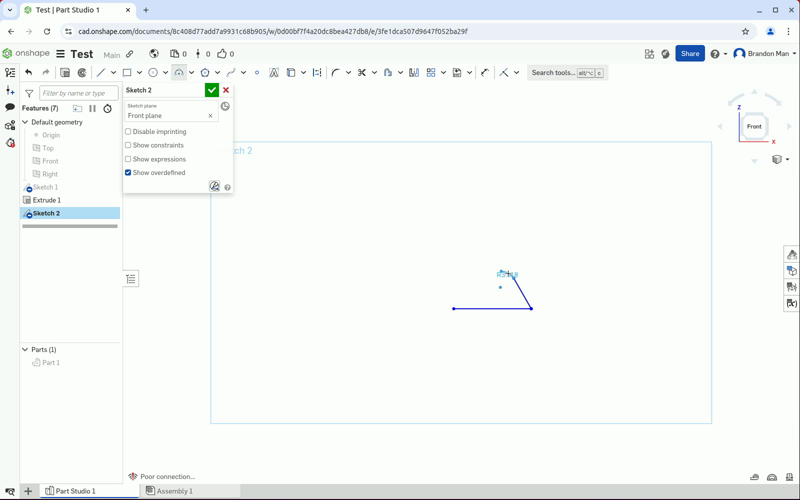
click(508, 273)
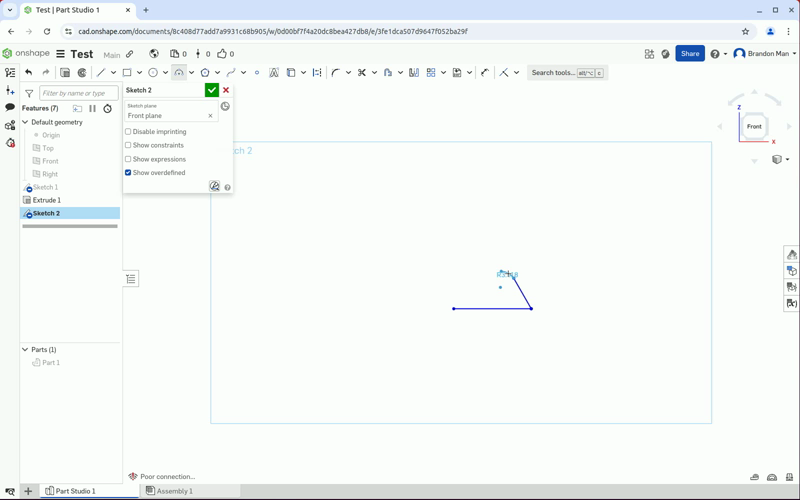
key_up(shift)
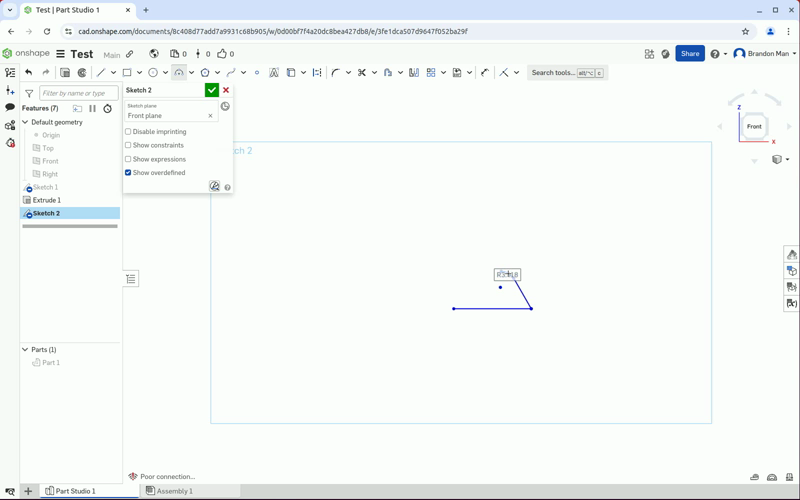
key(esc)
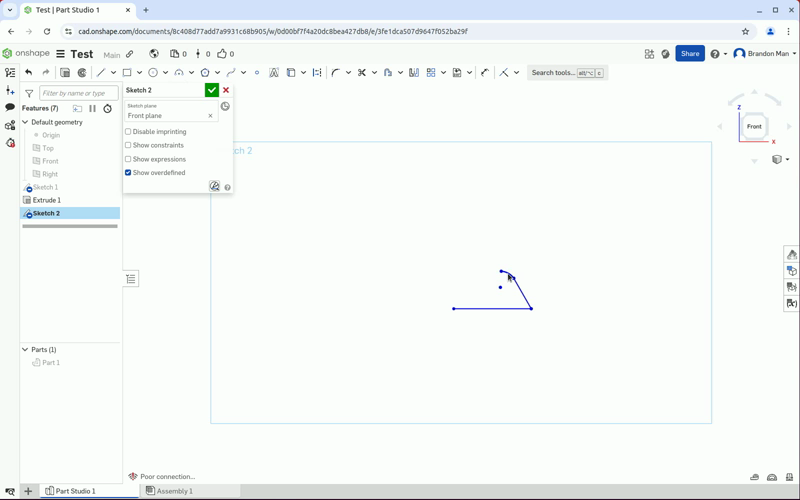
key(l)
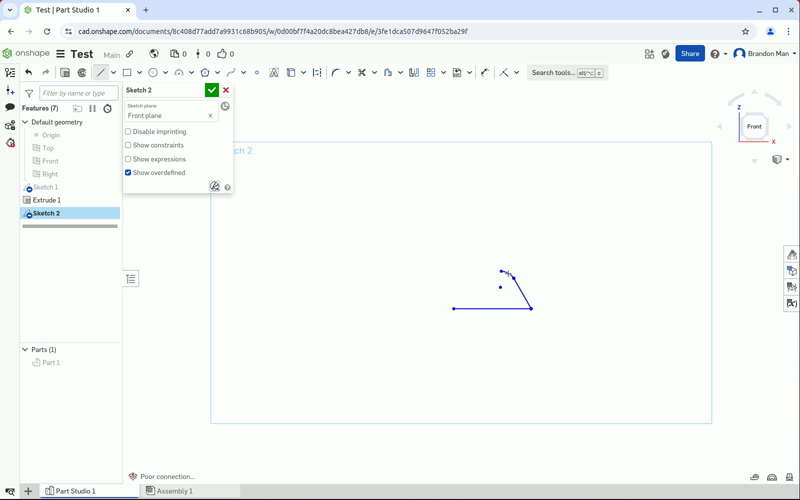
mouse_move(501, 271)
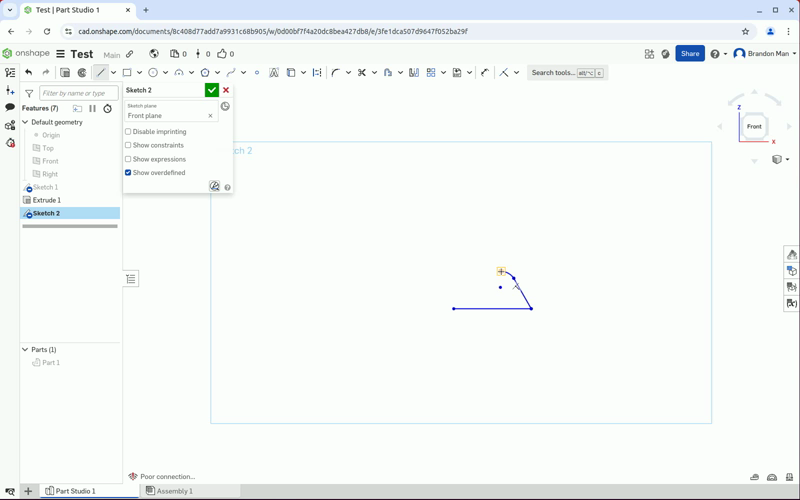
click(501, 271)
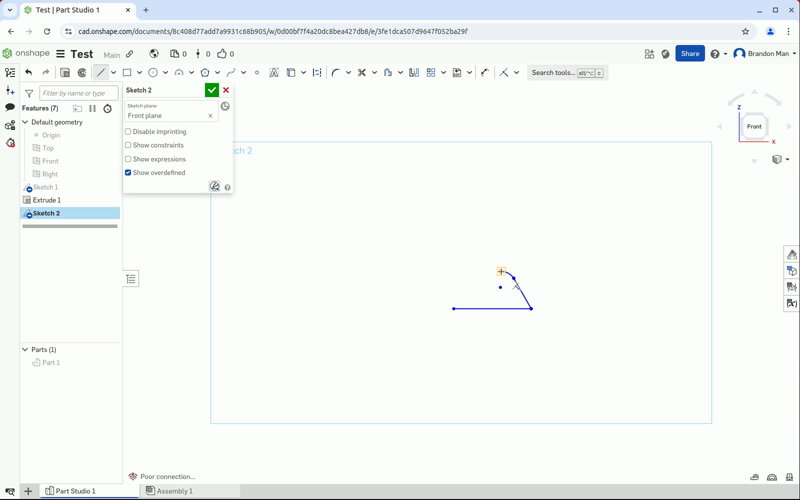
key_down(shift)
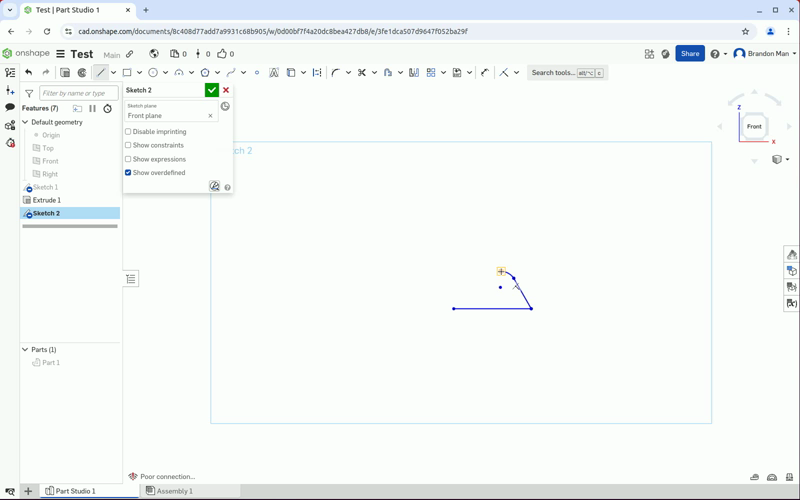
mouse_move(531, 271)
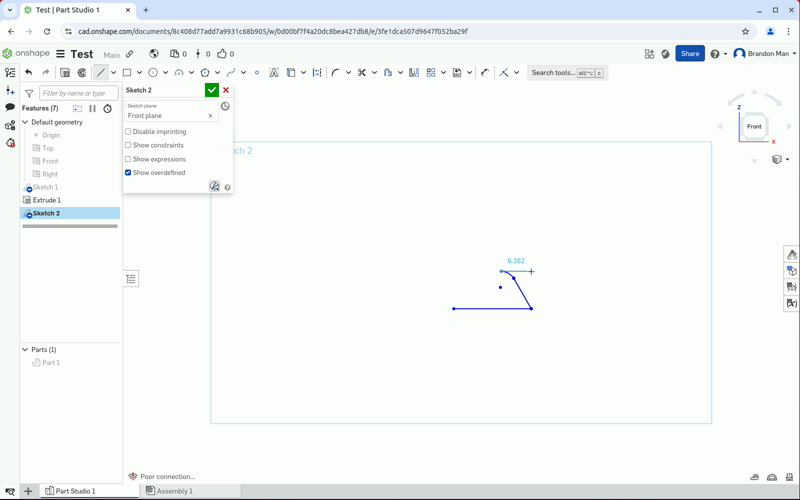
mouse_move(453, 271)
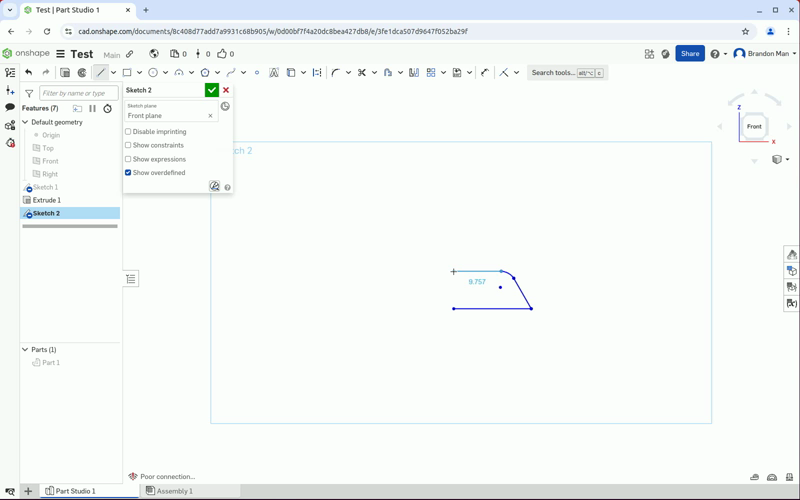
click(453, 271)
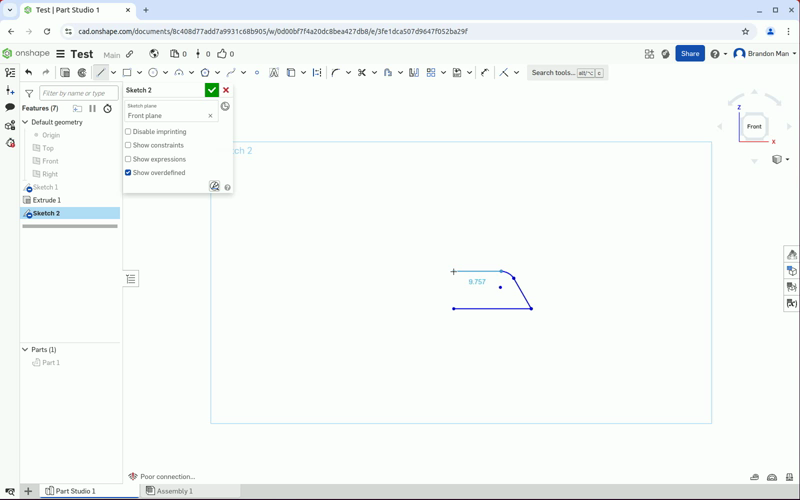
key_up(shift)
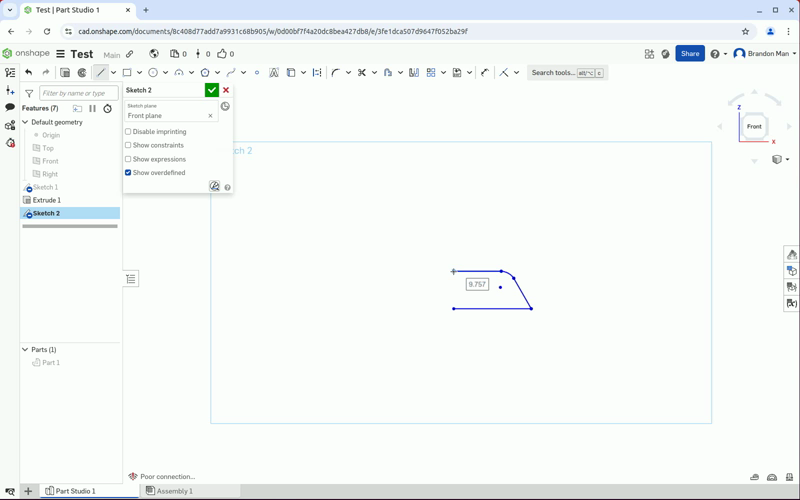
mouse_move(483, 271)
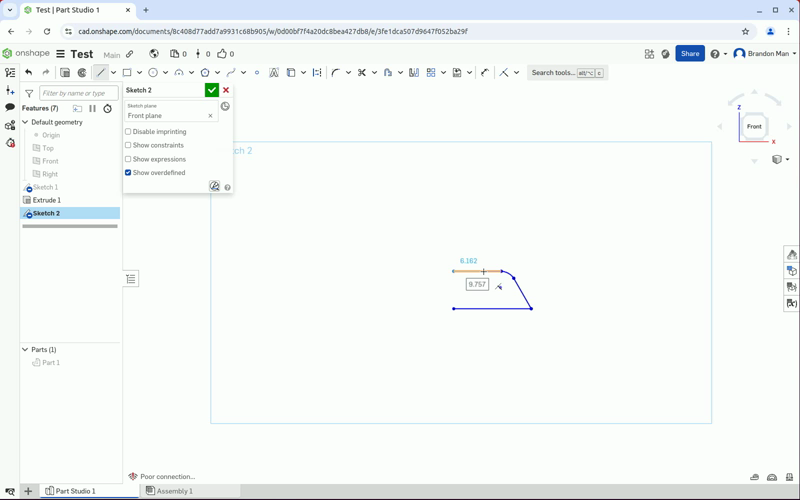
key_down(shift)
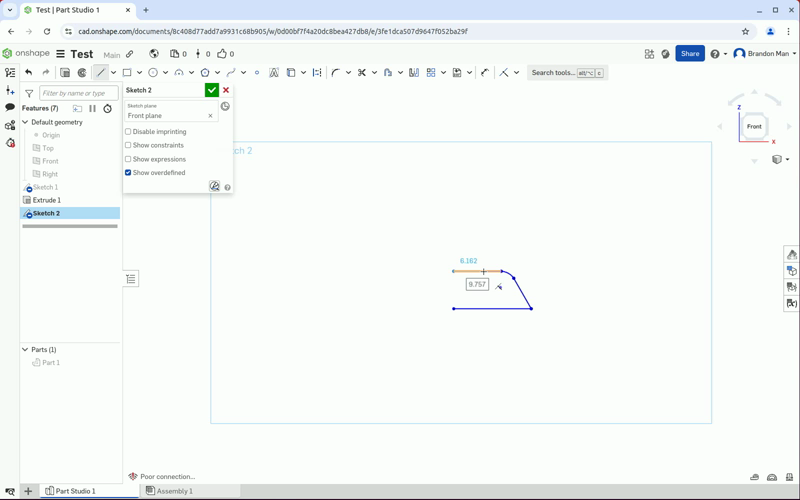
mouse_move(453, 308)
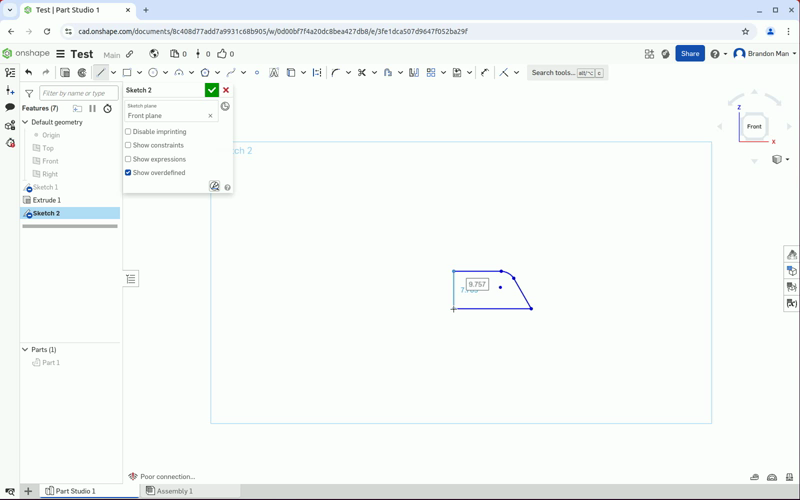
key_up(shift)
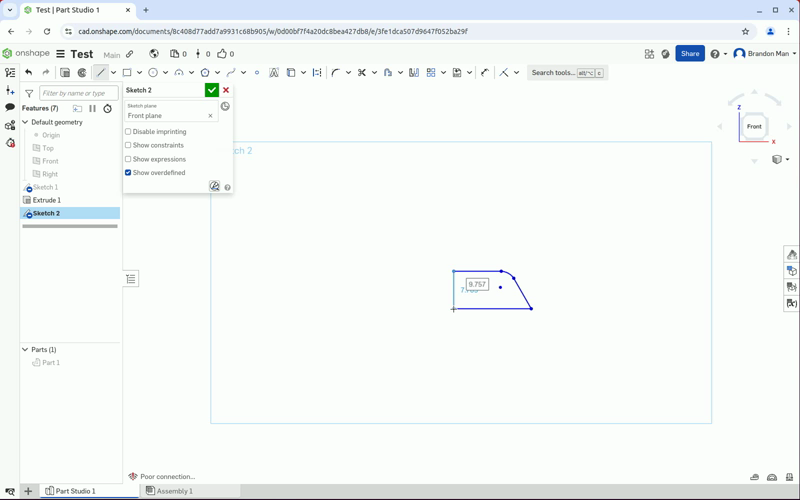
click(453, 308)
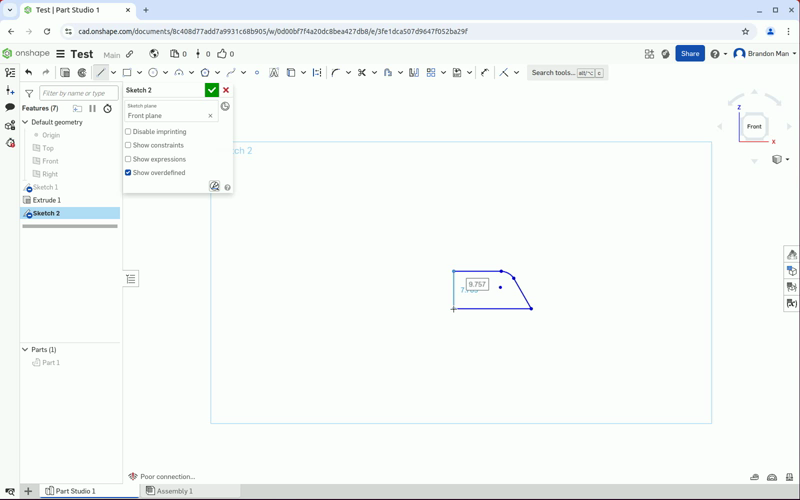
key(esc)
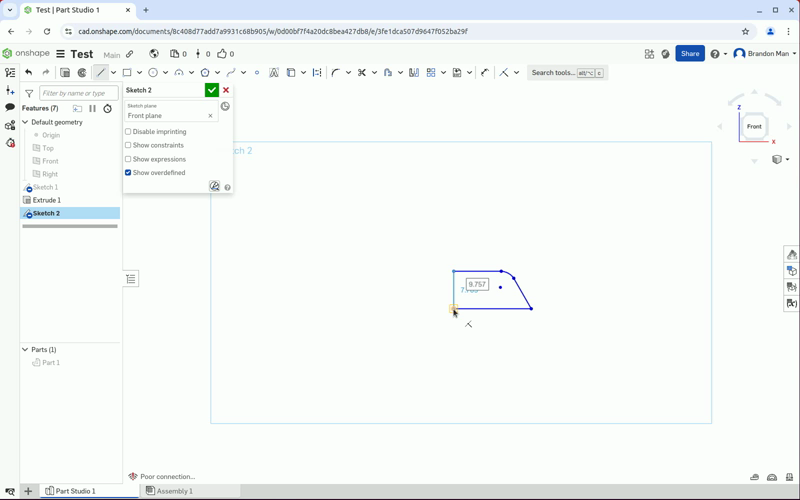
mouse_move(511, 281)
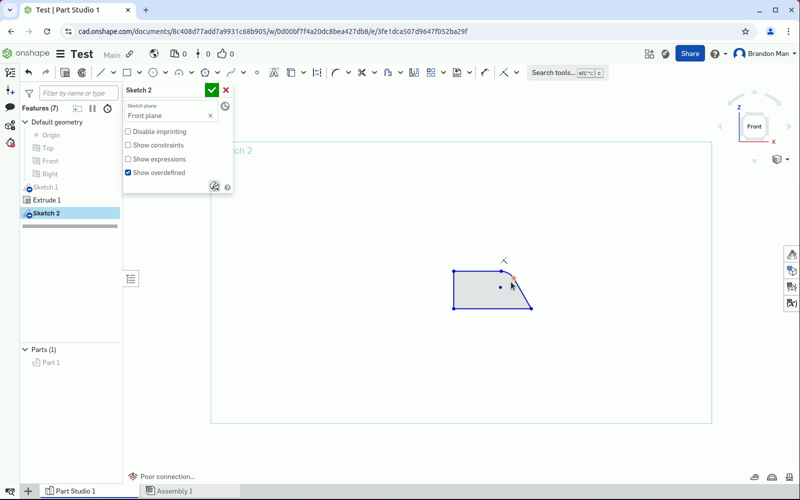
click(511, 281)
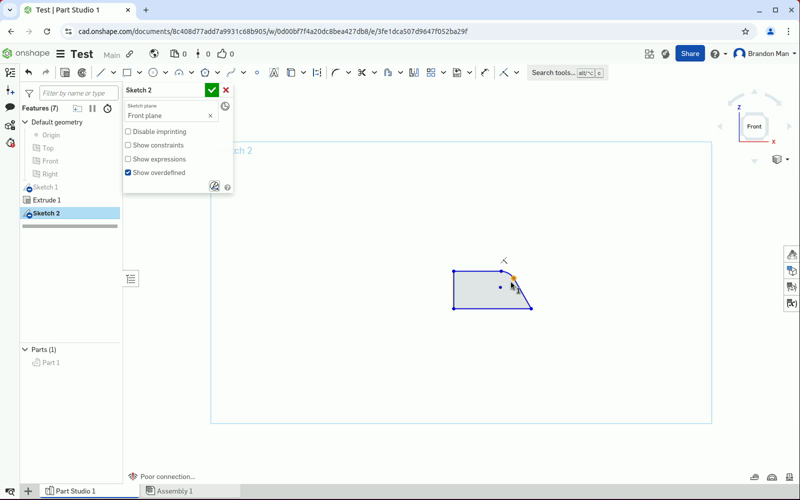
mouse_move(73, 352)
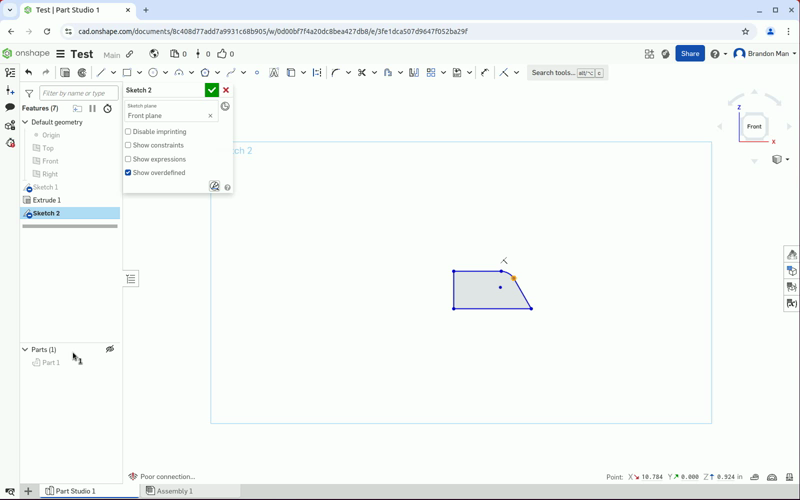
key(shift+y)
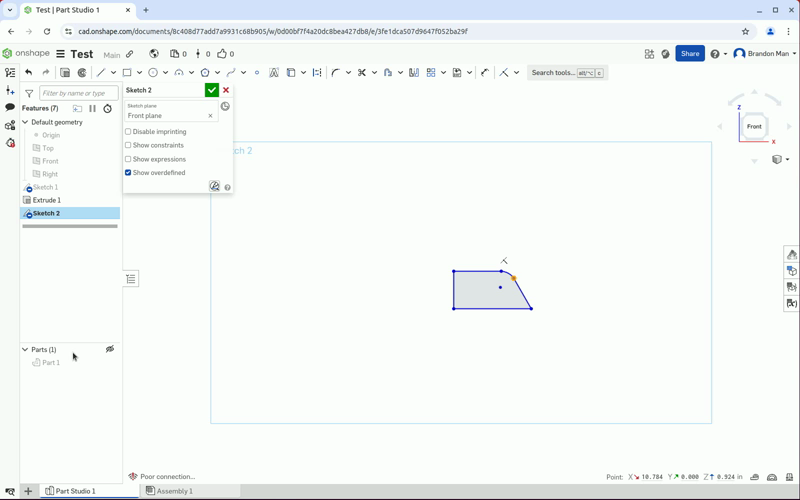
key(shift+e)
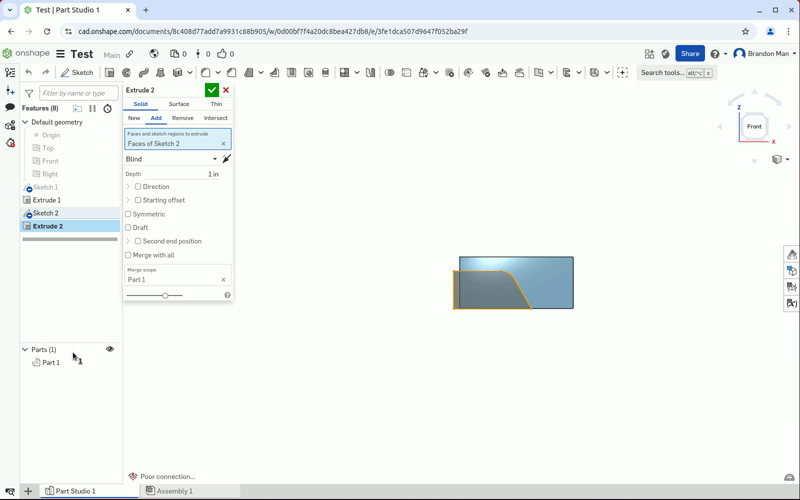
mouse_move(143, 106)
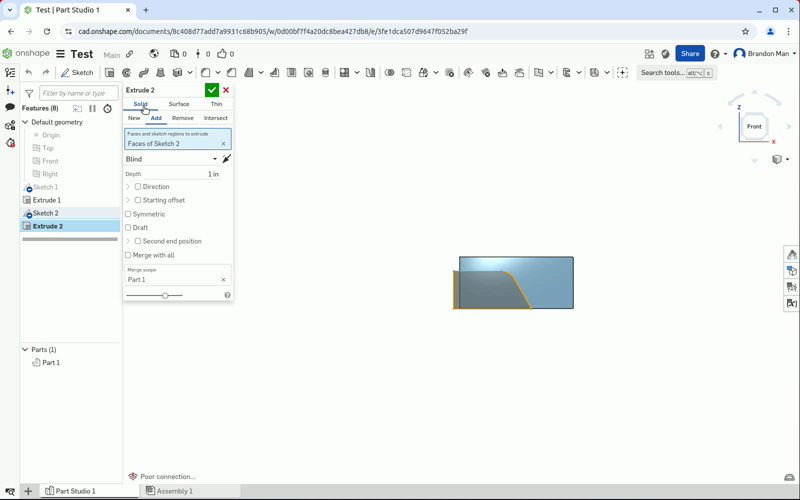
click(143, 106)
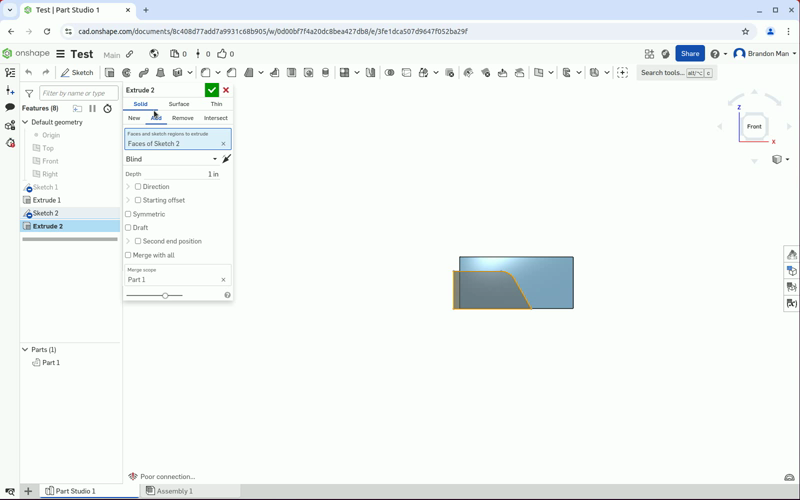
mouse_move(186, 120)
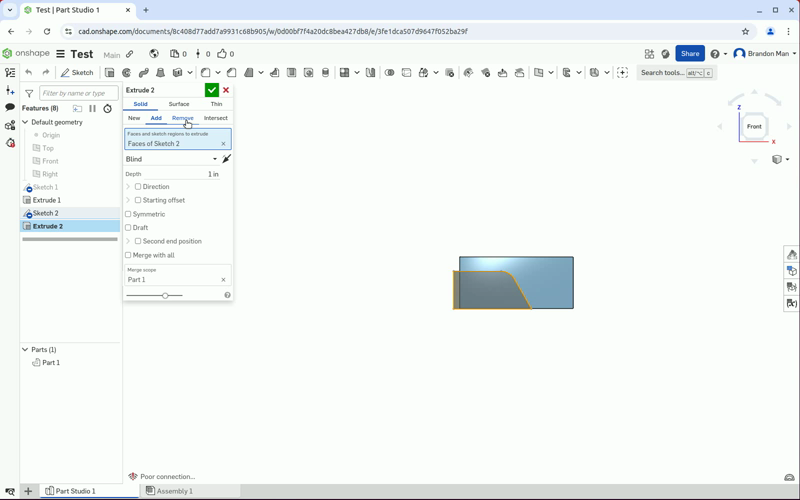
click(186, 120)
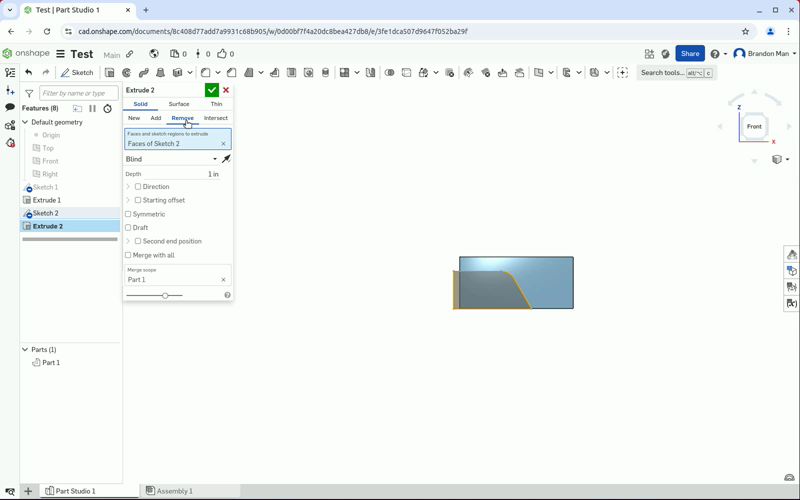
key(tab, 4)
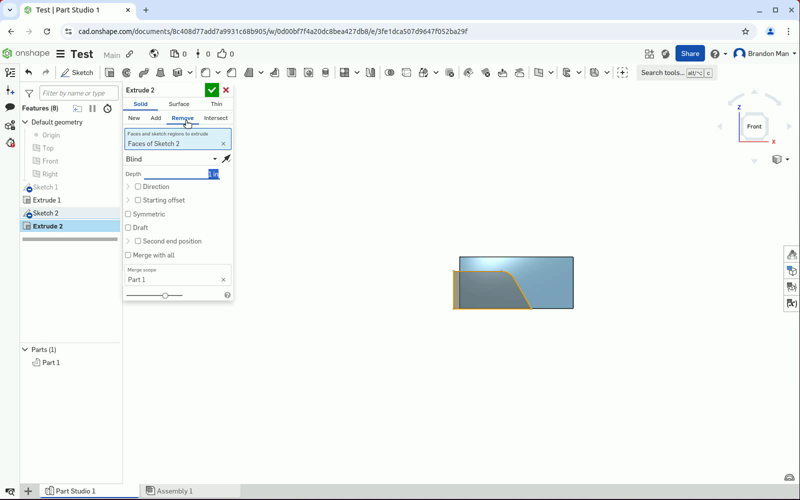
text(14.924)
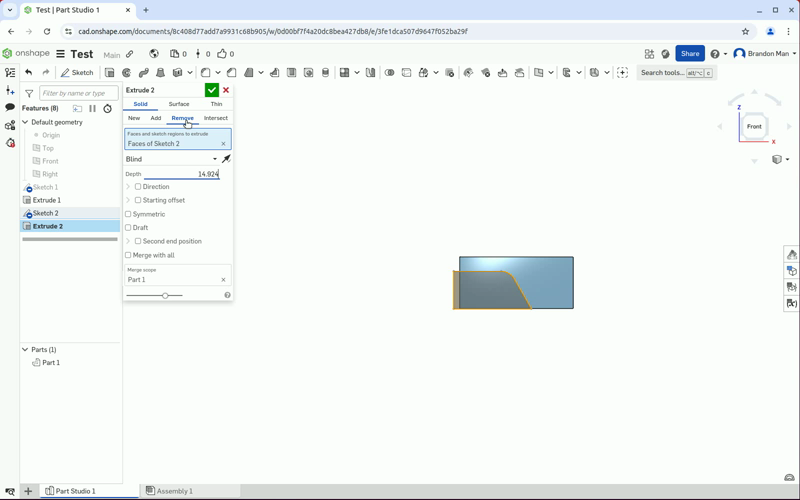
key(tab, 3)
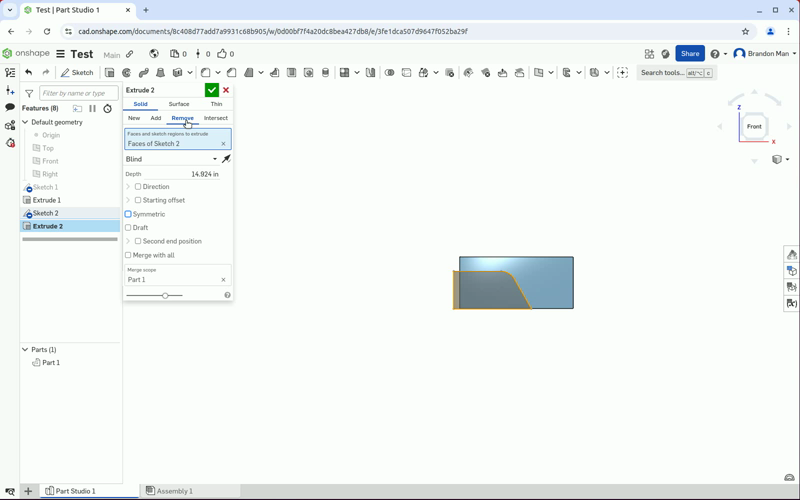
key(tab, 2)
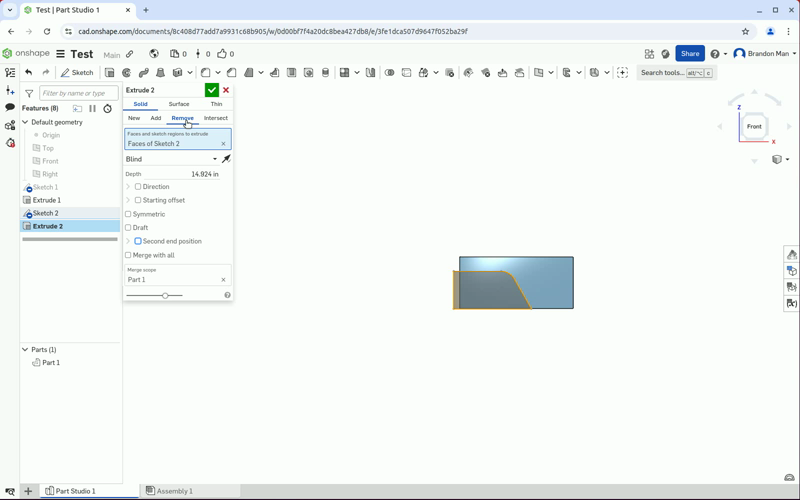
key(space)
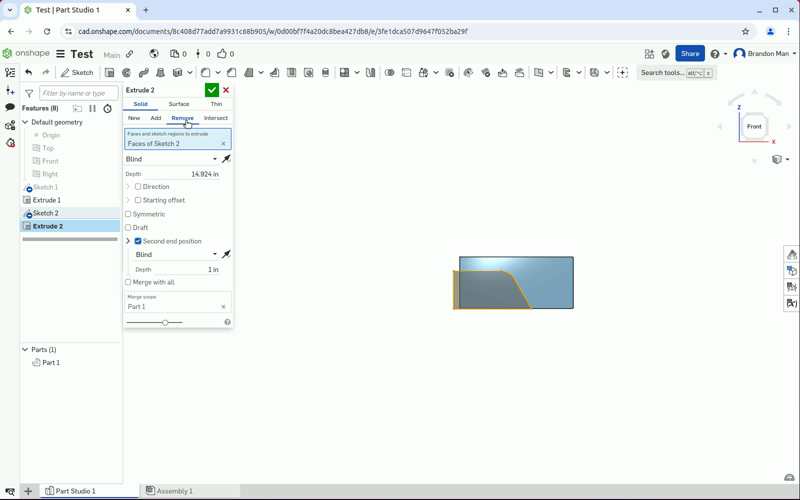
key(tab, 3)
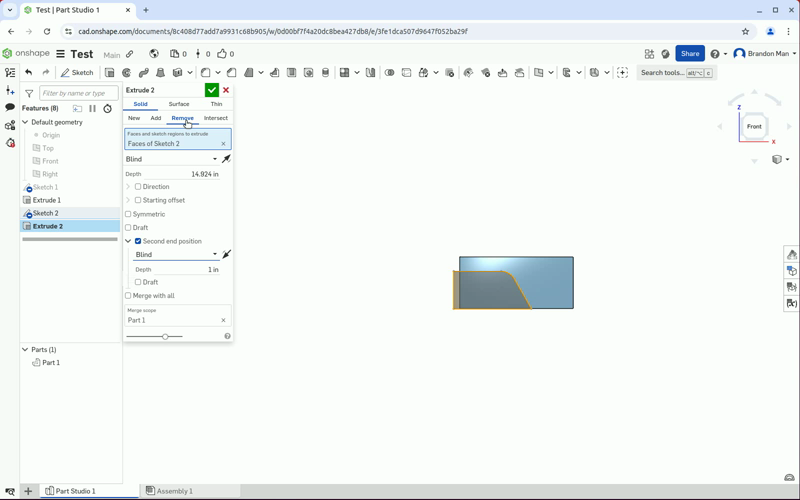
text(14.924)
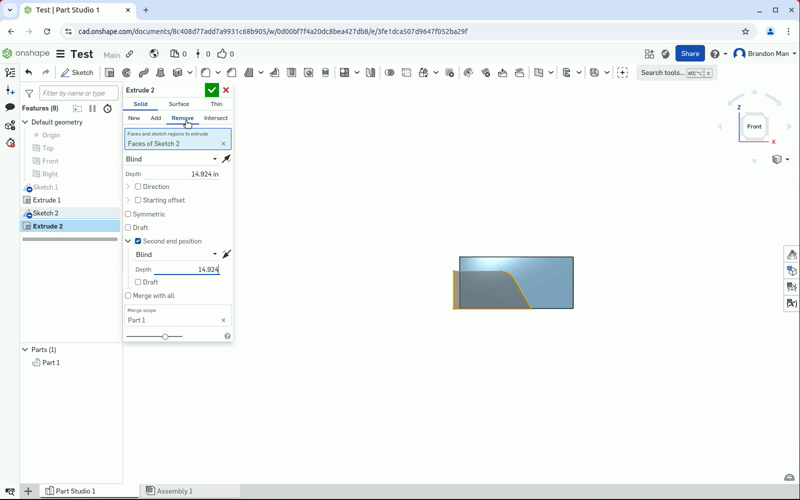
key(tab, 2)
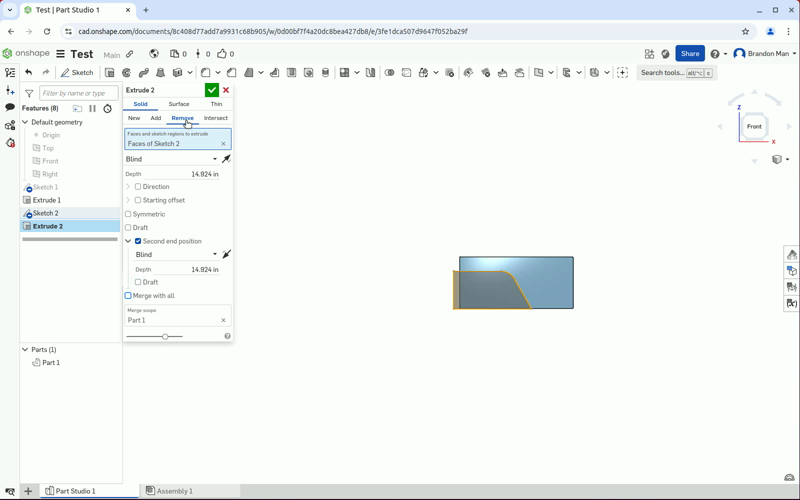
key(space)
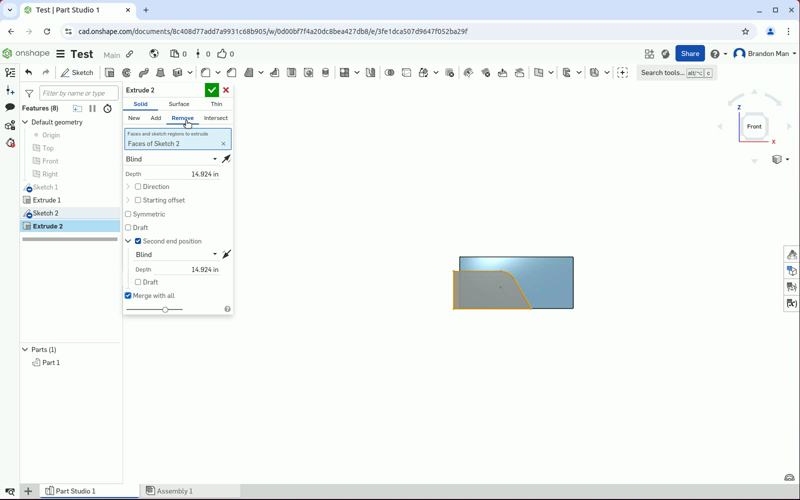
key(enter)
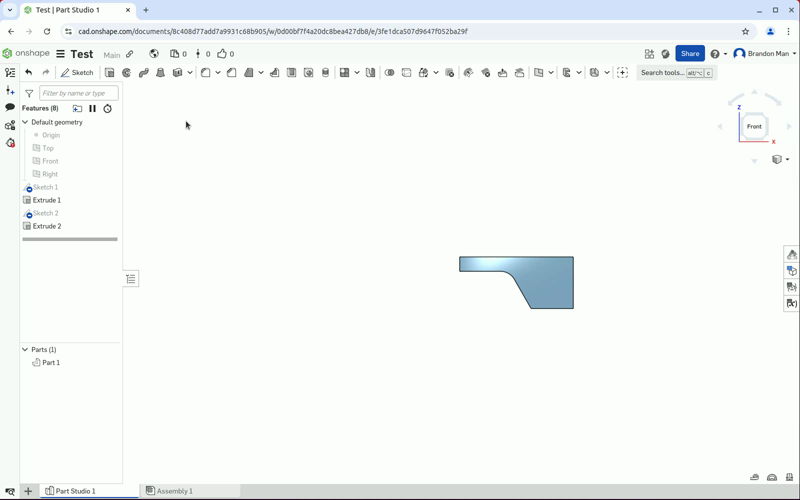
key(shift+h)
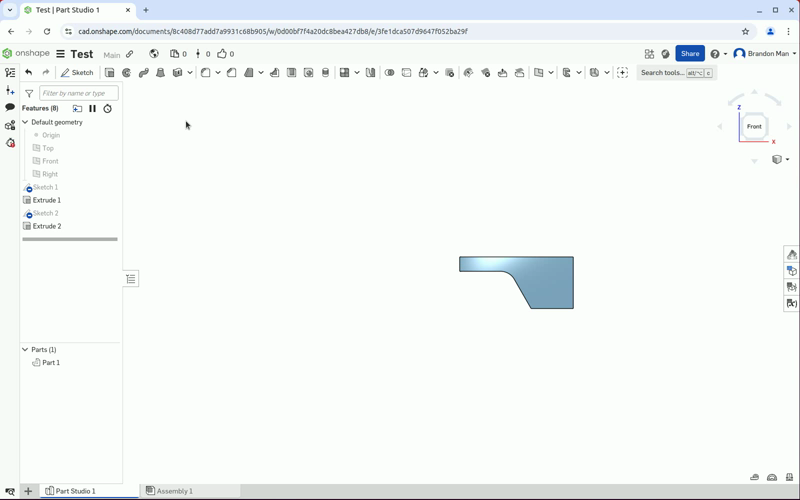
key(shift+h)
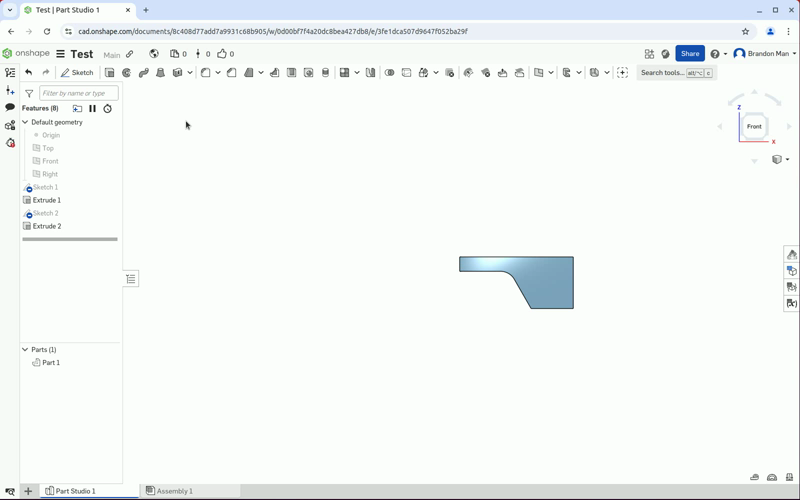
mouse_move(73, 189)
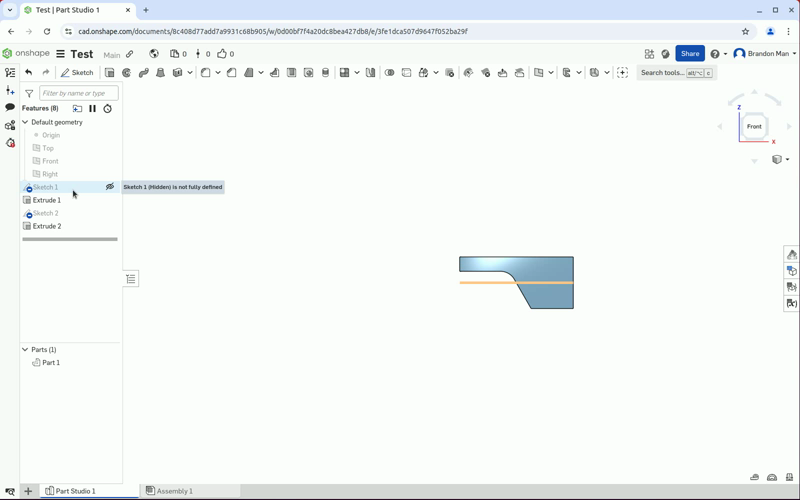
click(73, 189)
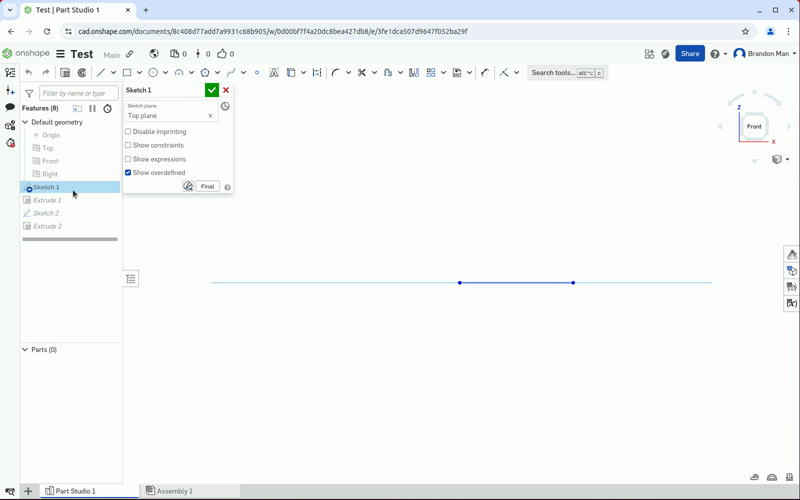
mouse_move(229, 92)
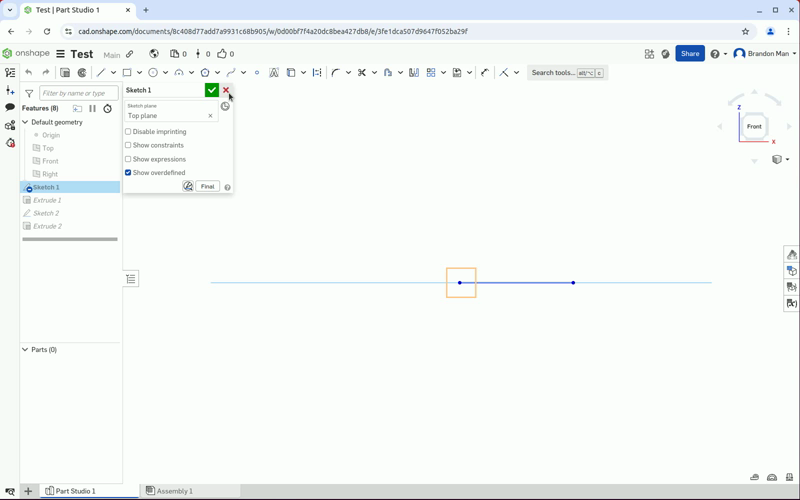
click(229, 92)
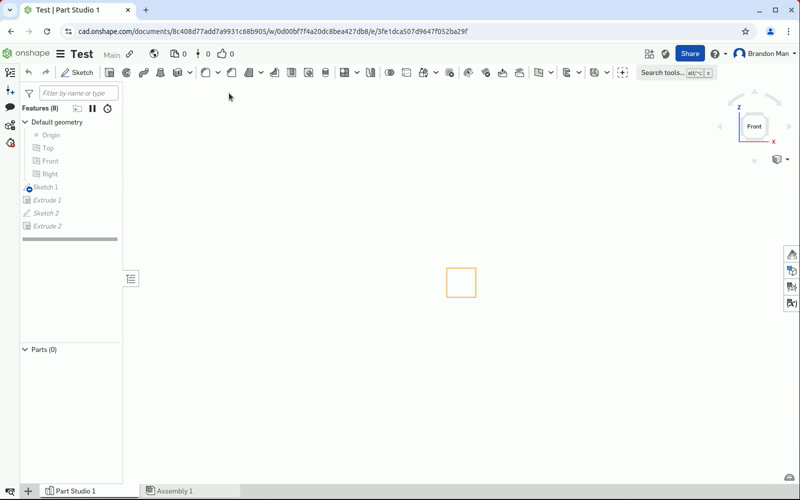
mouse_move(73, 352)
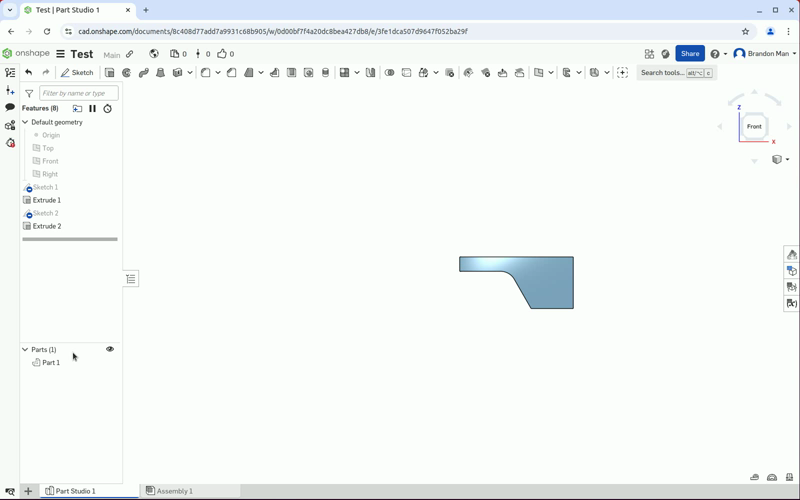
key(y)
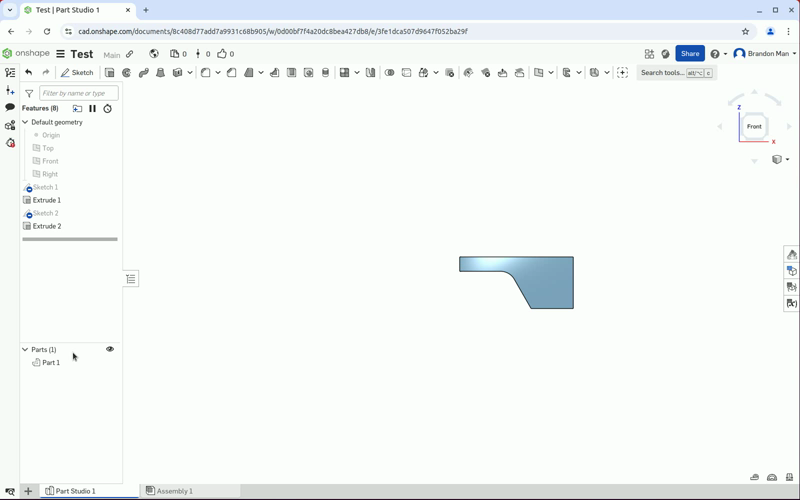
key(shift+p)
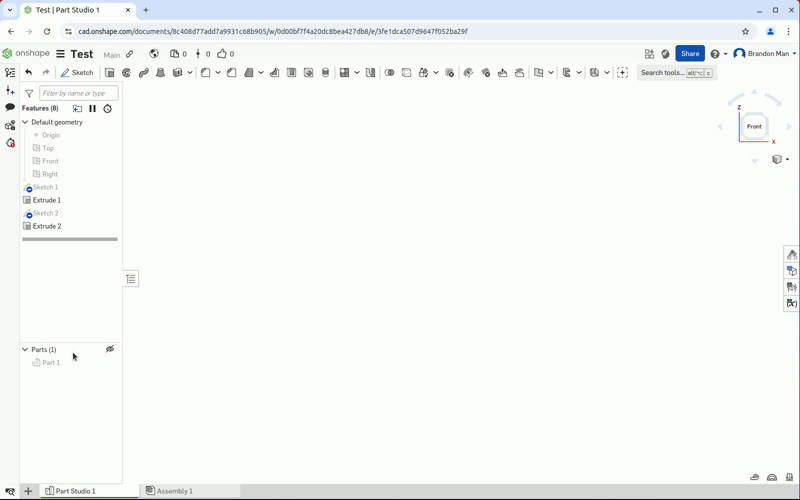
key(space)
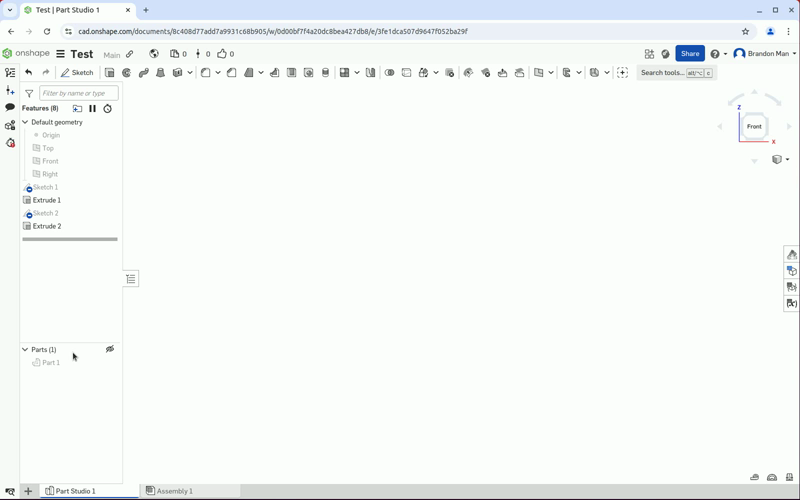
key_down(shift)
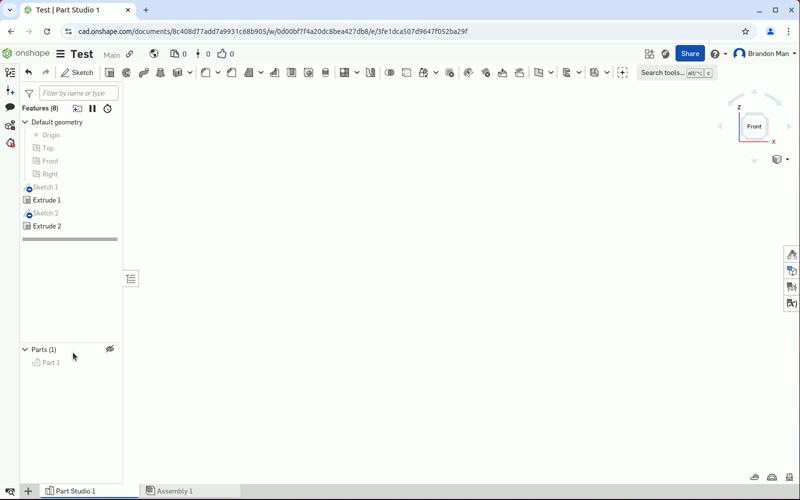
key(down)
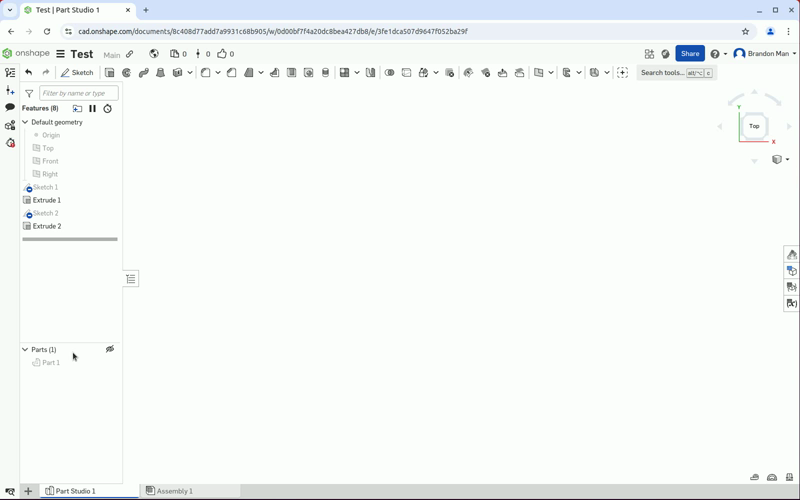
key_up(shift)
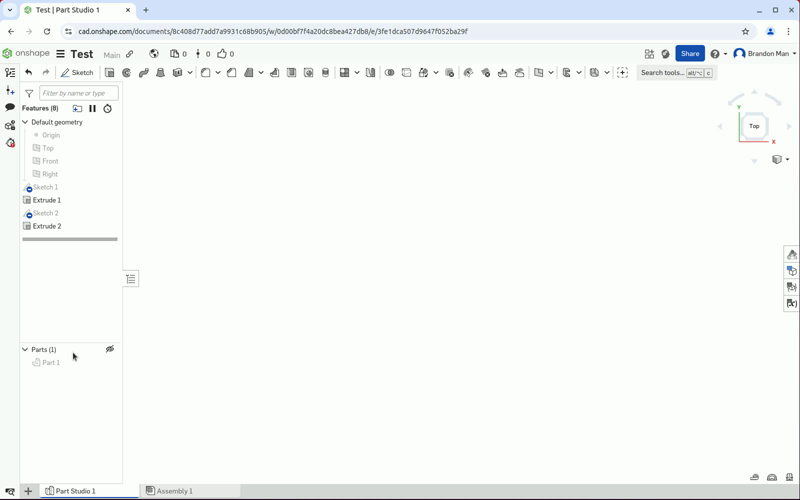
mouse_move(73, 352)
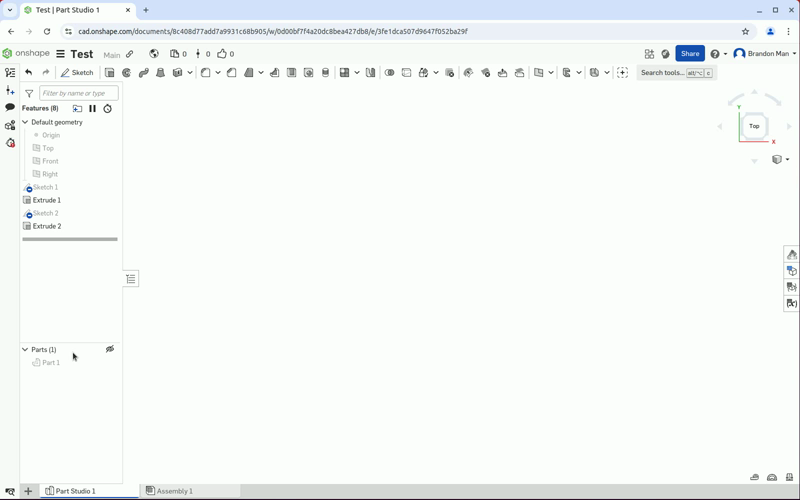
key(shift+y)
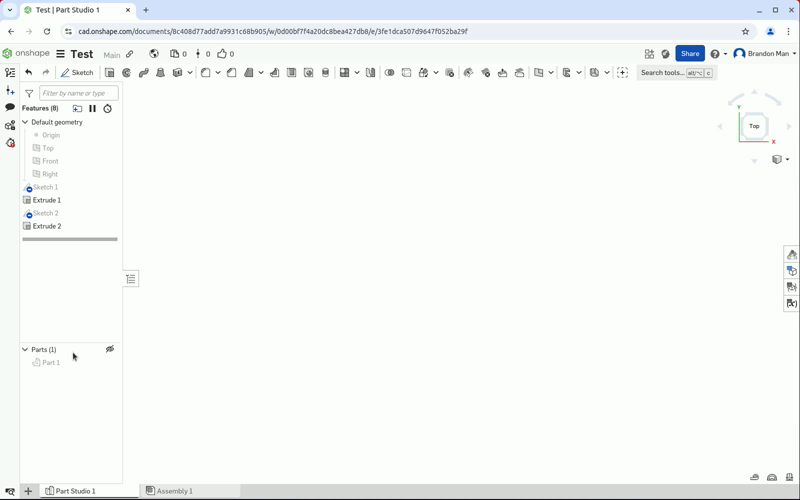
key(shift+s)
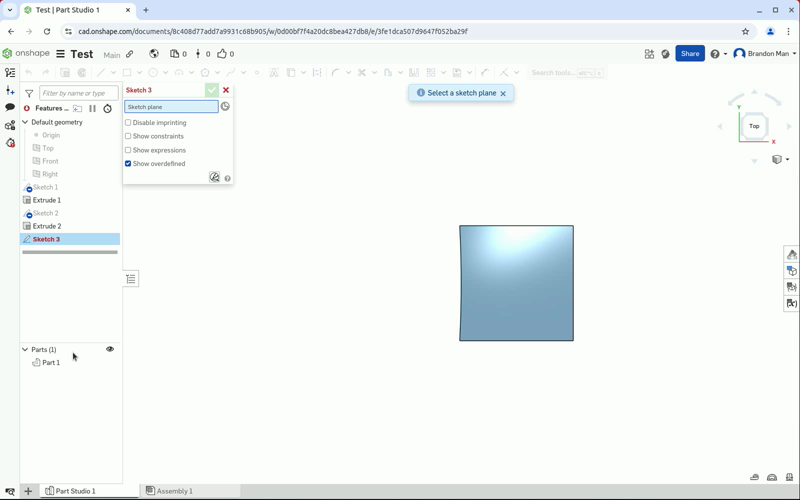
mouse_move(73, 150)
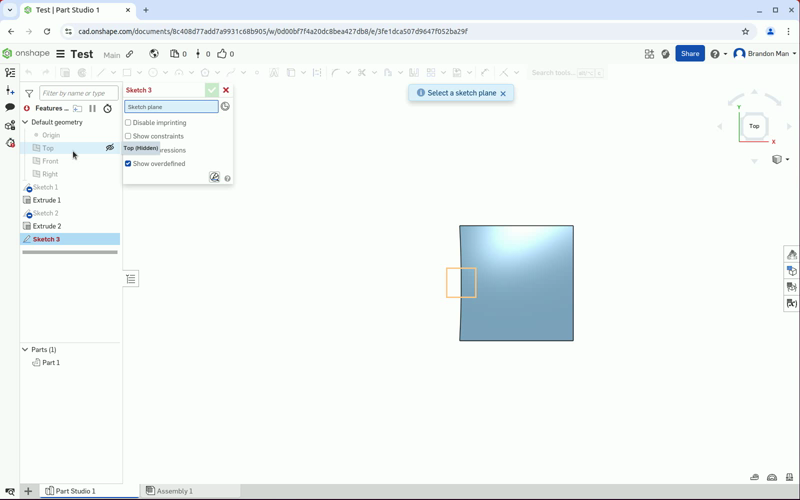
click(73, 150)
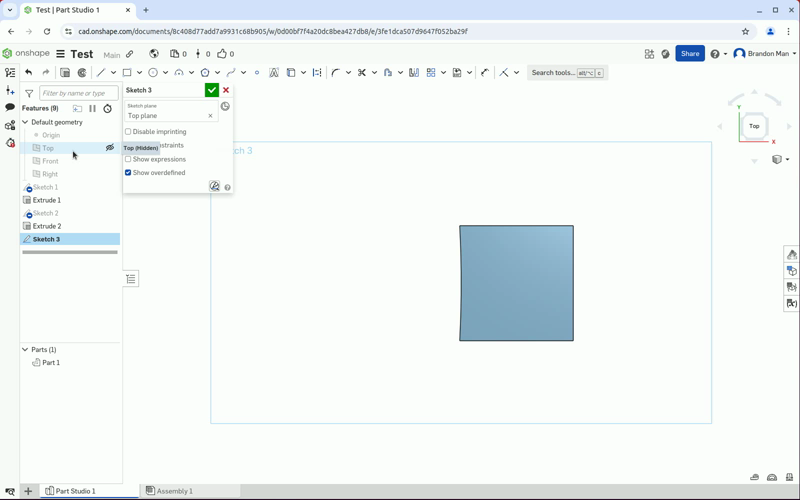
mouse_move(73, 352)
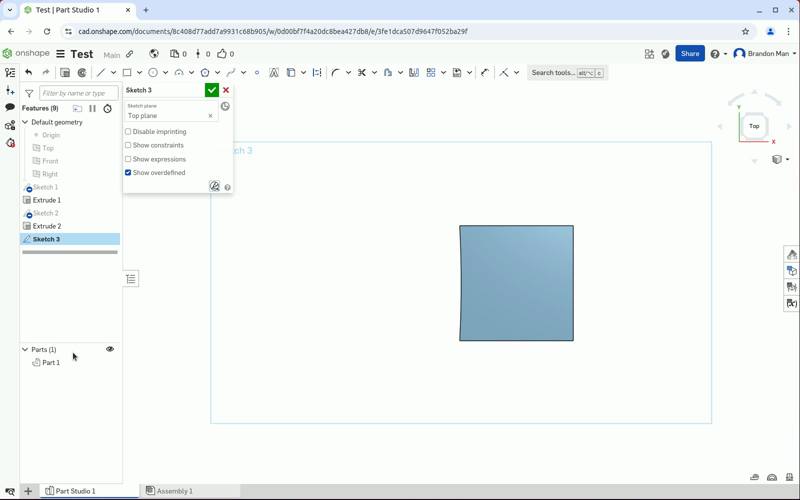
key(y)
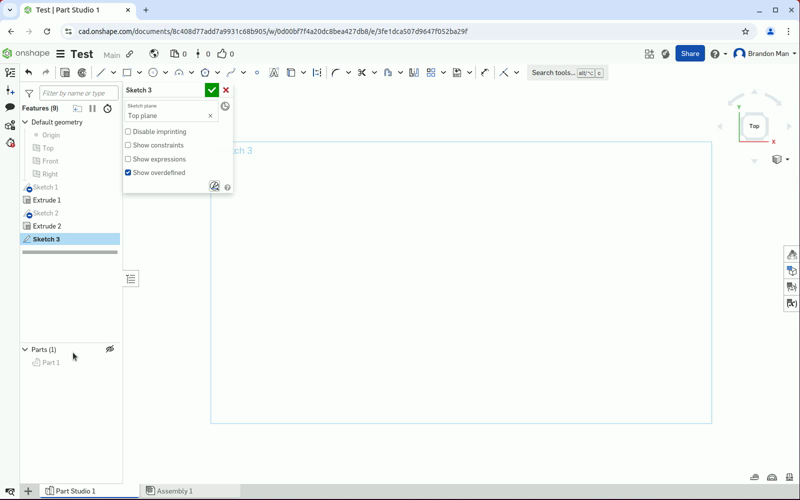
key(a)
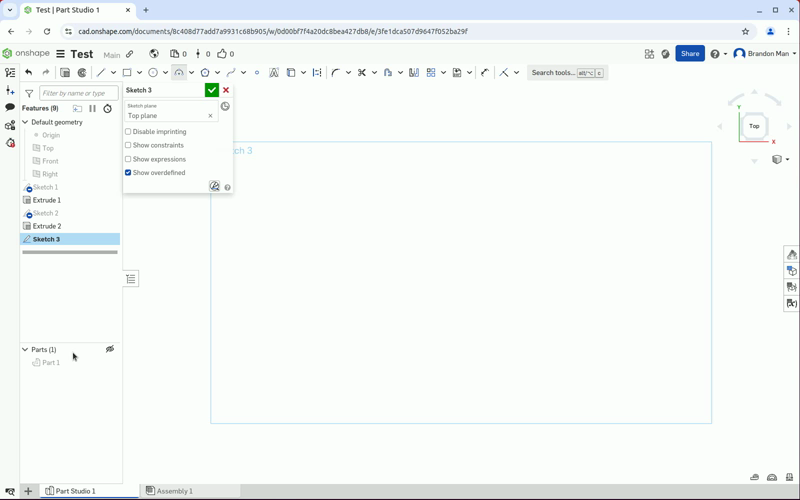
key_down(shift)
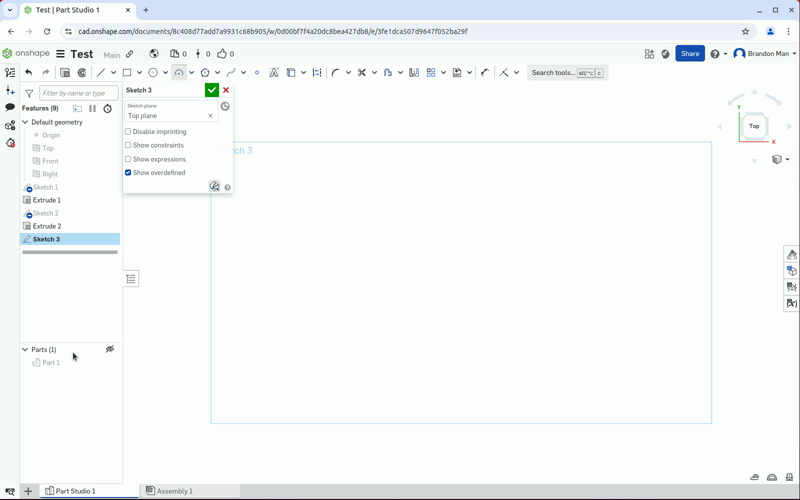
mouse_move(515, 297)
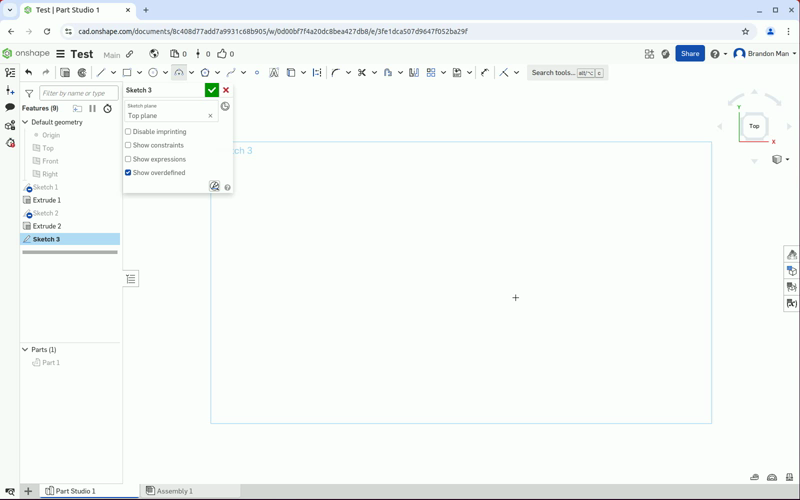
click(515, 297)
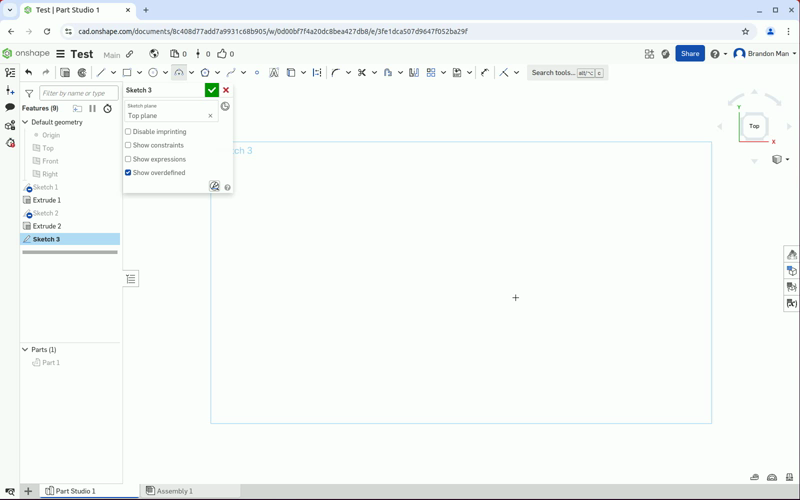
key_up(shift)
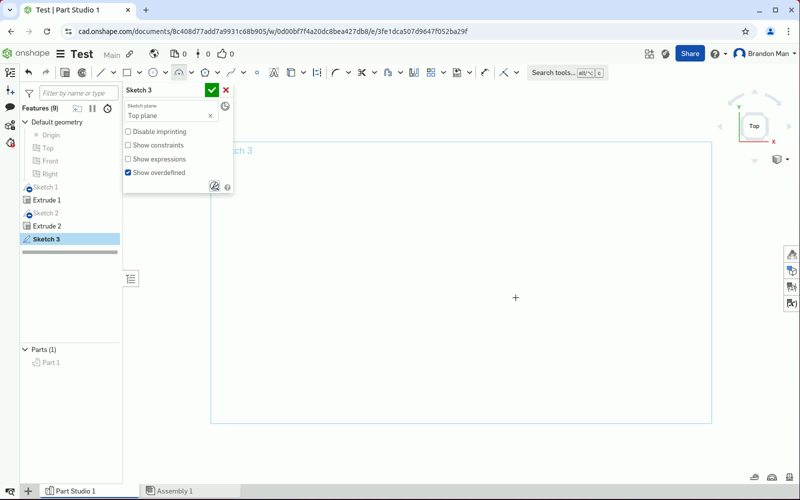
key_down(shift)
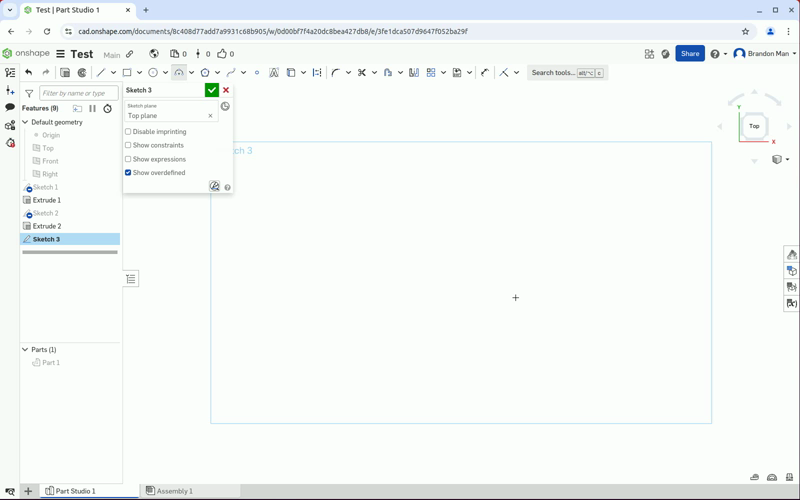
mouse_move(530, 311)
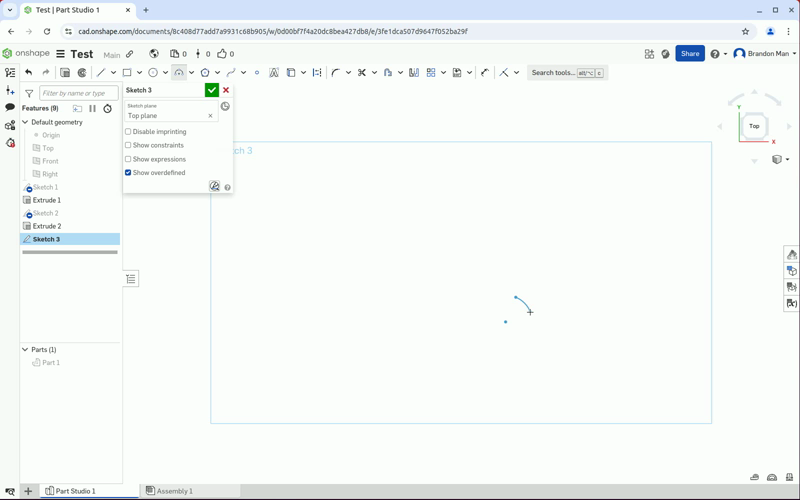
click(530, 311)
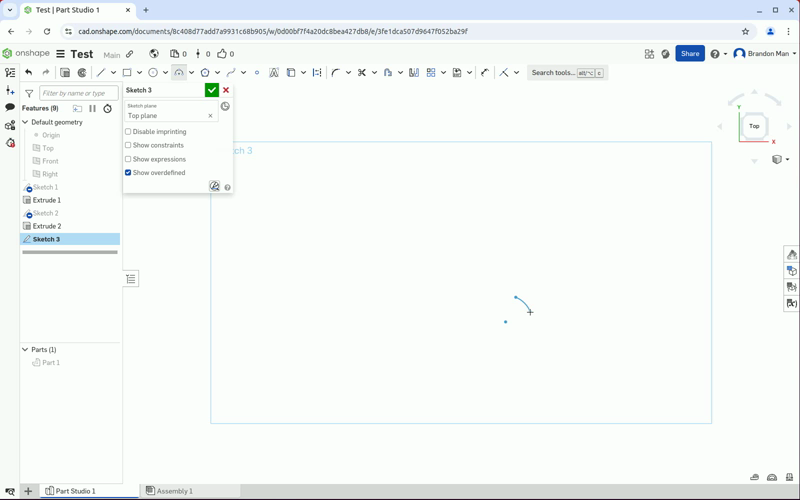
mouse_move(520, 307)
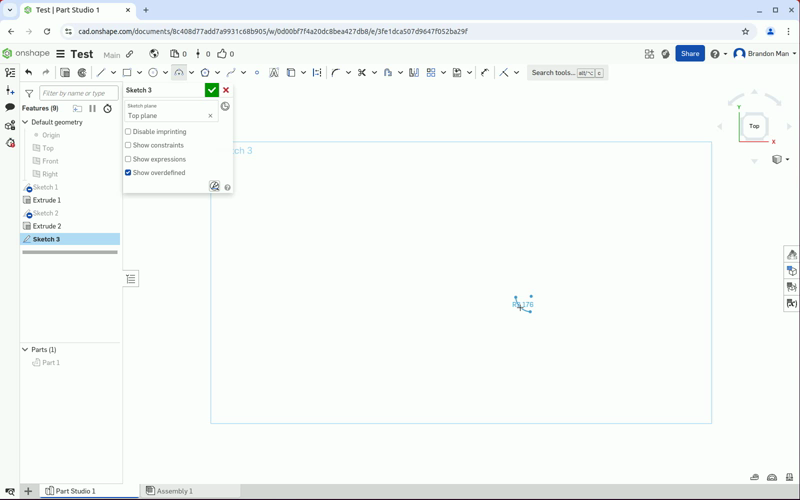
click(520, 307)
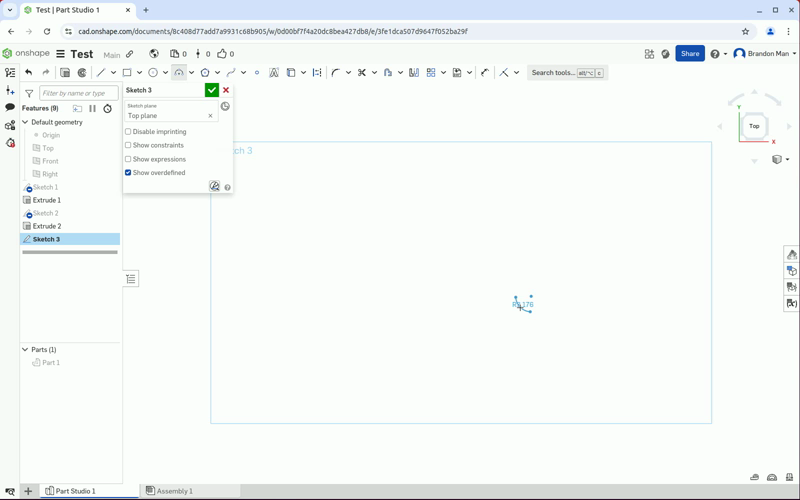
key_up(shift)
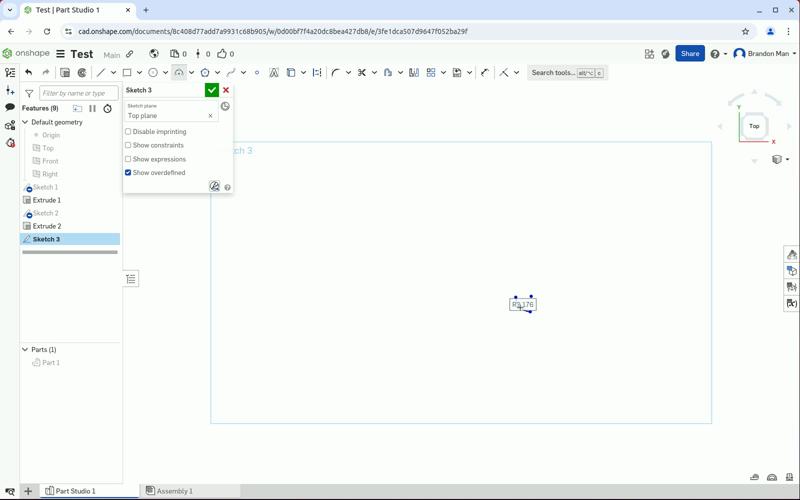
key(esc)
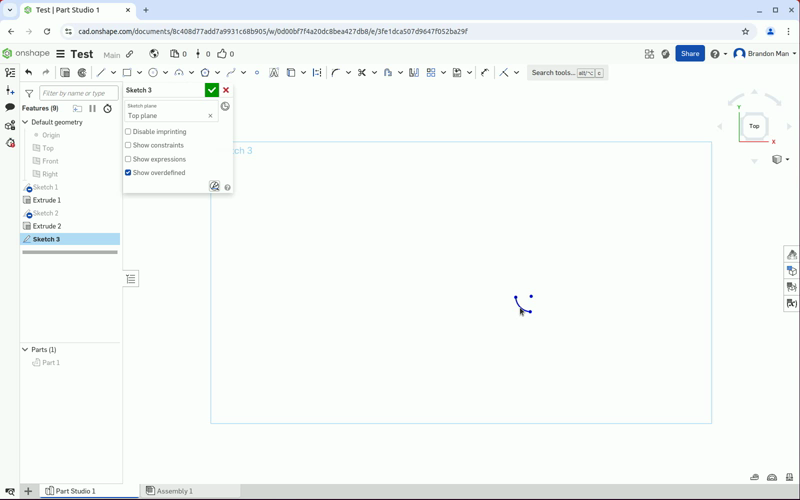
key(l)
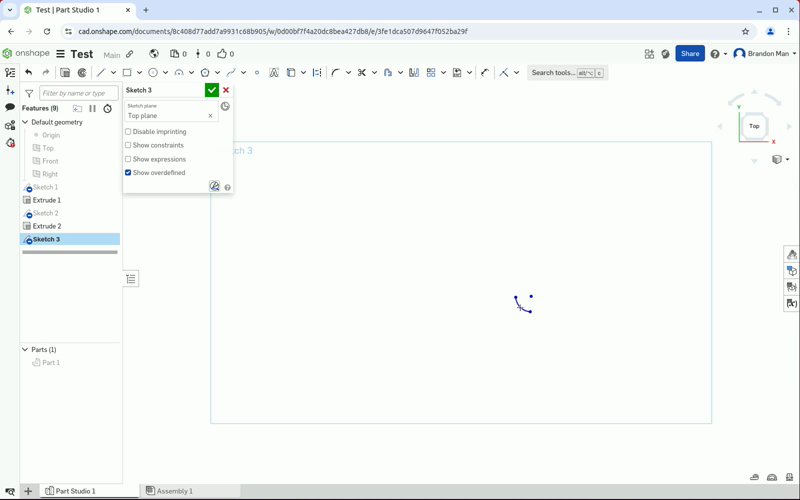
mouse_move(530, 311)
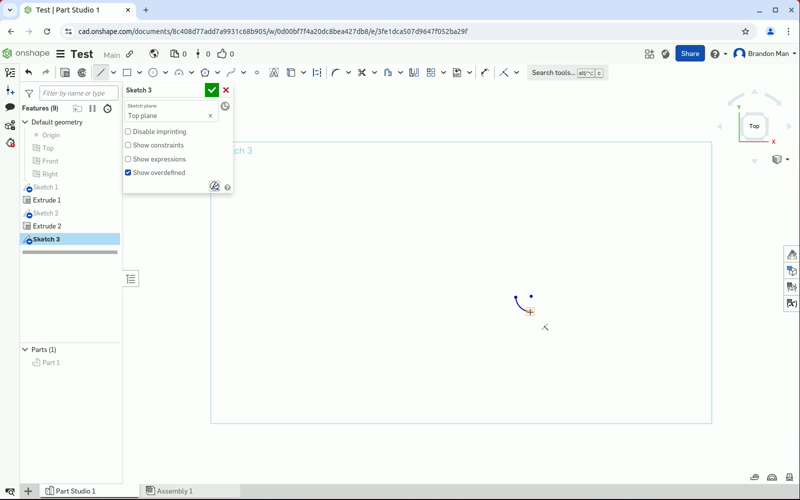
click(530, 311)
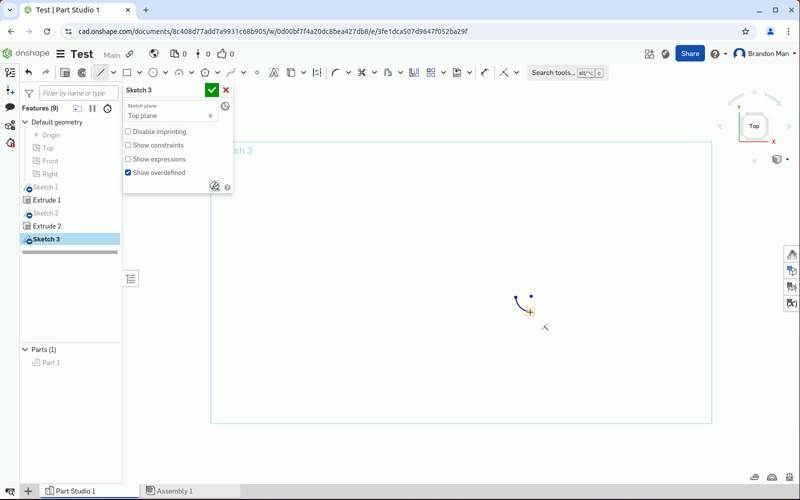
key_down(shift)
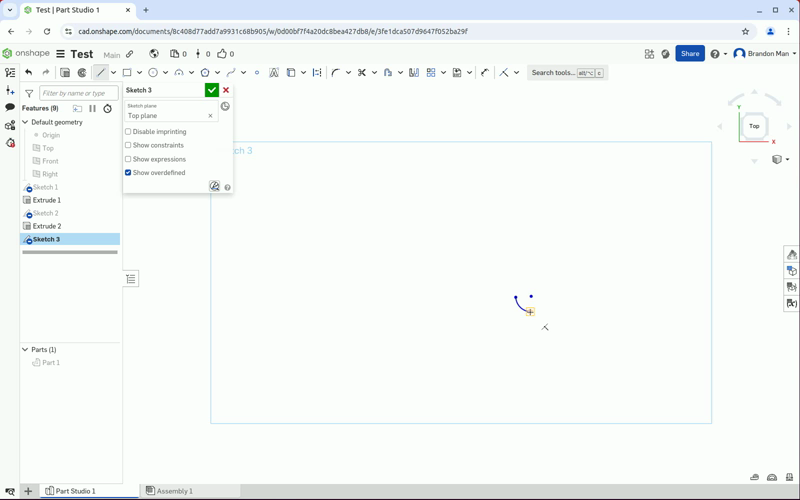
mouse_move(560, 311)
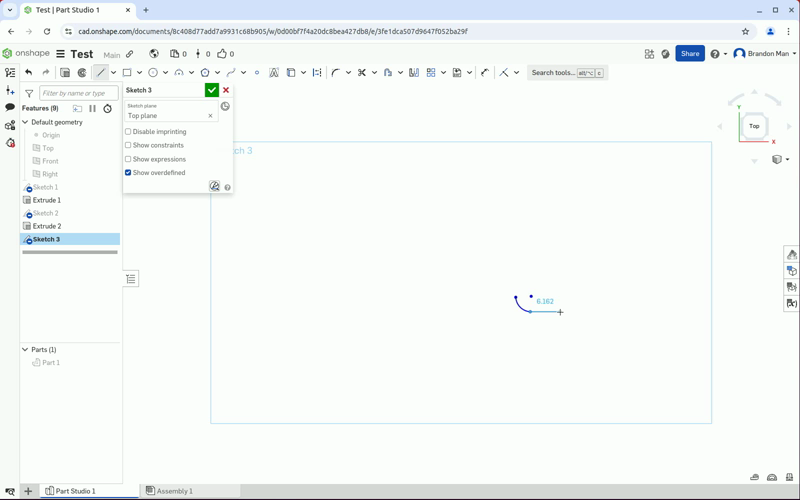
mouse_move(582, 311)
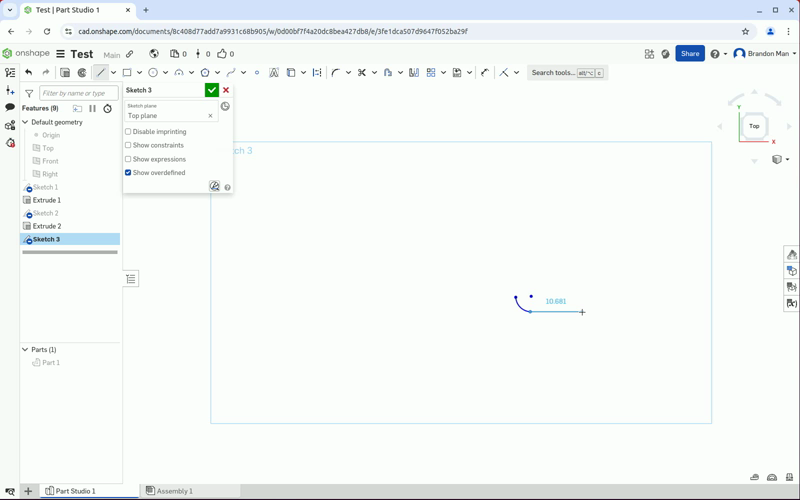
click(582, 311)
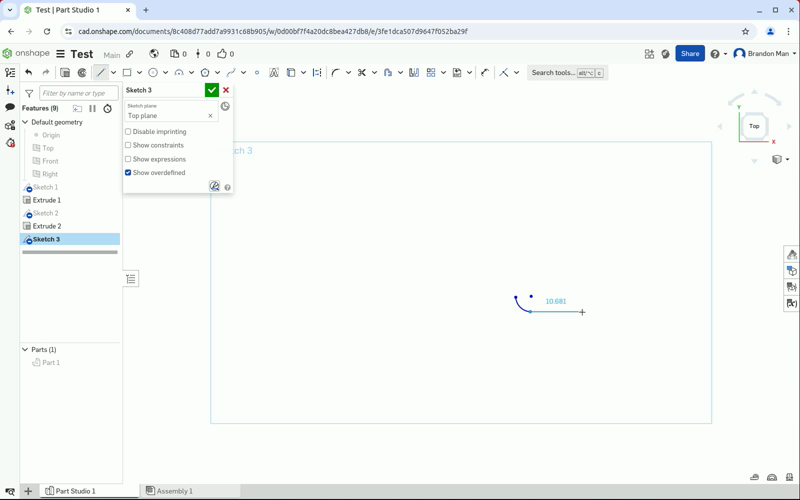
key_up(shift)
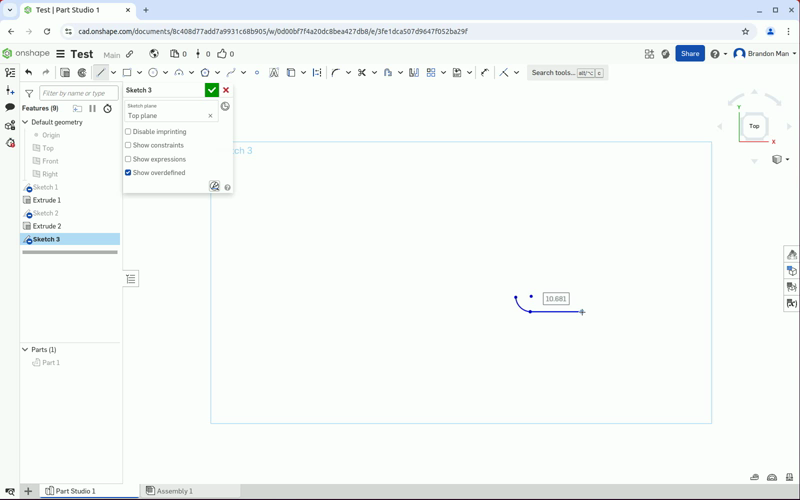
key_down(shift)
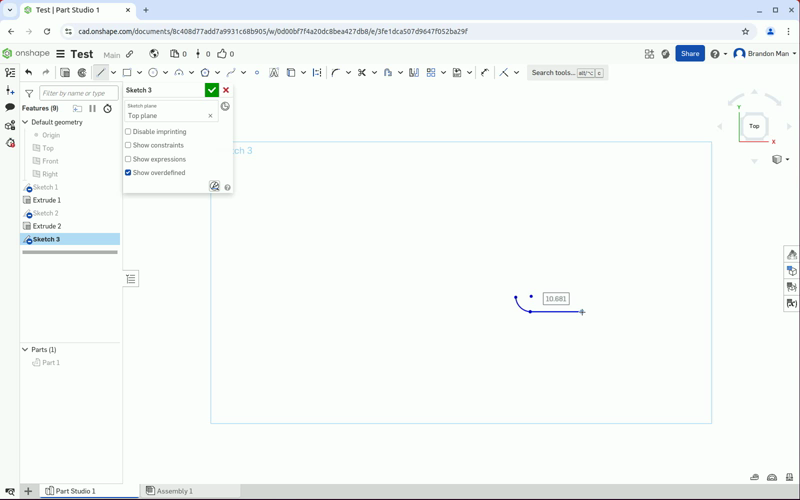
mouse_move(589, 311)
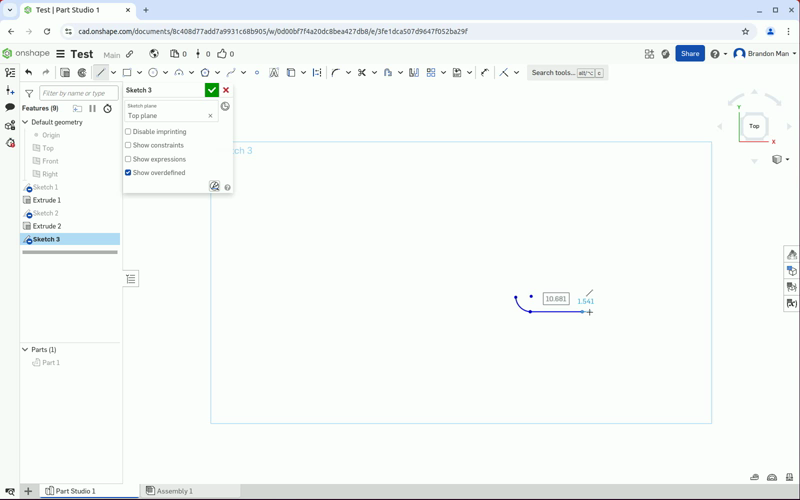
mouse_move(582, 253)
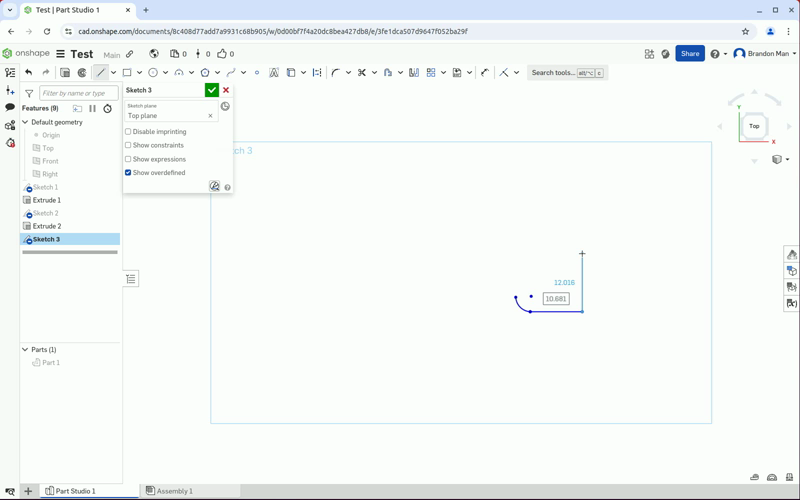
click(582, 253)
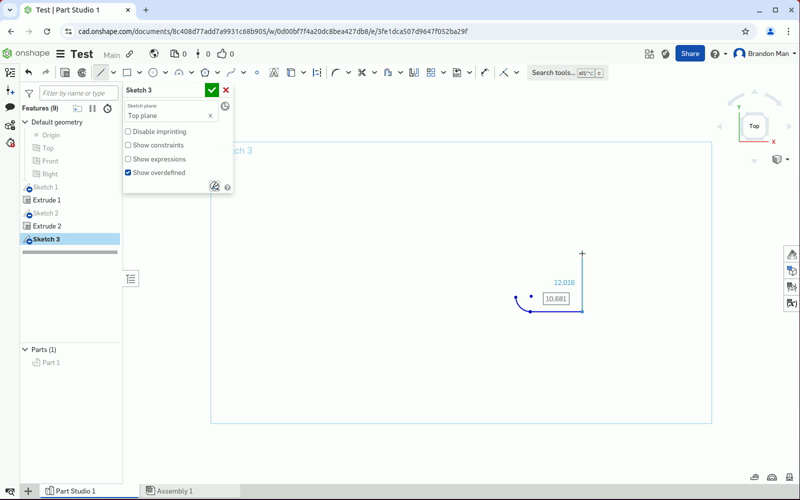
key_up(shift)
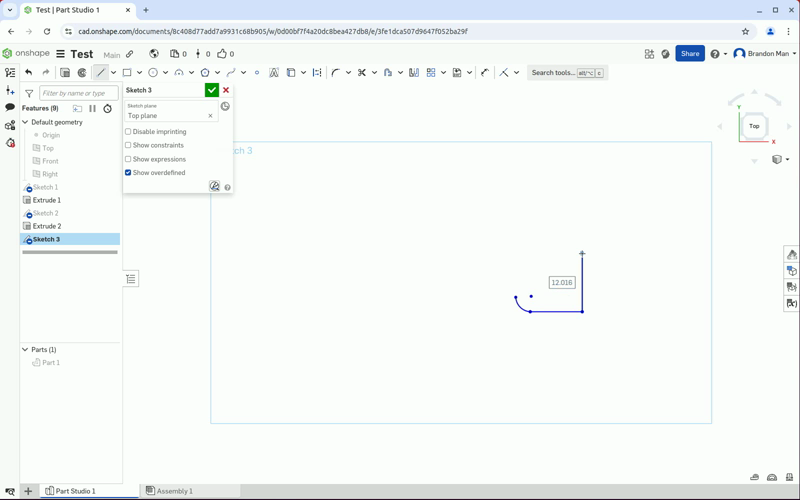
key_down(shift)
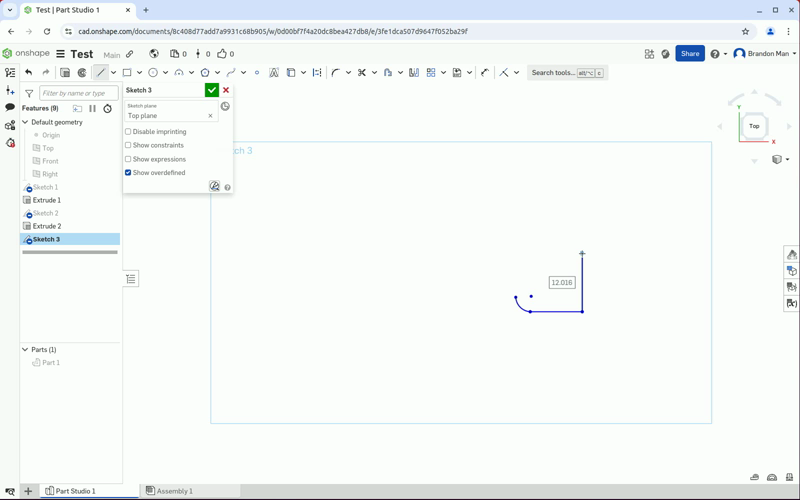
mouse_move(589, 253)
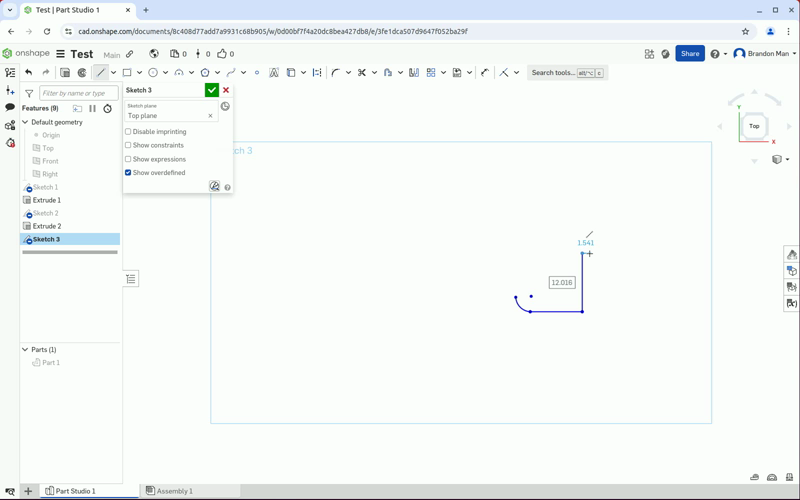
mouse_move(530, 253)
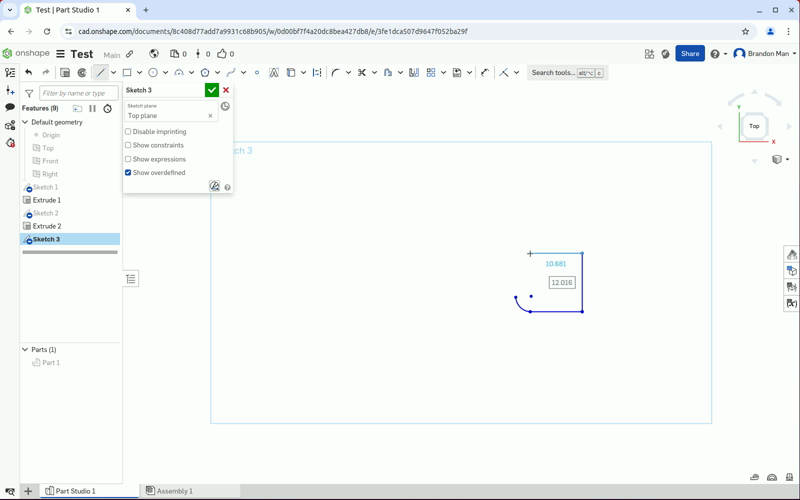
click(530, 253)
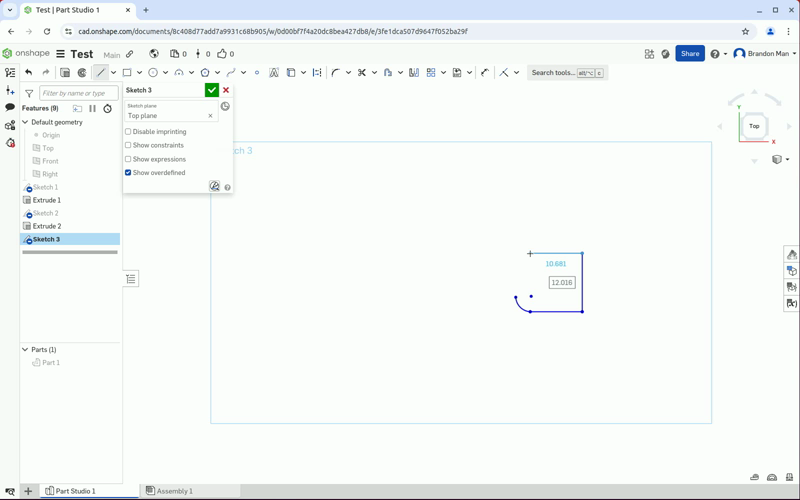
key_up(shift)
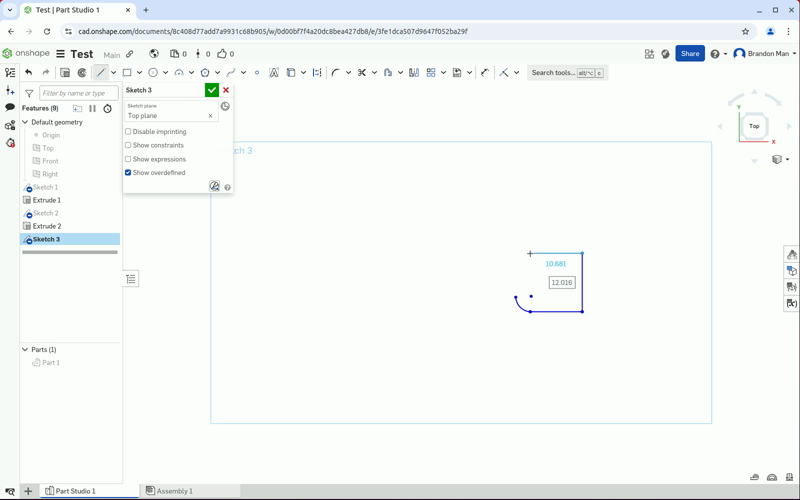
key(esc)
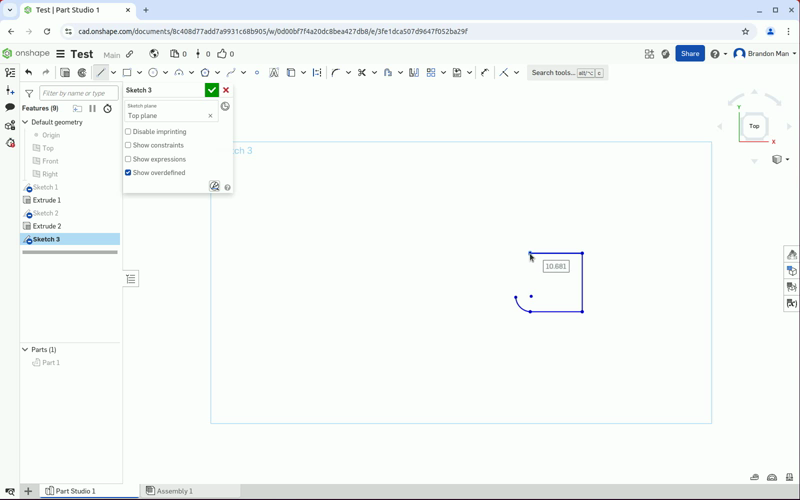
key(a)
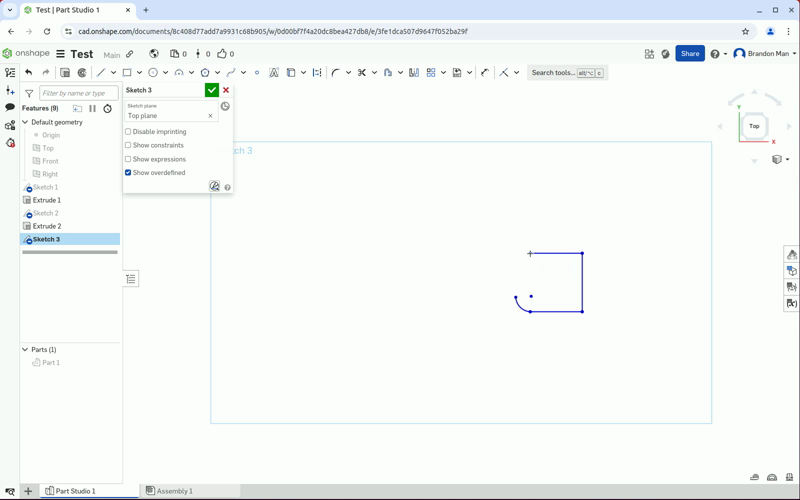
mouse_move(530, 253)
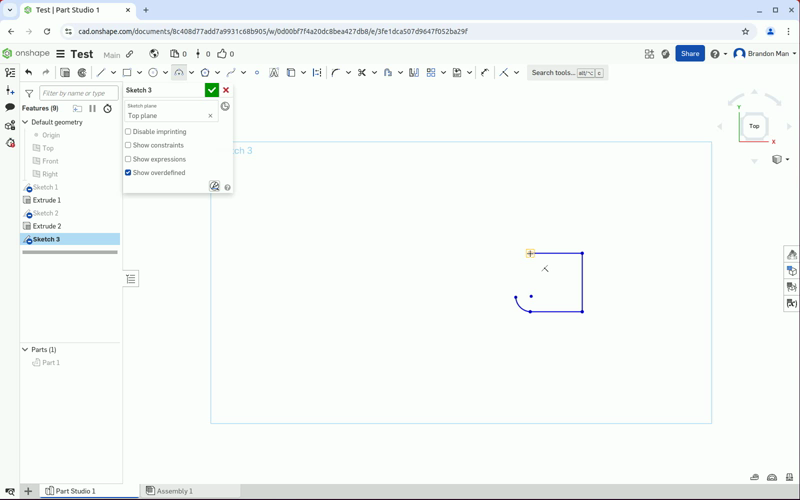
click(530, 253)
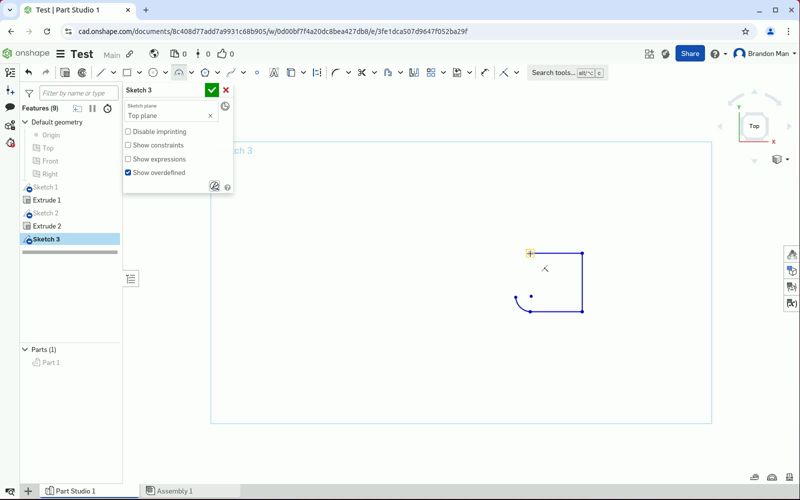
key_down(shift)
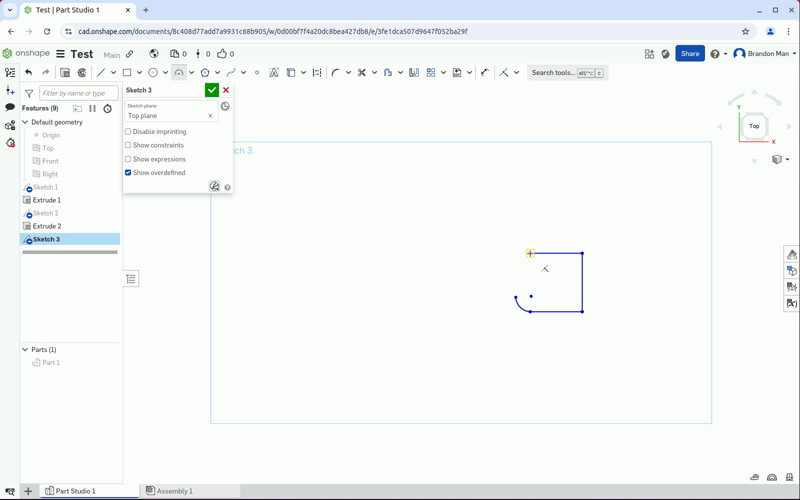
mouse_move(515, 267)
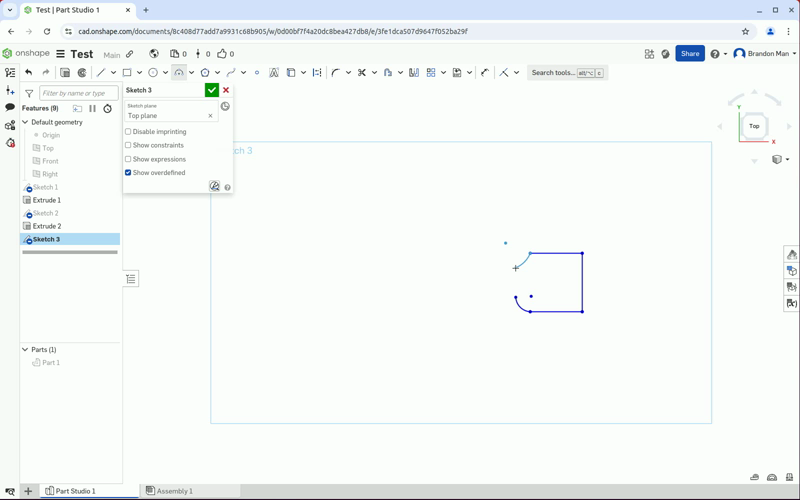
click(515, 267)
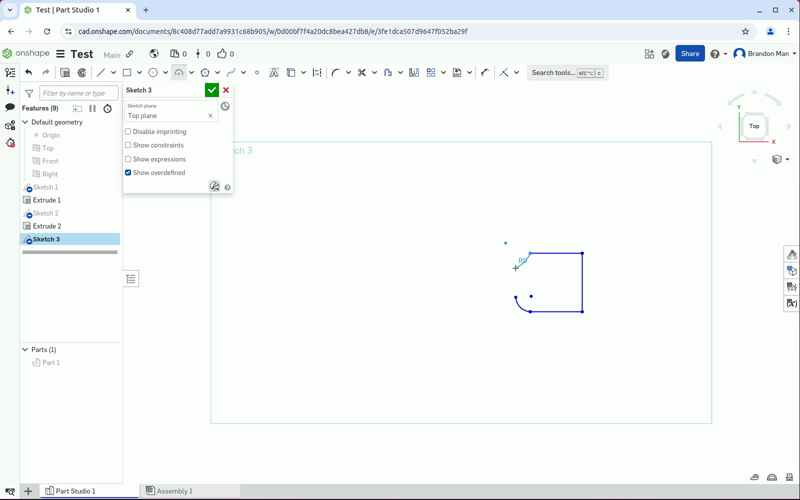
mouse_move(520, 257)
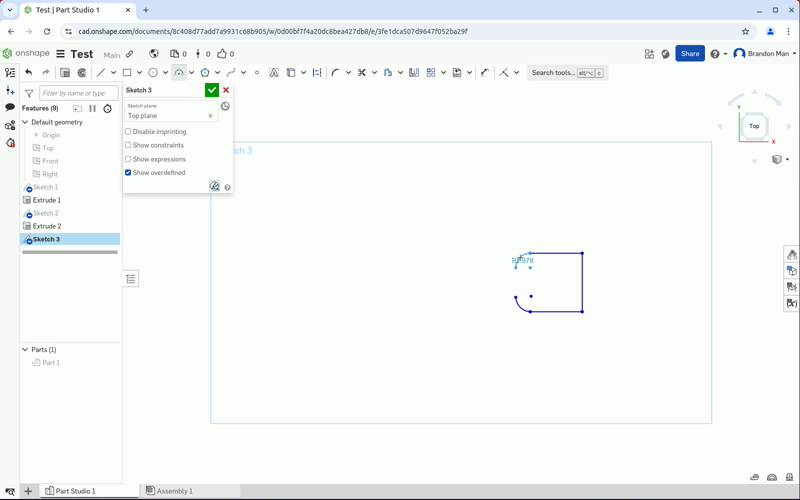
click(520, 257)
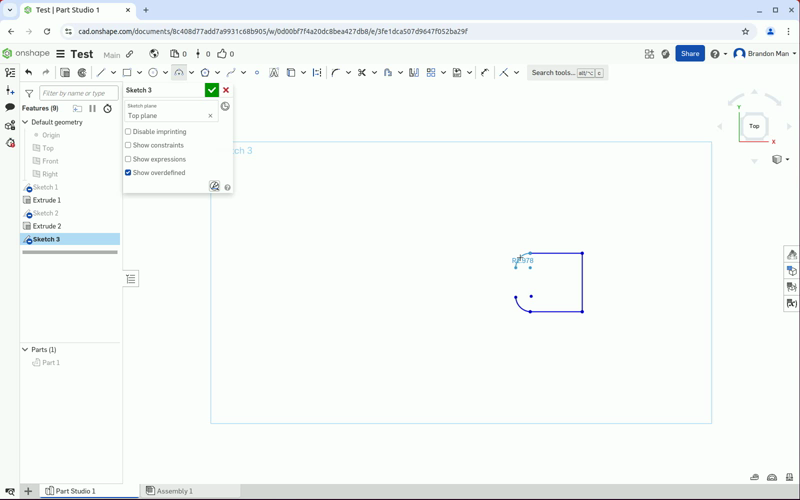
key_up(shift)
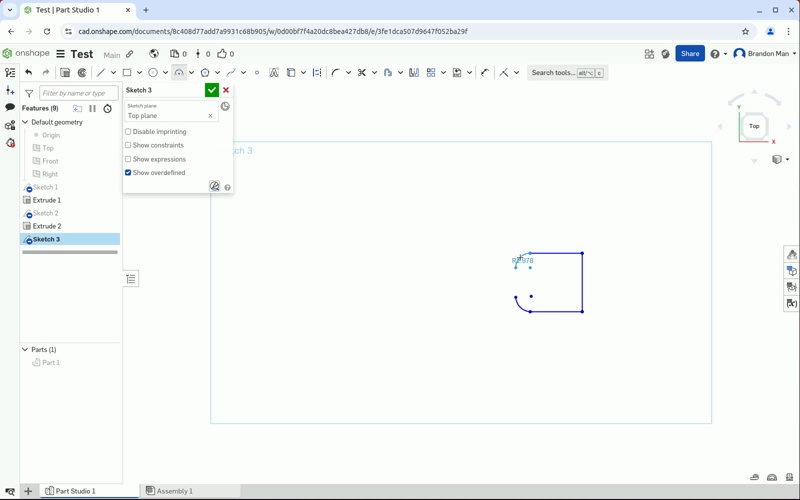
key(esc)
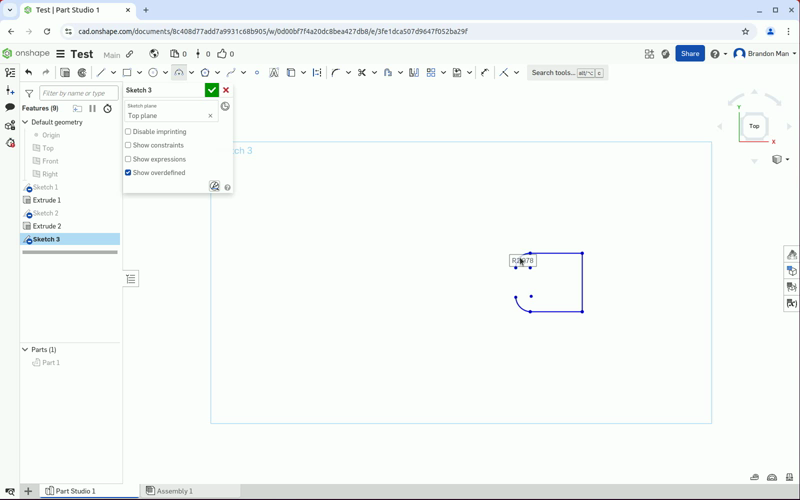
key(l)
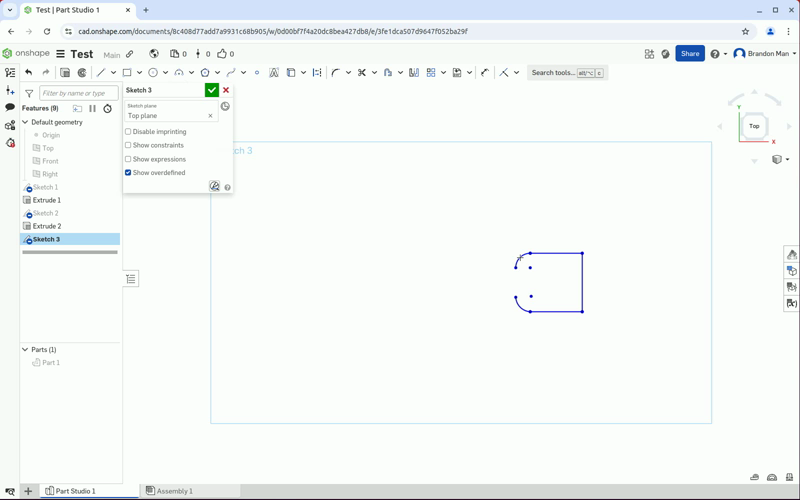
mouse_move(515, 267)
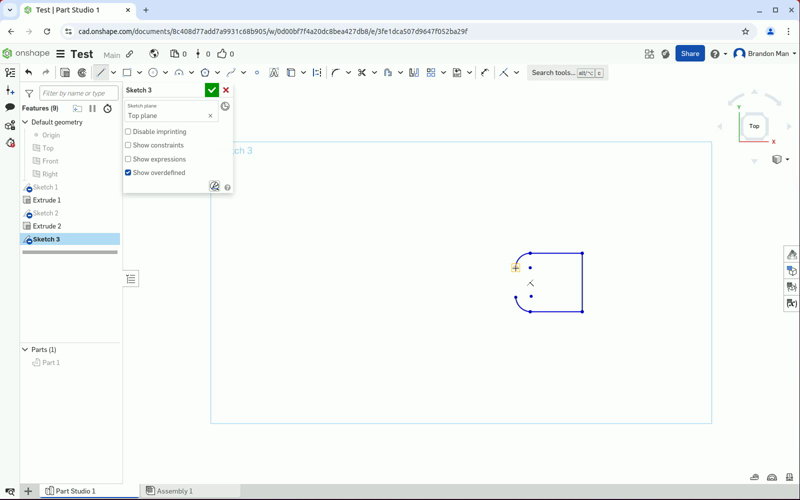
click(515, 267)
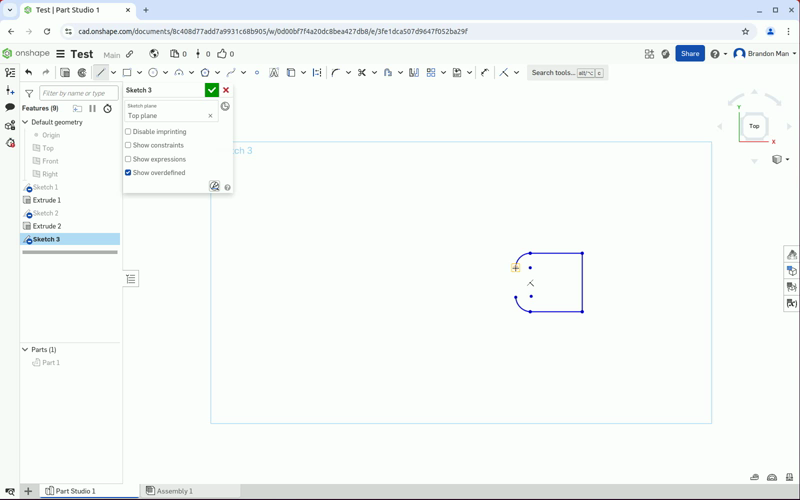
key_down(shift)
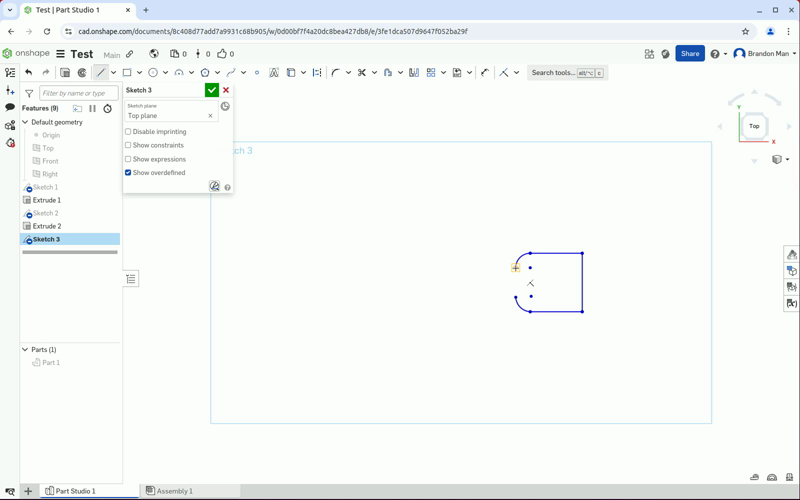
mouse_move(545, 267)
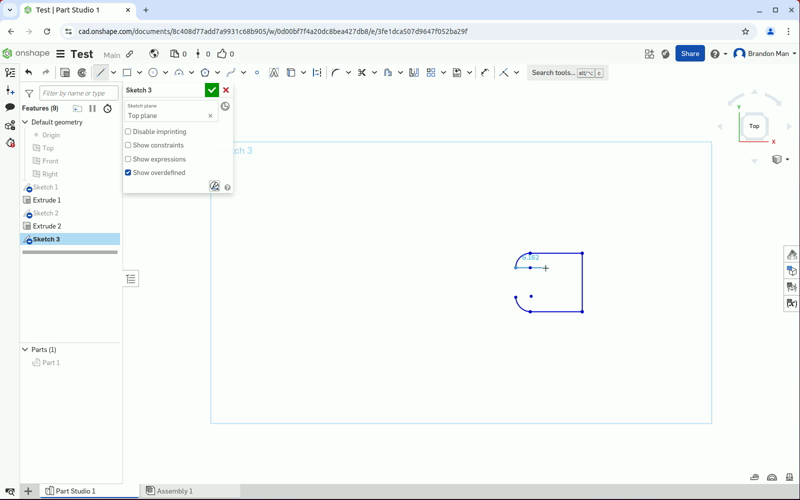
mouse_move(515, 282)
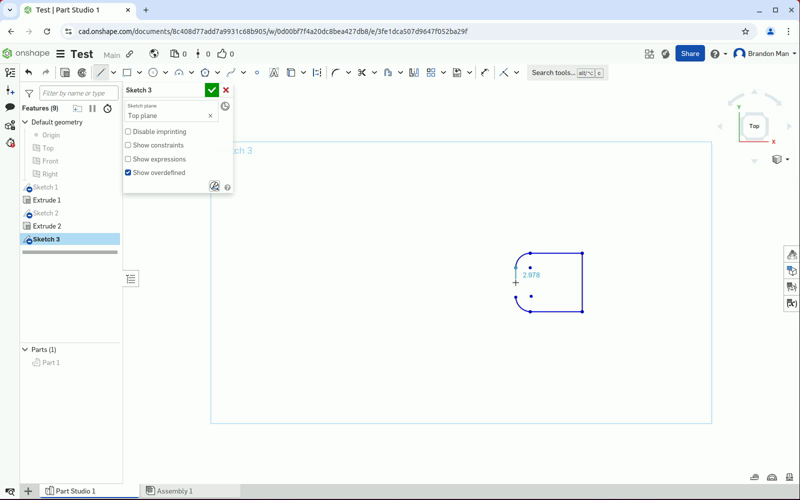
click(515, 282)
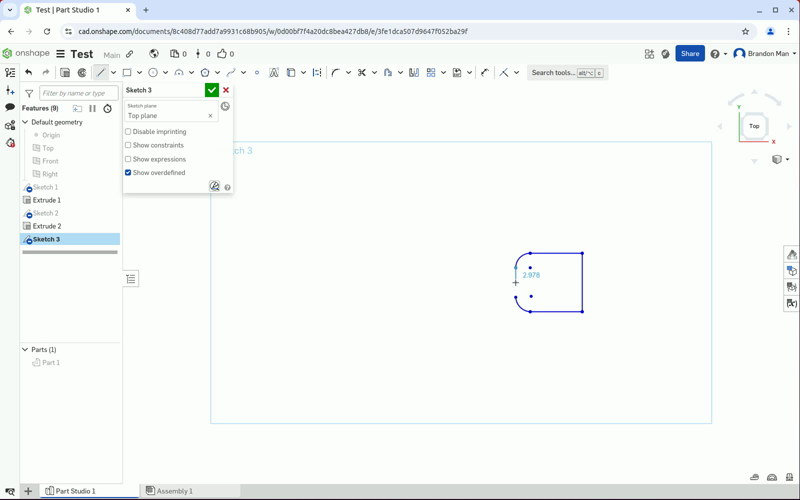
key_up(shift)
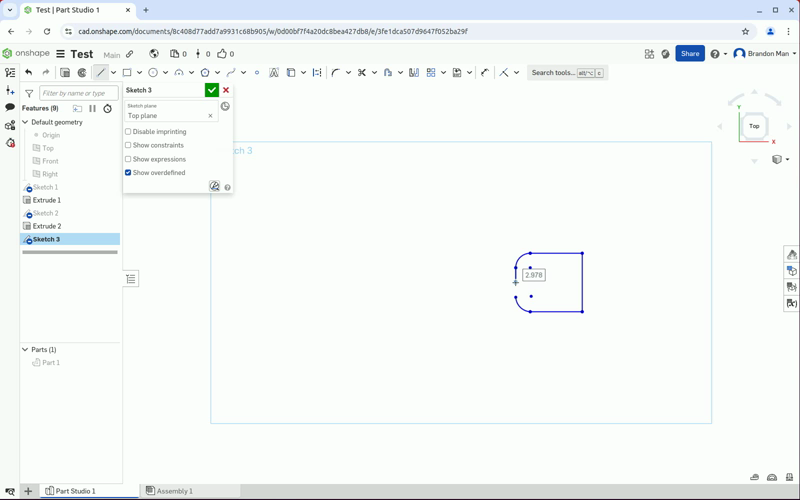
mouse_move(545, 282)
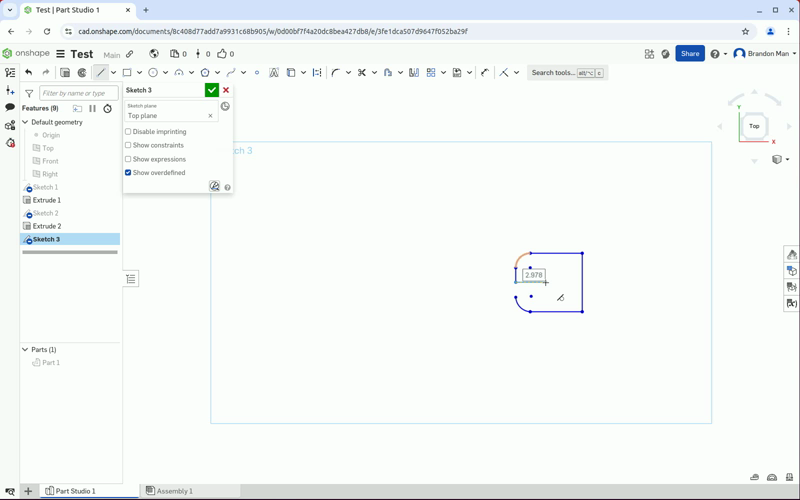
key_down(shift)
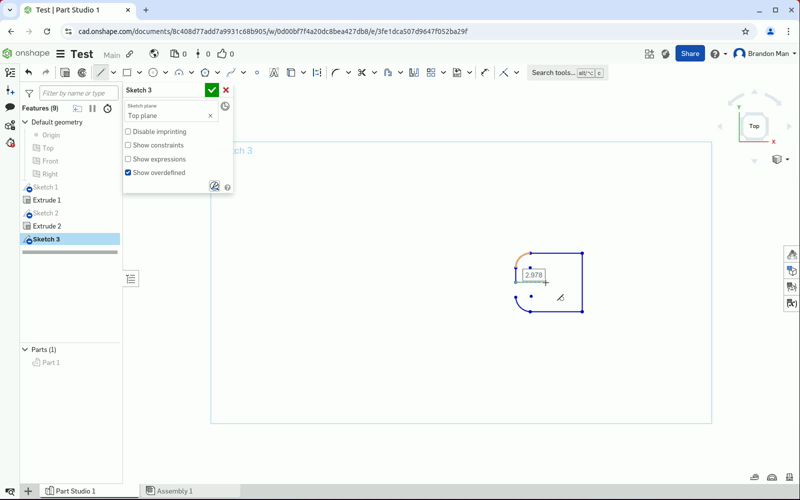
mouse_move(515, 297)
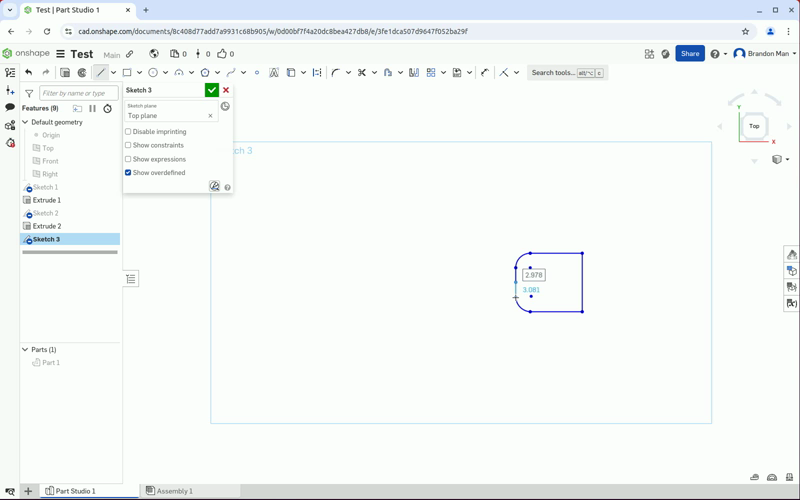
key_up(shift)
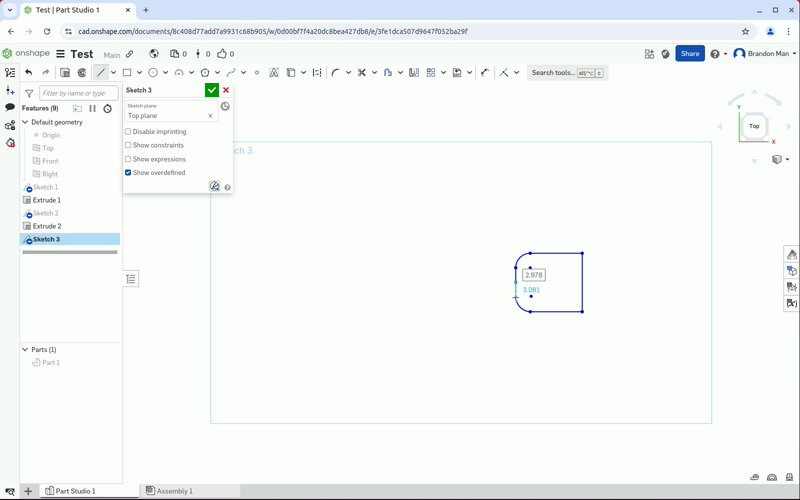
click(515, 297)
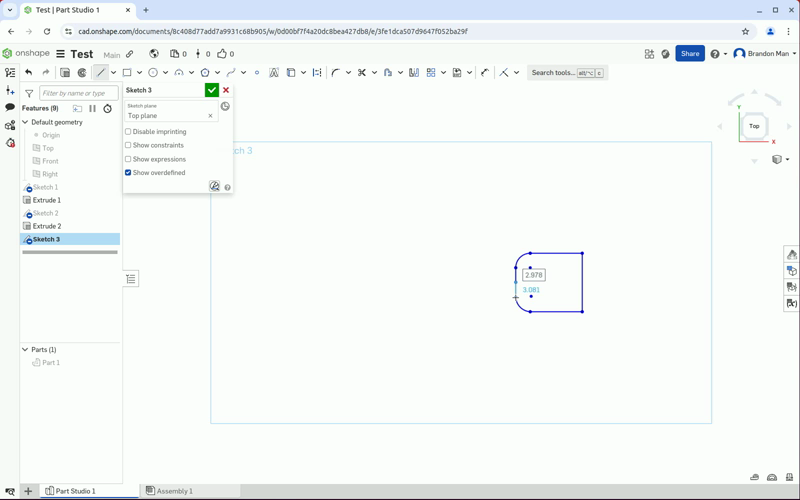
key(esc)
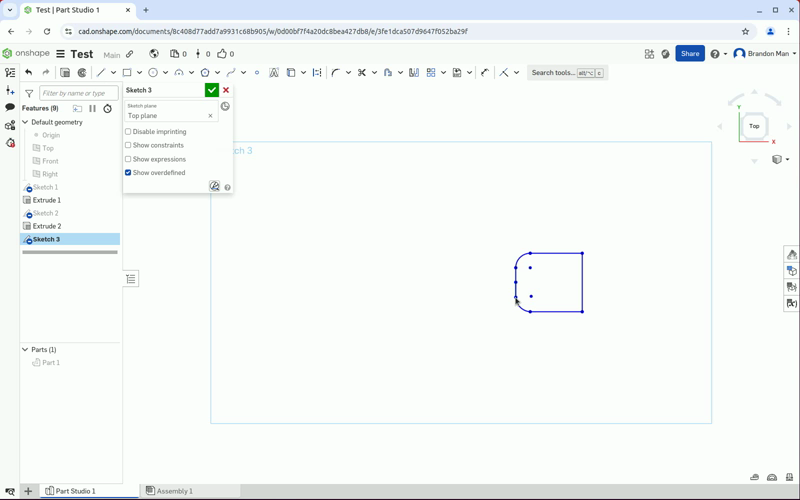
mouse_move(520, 266)
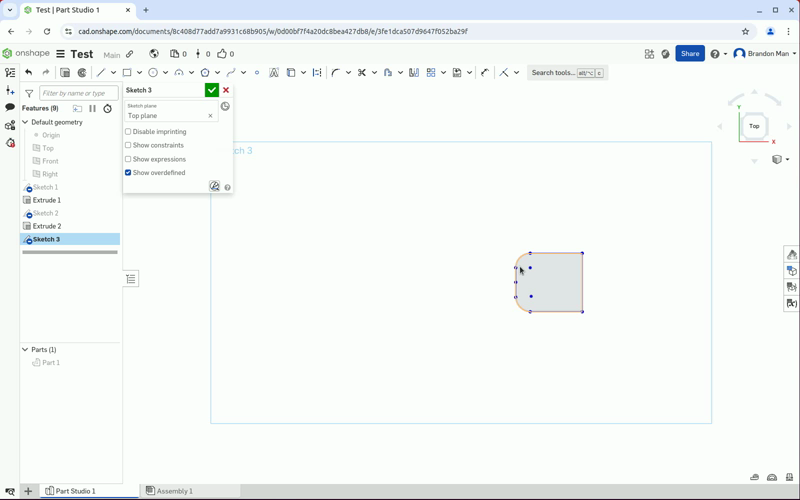
click(520, 266)
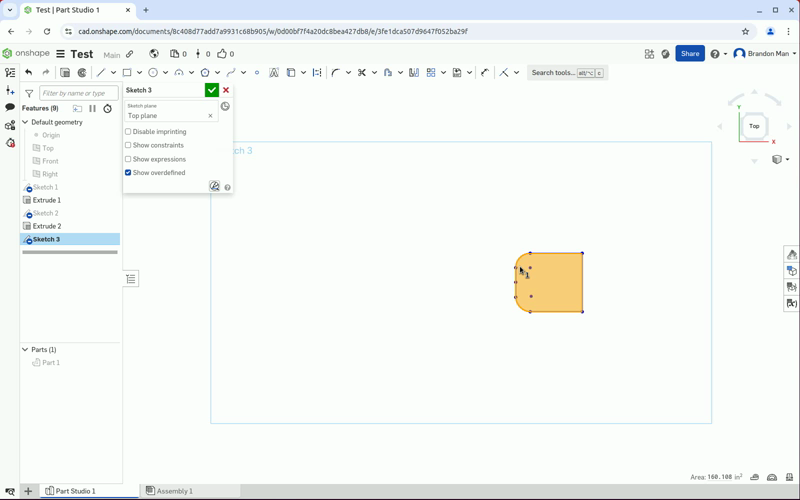
mouse_move(73, 352)
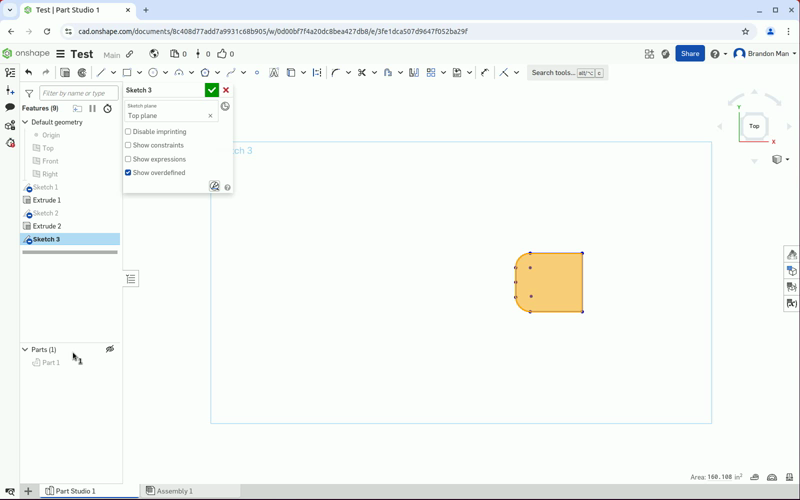
key(shift+y)
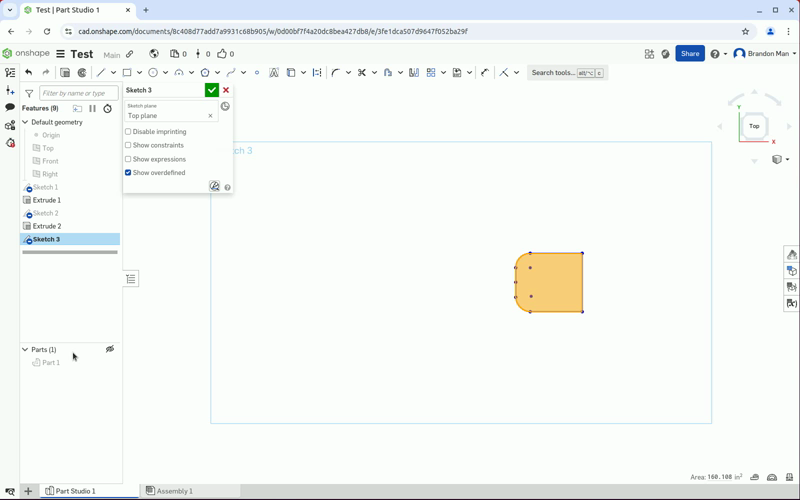
key(shift+e)
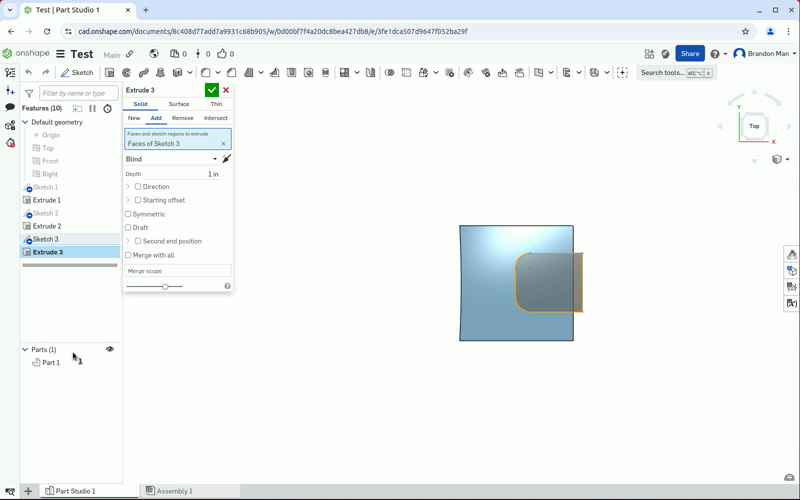
mouse_move(143, 106)
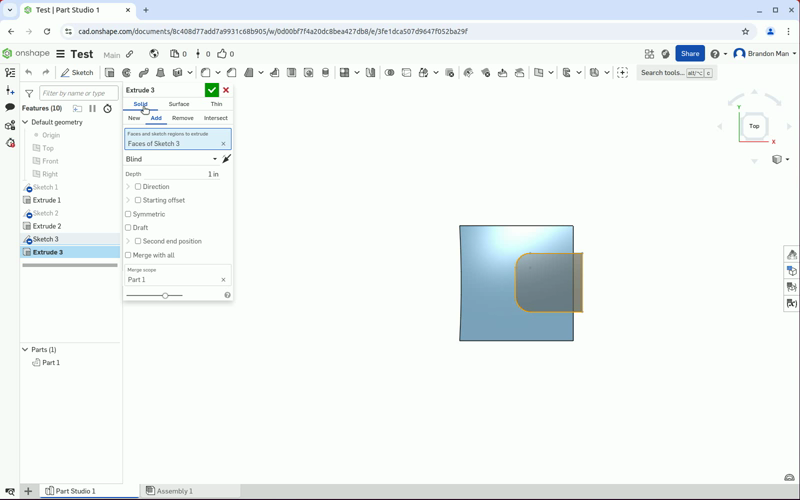
click(143, 106)
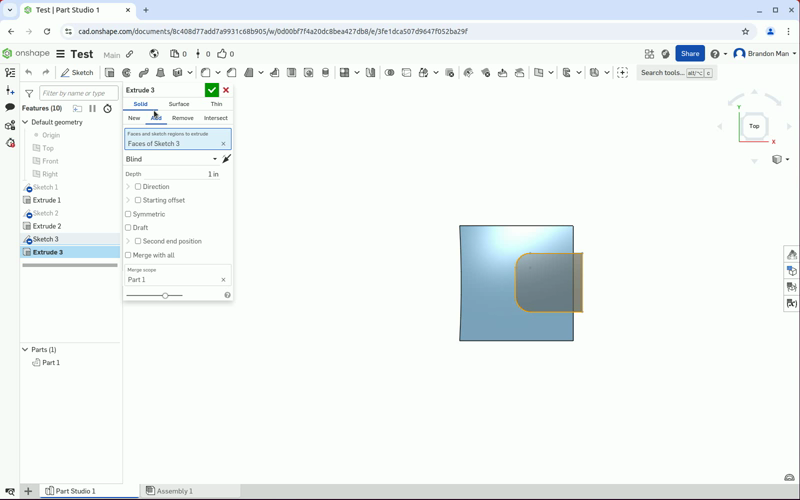
mouse_move(186, 120)
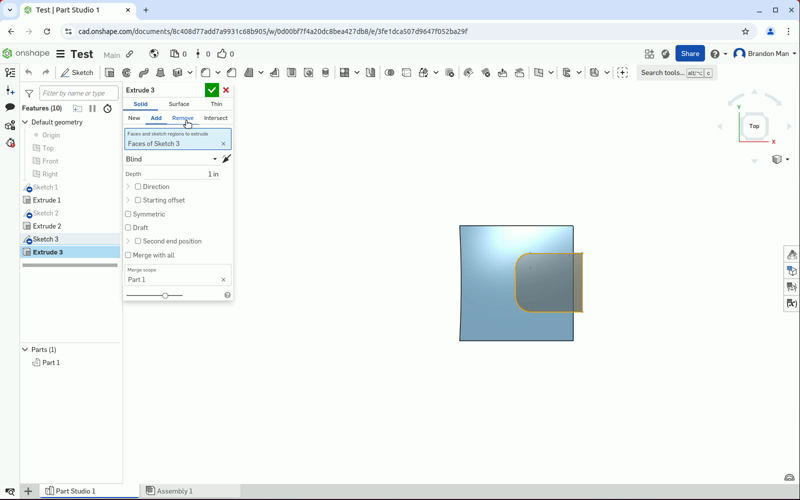
click(186, 120)
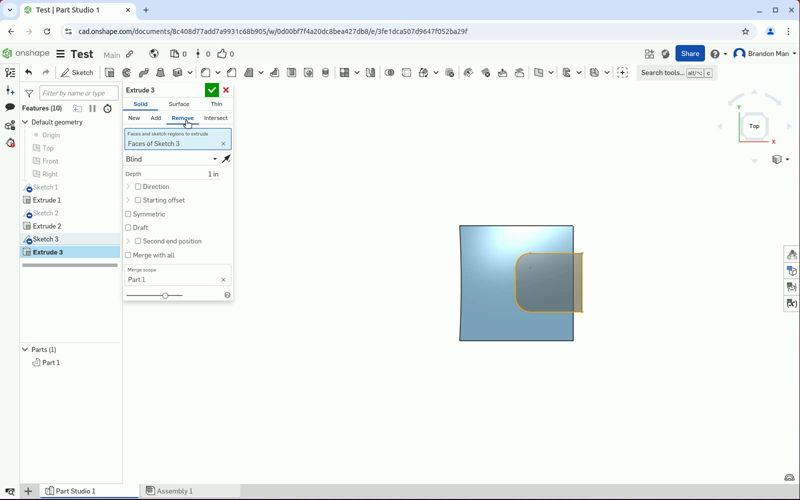
key(tab, 4)
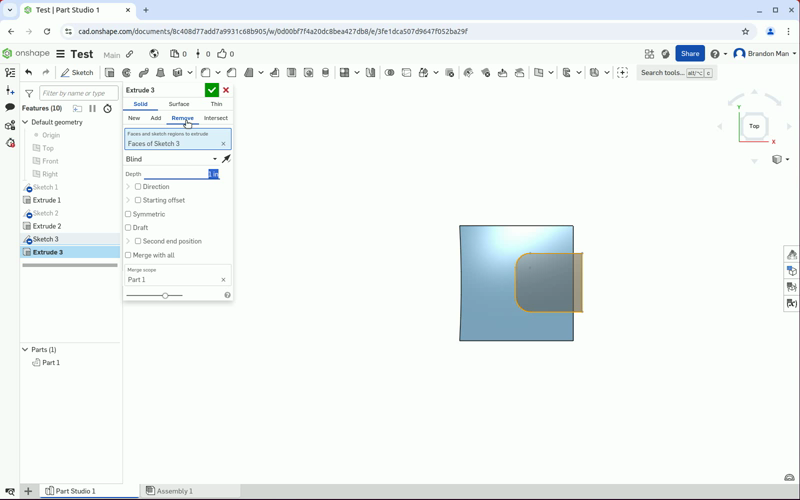
text(14.924)
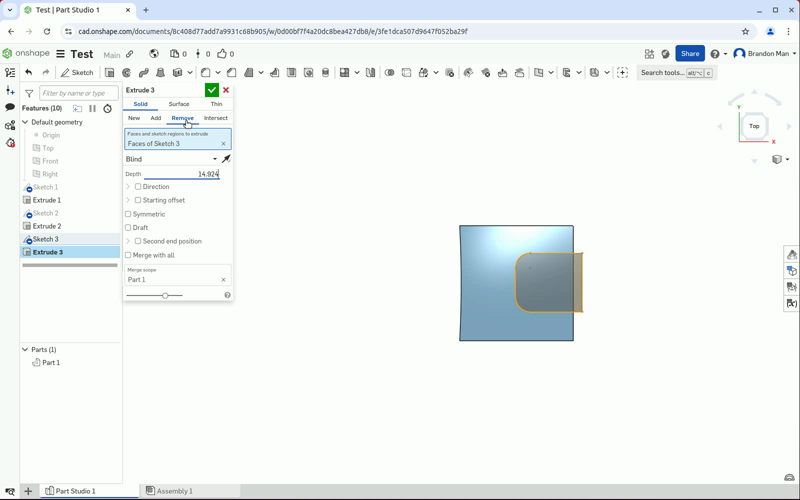
key(tab, 3)
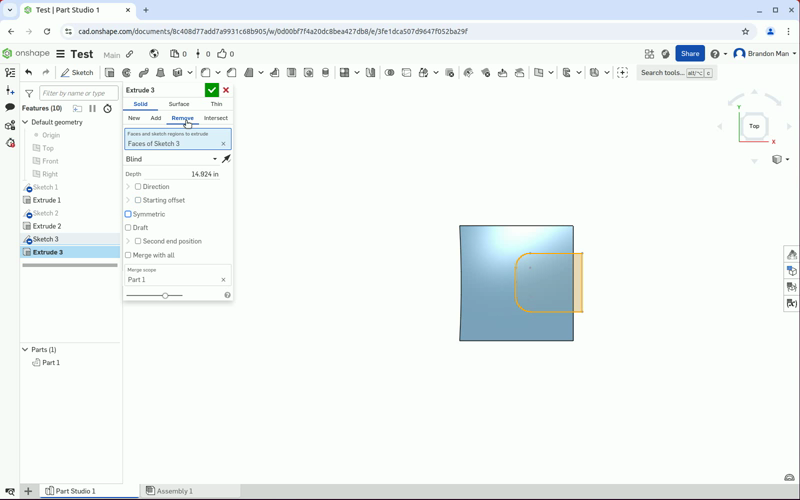
key(tab, 2)
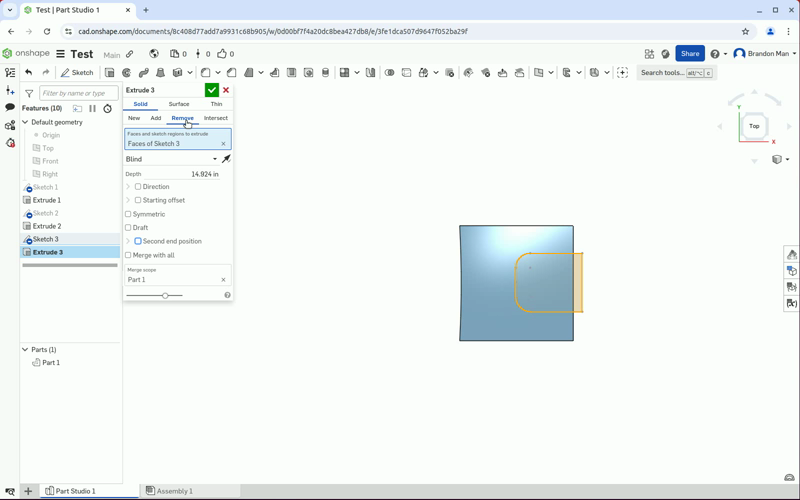
key(space)
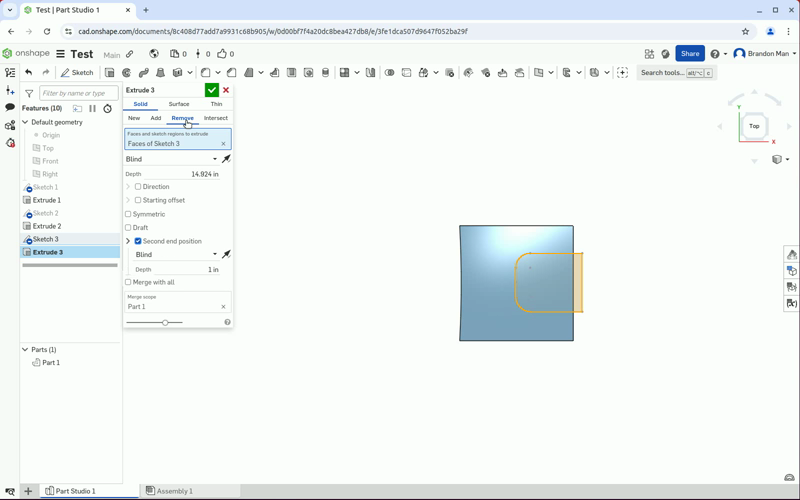
key(tab, 3)
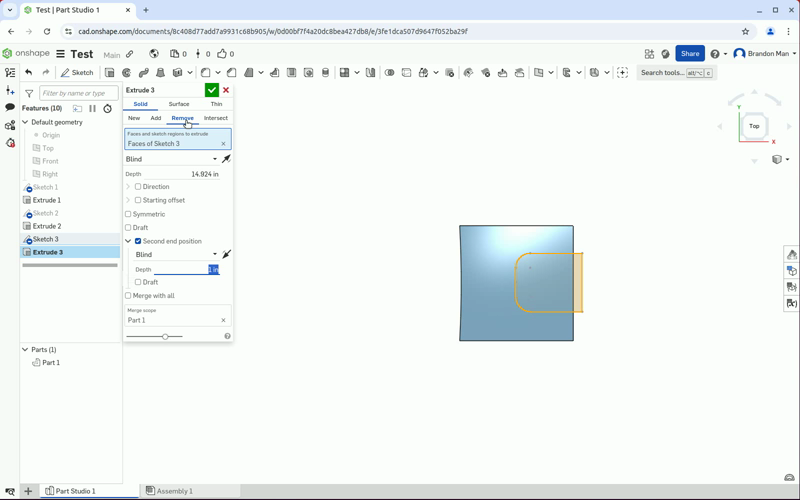
text(14.924)
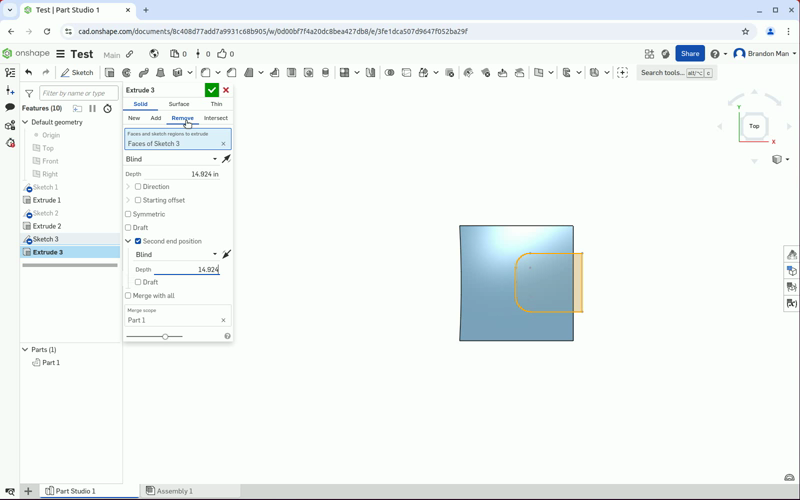
key(tab, 2)
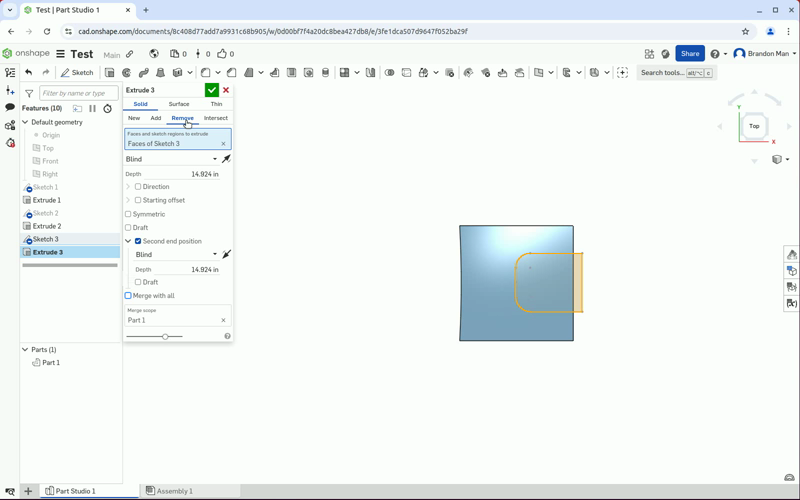
key(space)
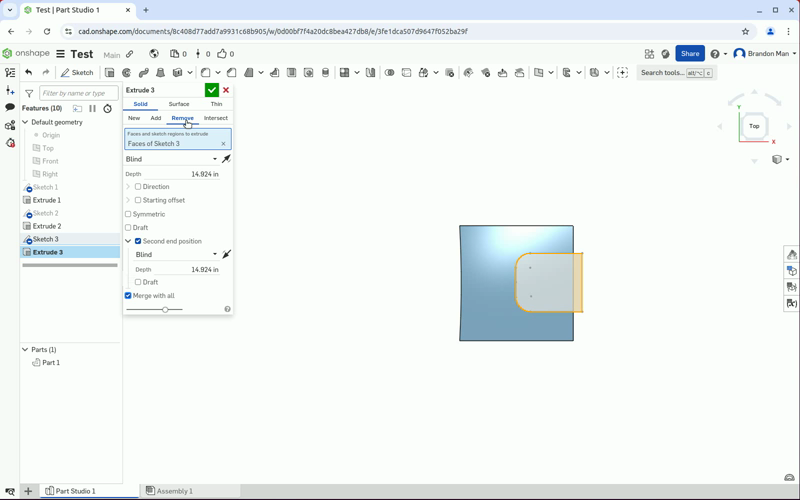
key(enter)
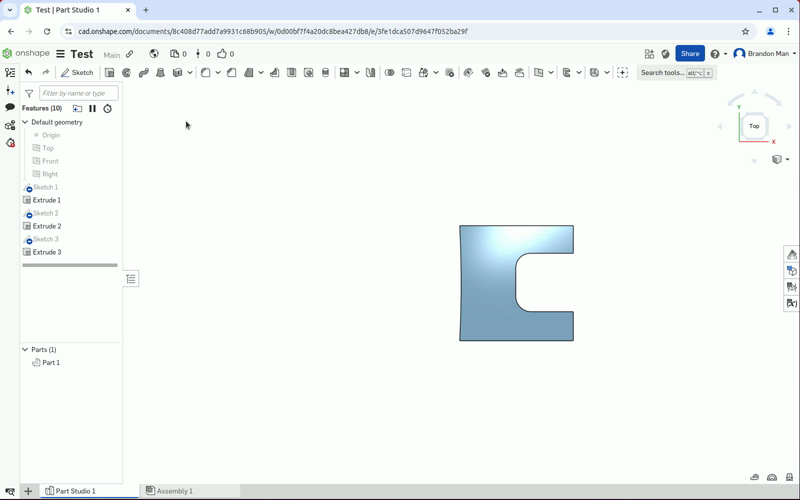
key(shift+h)
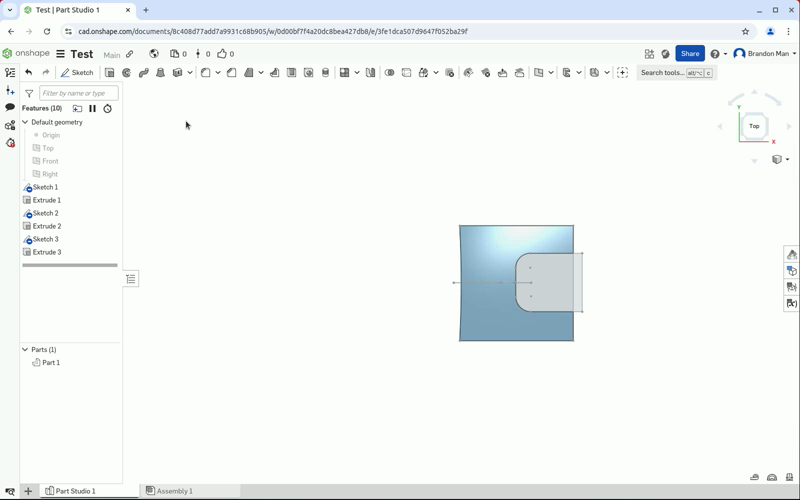
key(shift+h)
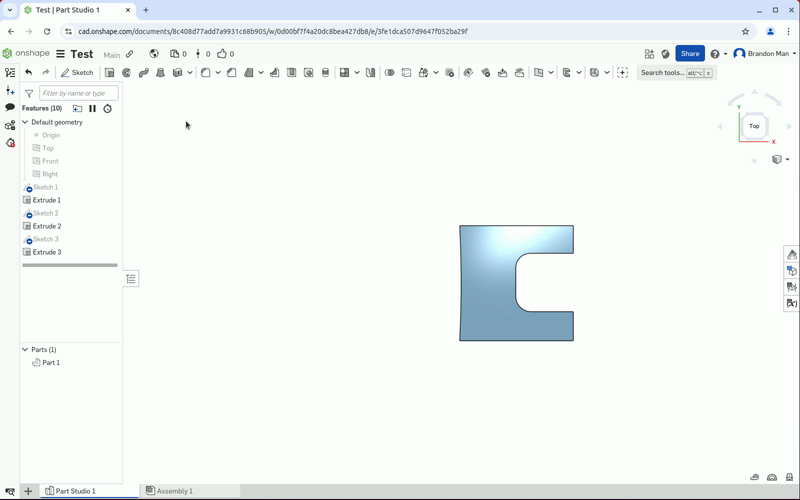
mouse_move(73, 189)
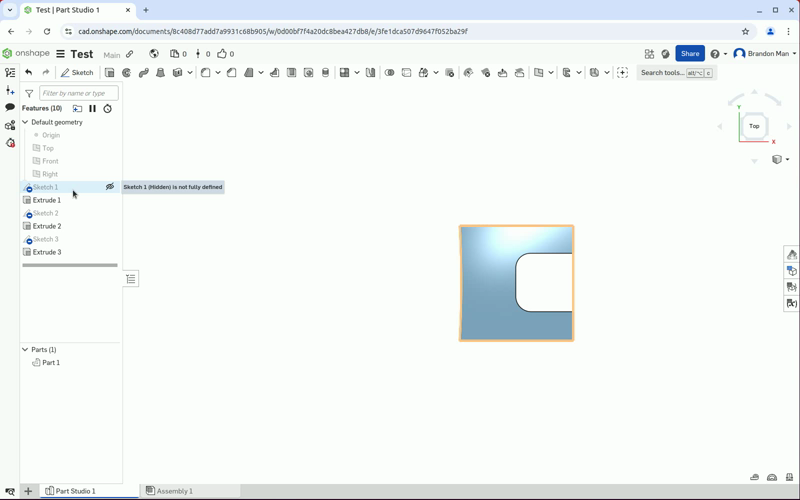
click(73, 189)
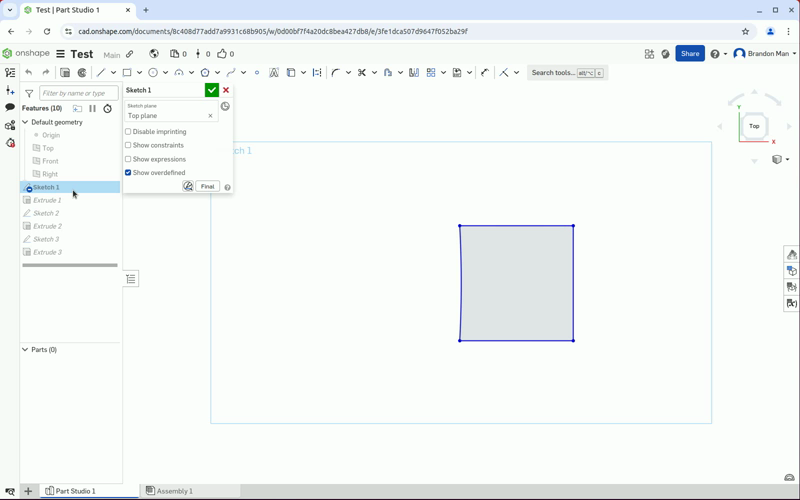
mouse_move(229, 92)
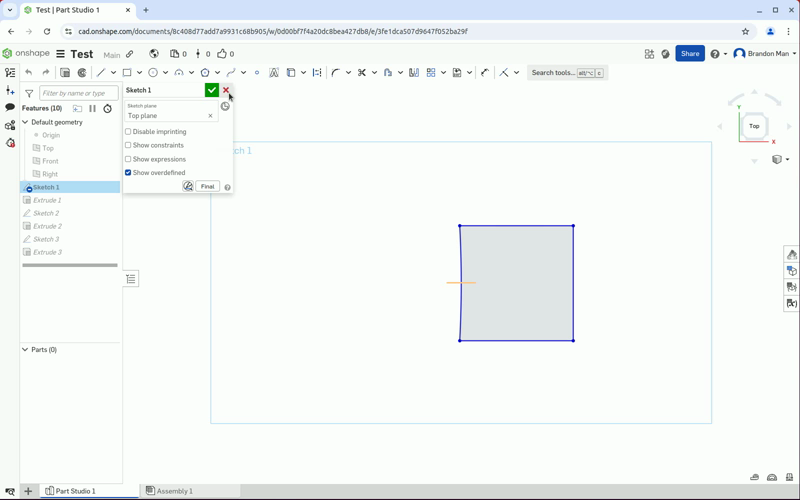
click(229, 92)
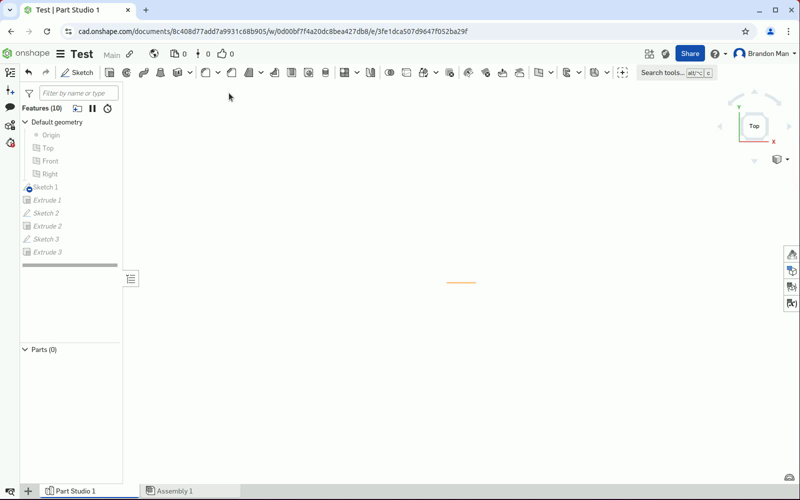
mouse_move(73, 352)
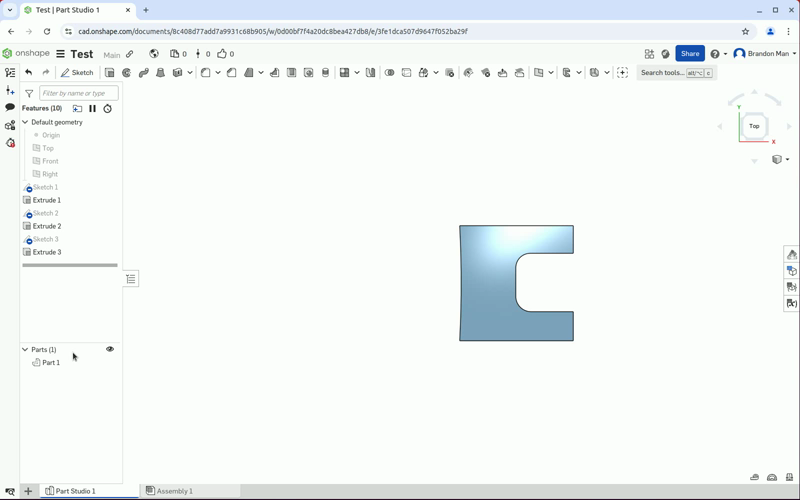
key(y)
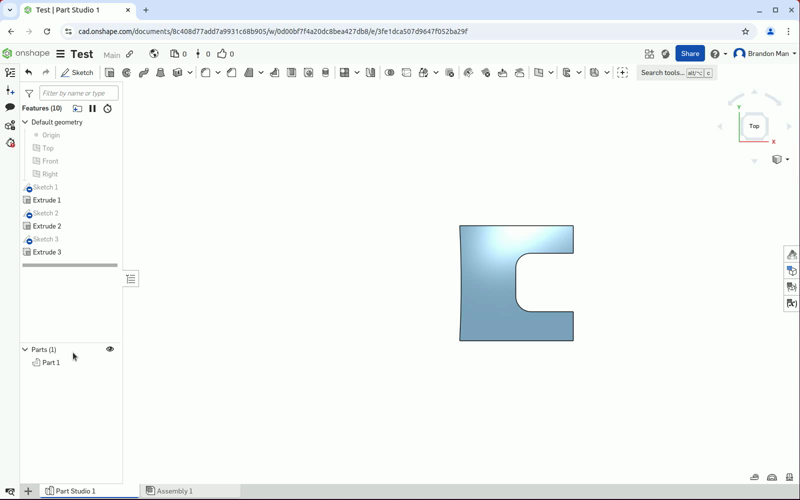
key(shift+p)
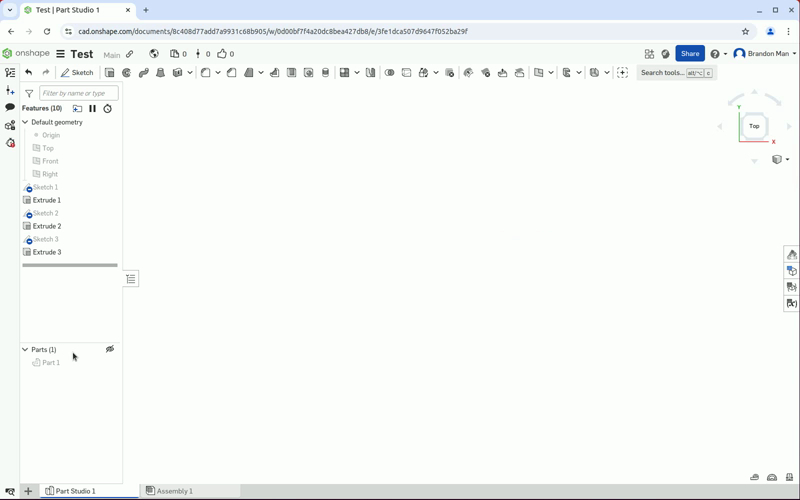
key(space)
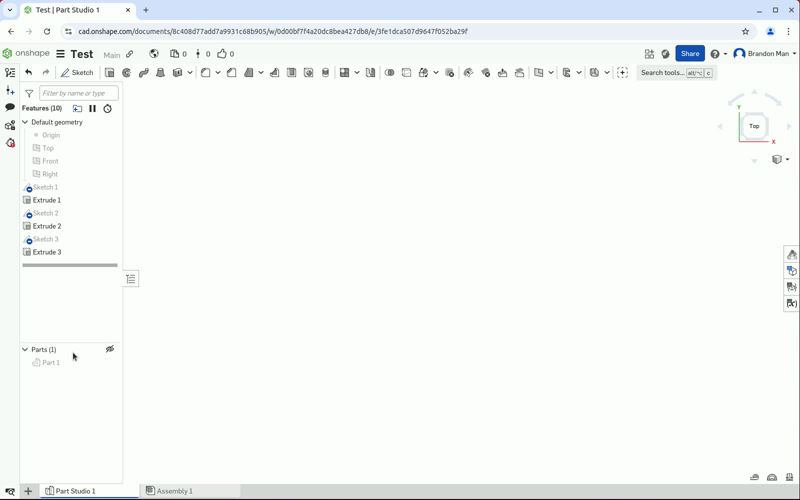
key_down(shift)
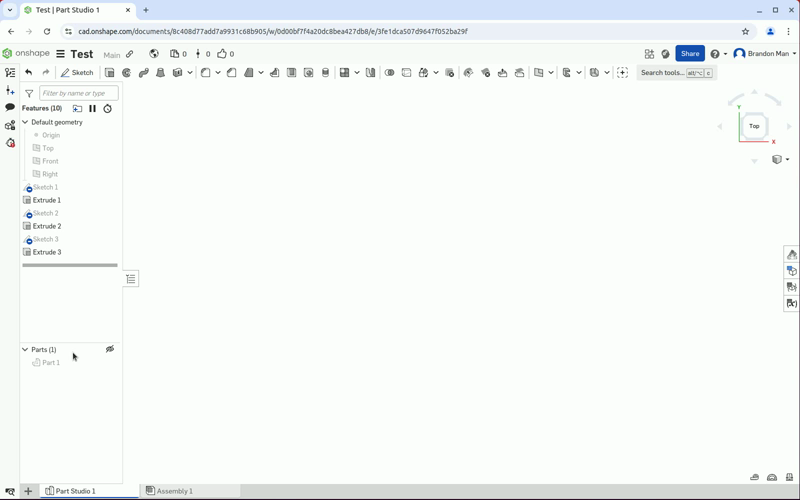
key(up)
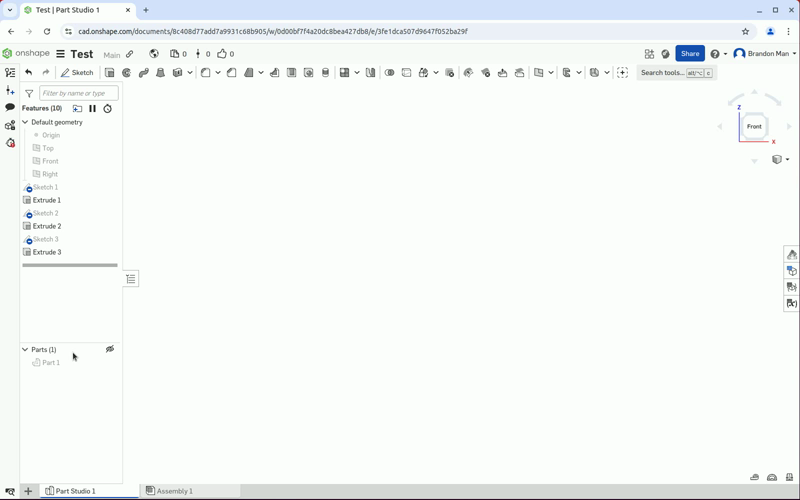
key_up(shift)
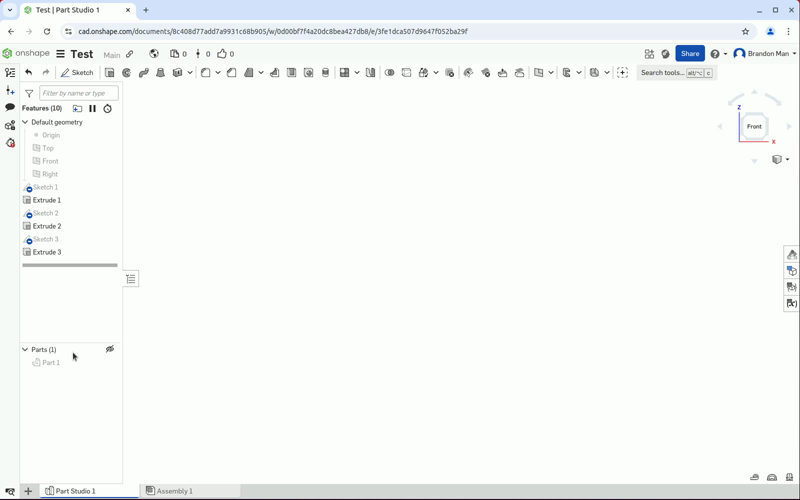
mouse_move(73, 352)
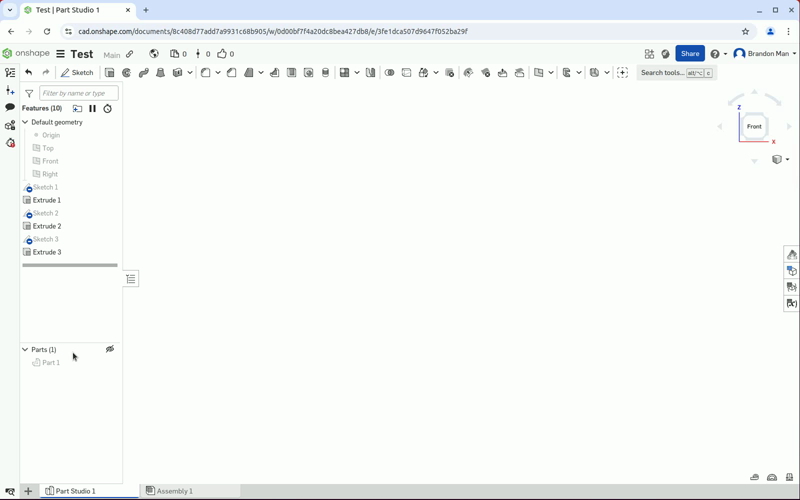
key(shift+y)
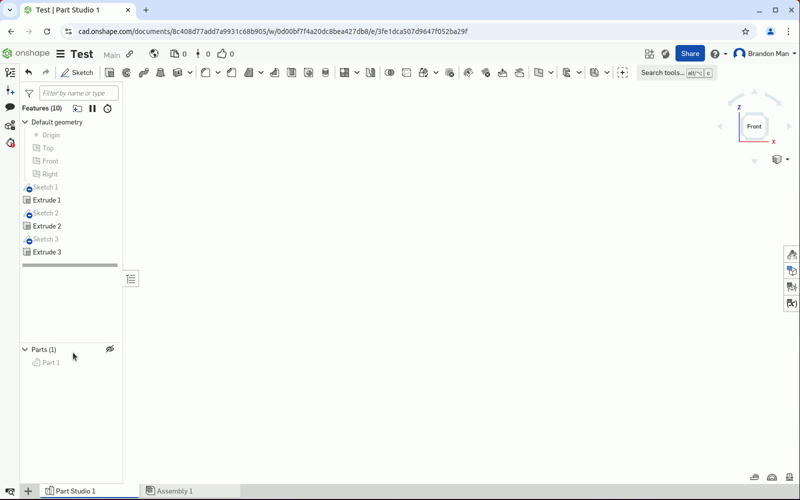
key(shift+s)
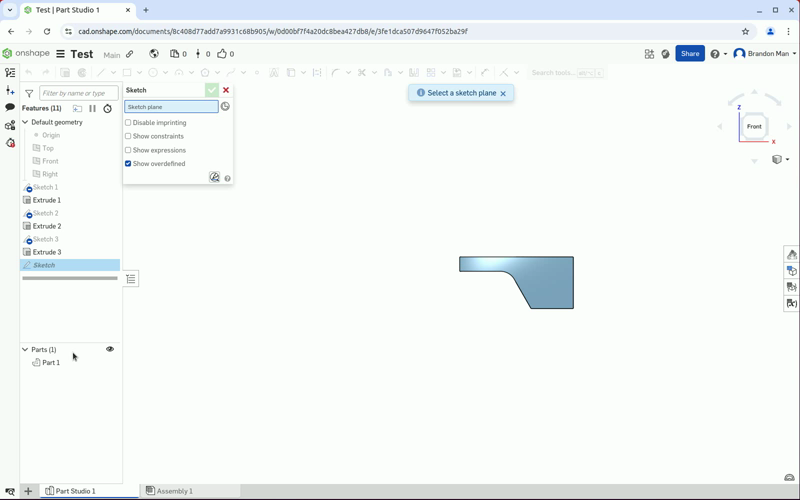
mouse_move(73, 163)
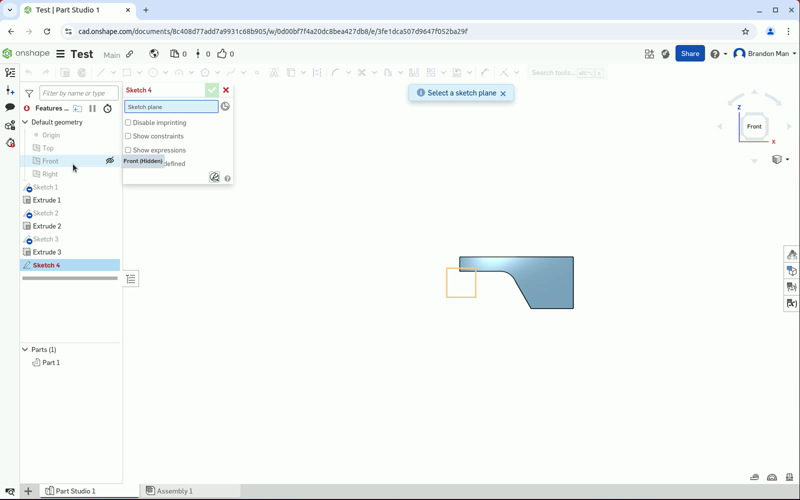
click(73, 163)
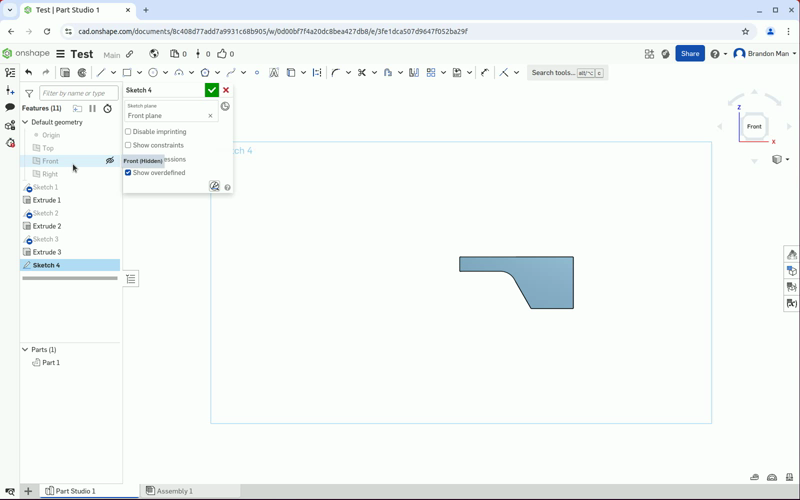
mouse_move(73, 352)
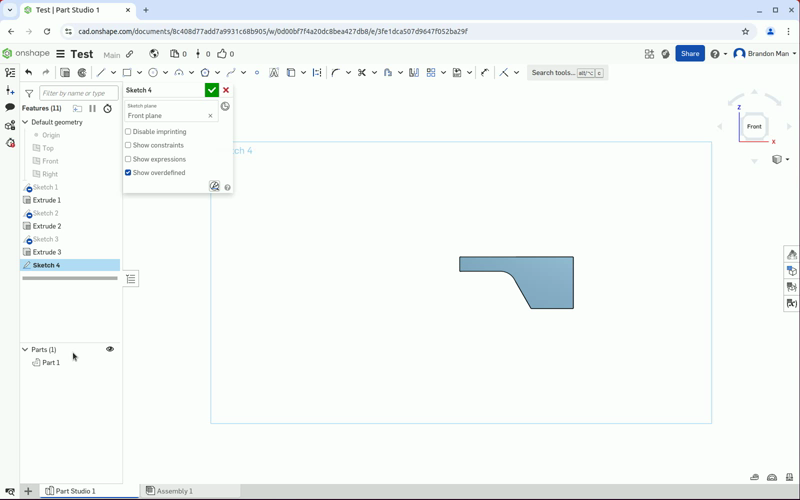
key(y)
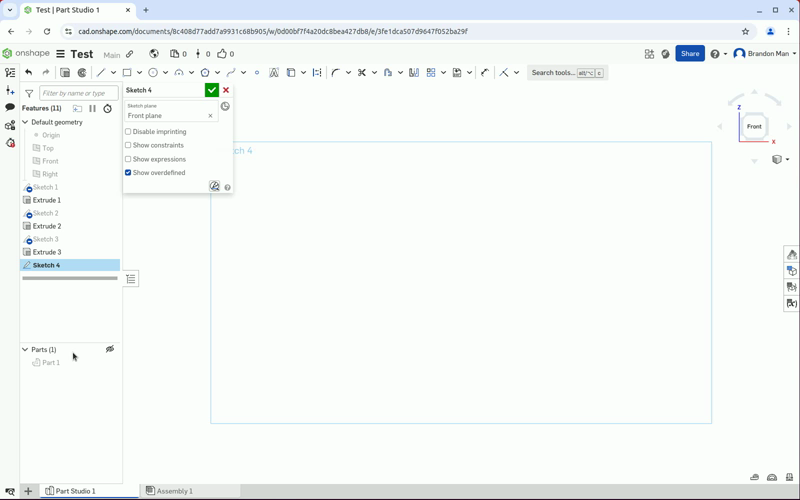
key(c)
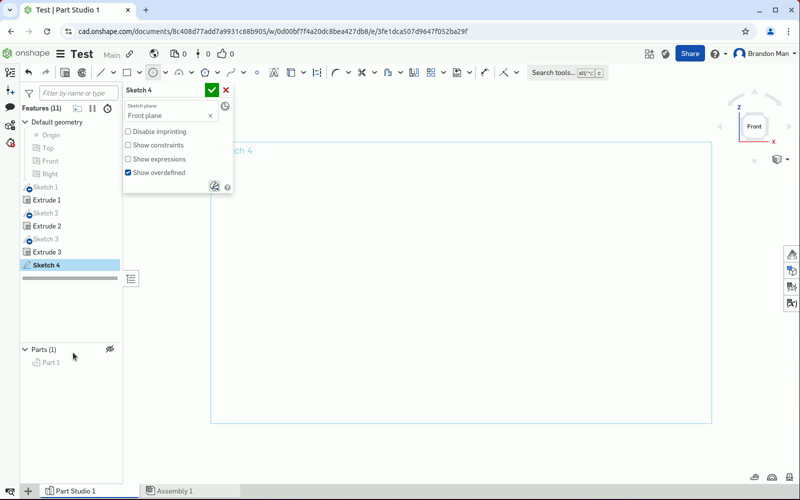
key_down(shift)
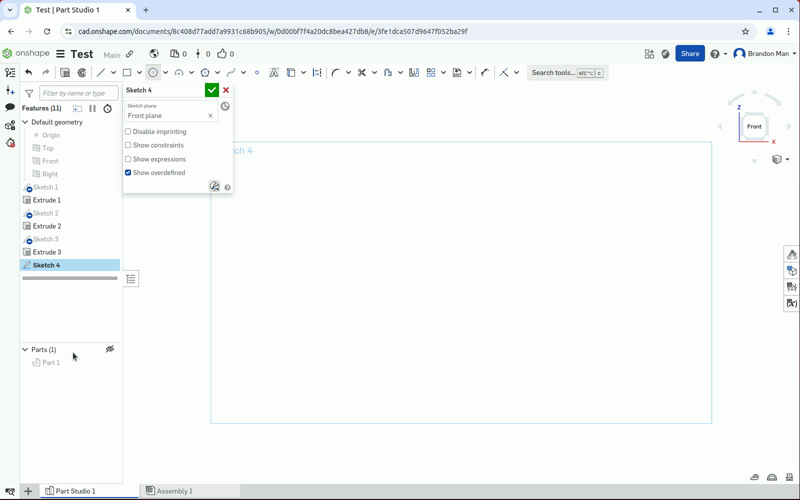
mouse_move(553, 297)
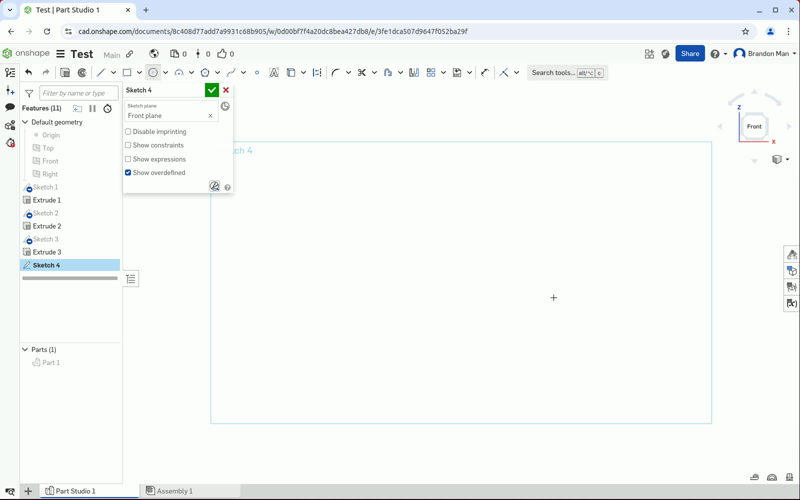
click(553, 297)
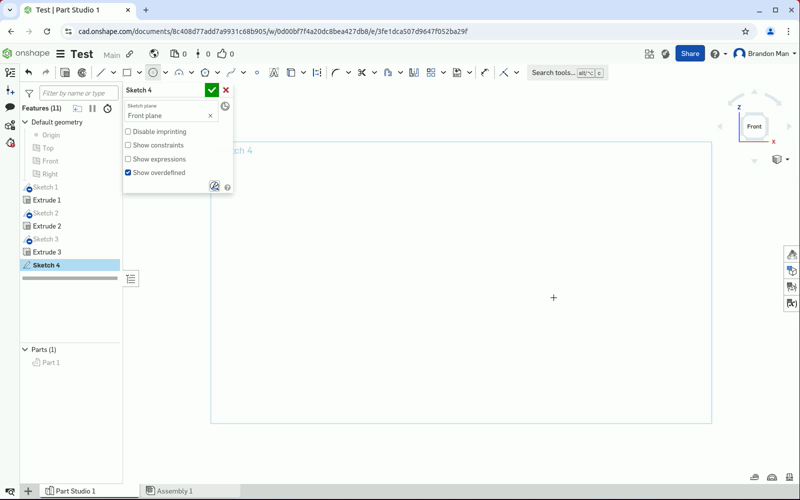
key_up(shift)
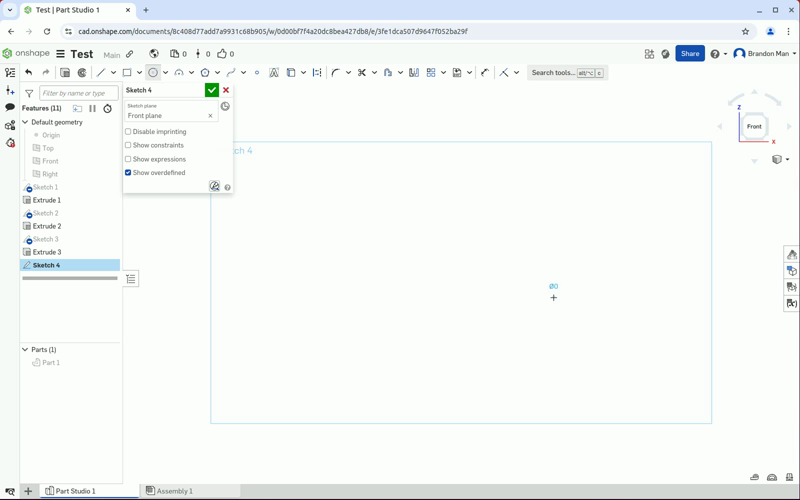
mouse_move(561, 297)
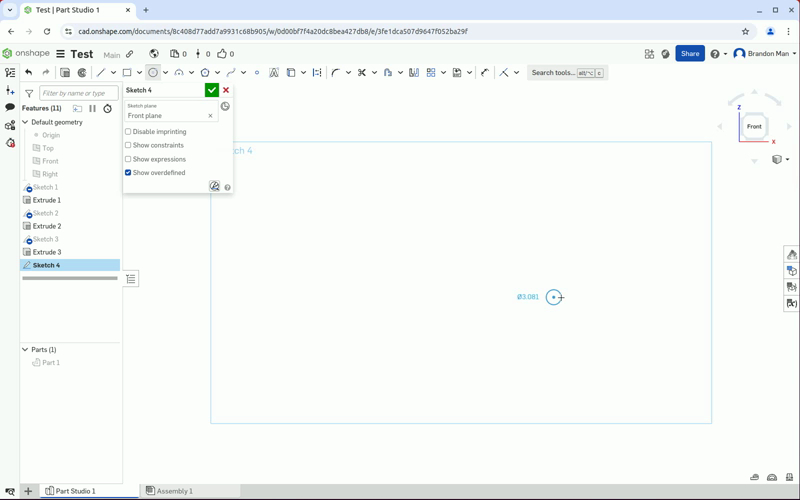
click(561, 297)
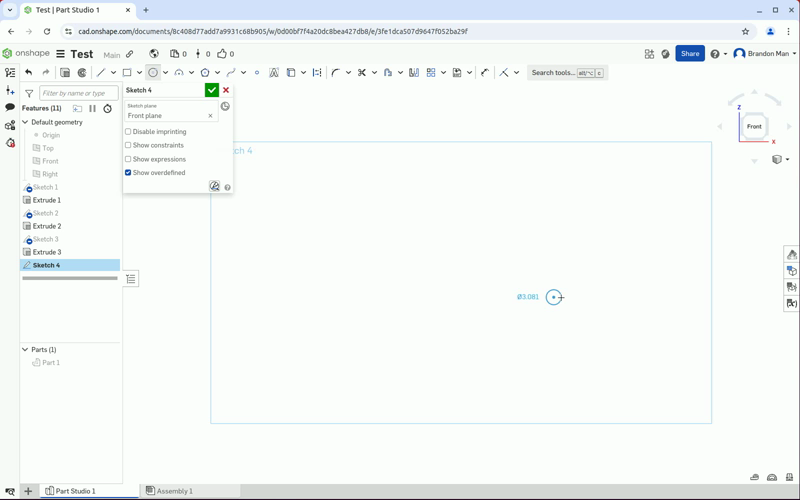
key(esc)
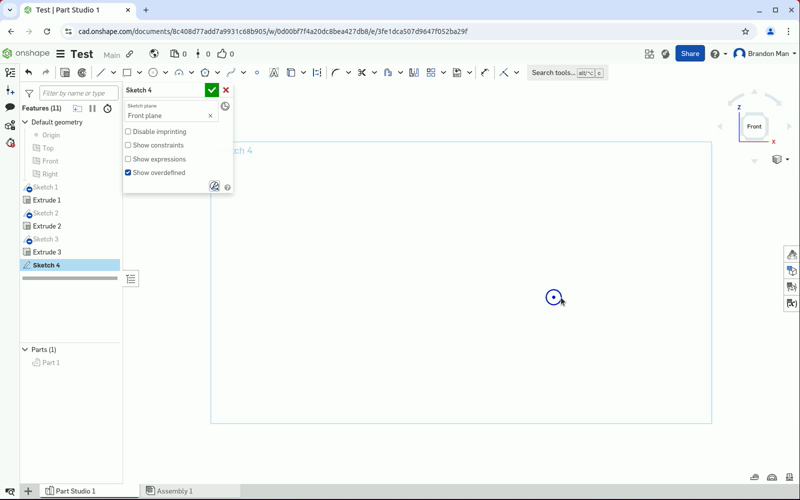
mouse_move(552, 291)
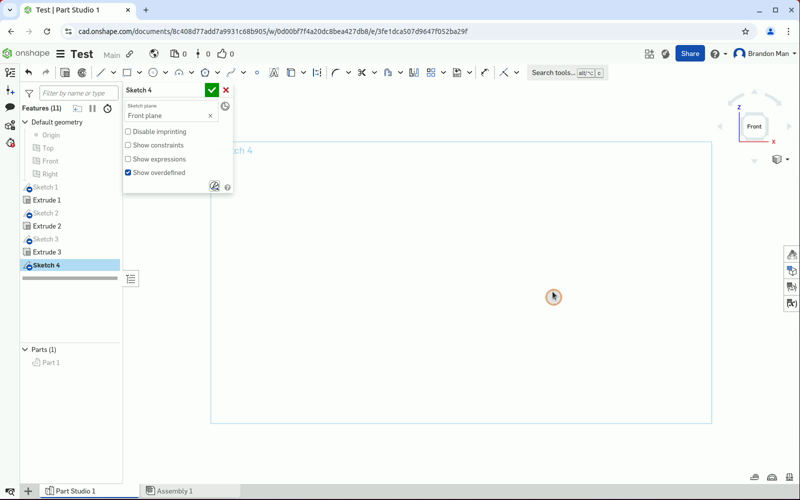
scroll(6)
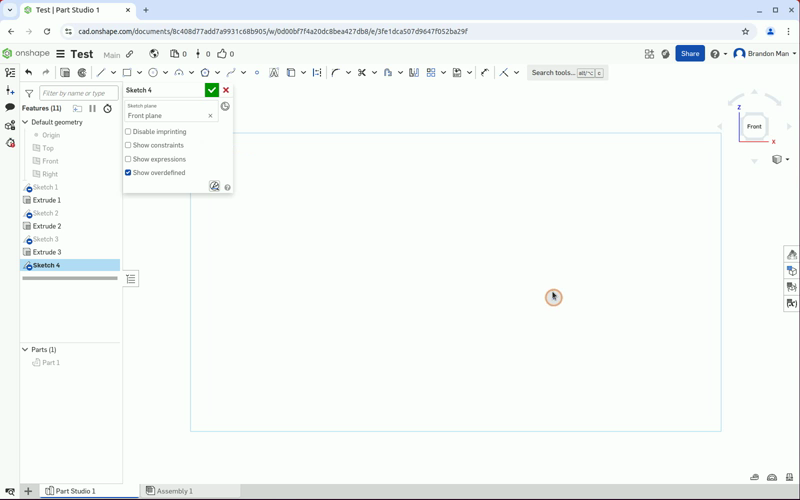
scroll(6)
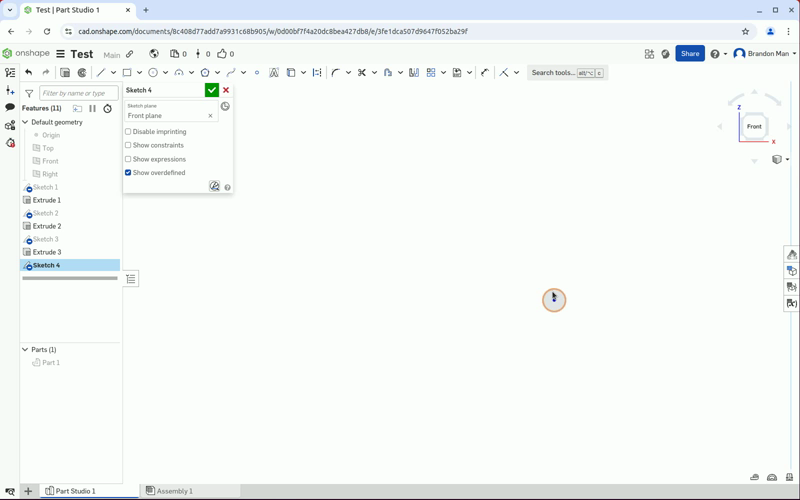
scroll(6)
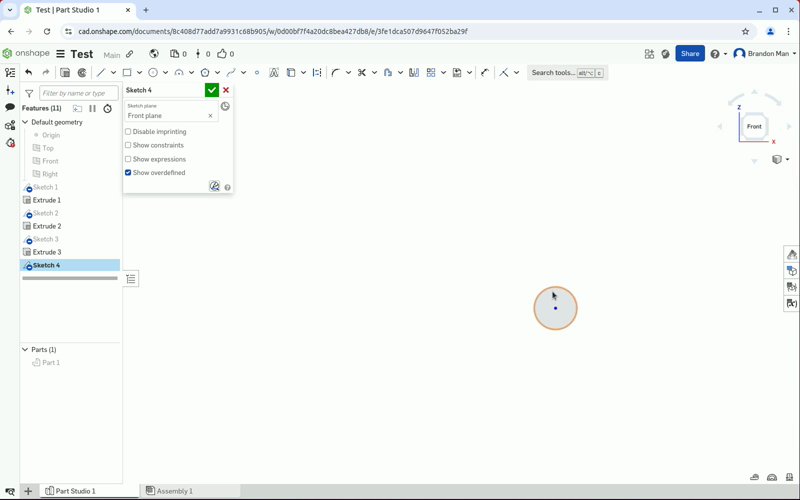
scroll(6)
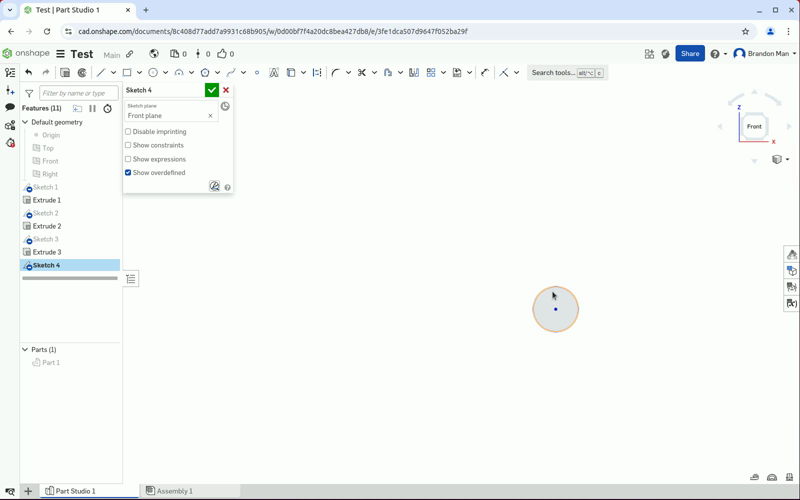
scroll(6)
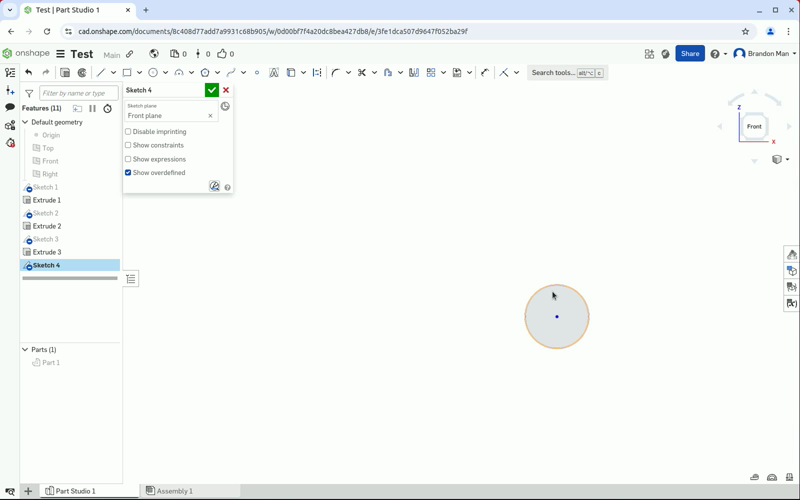
scroll(6)
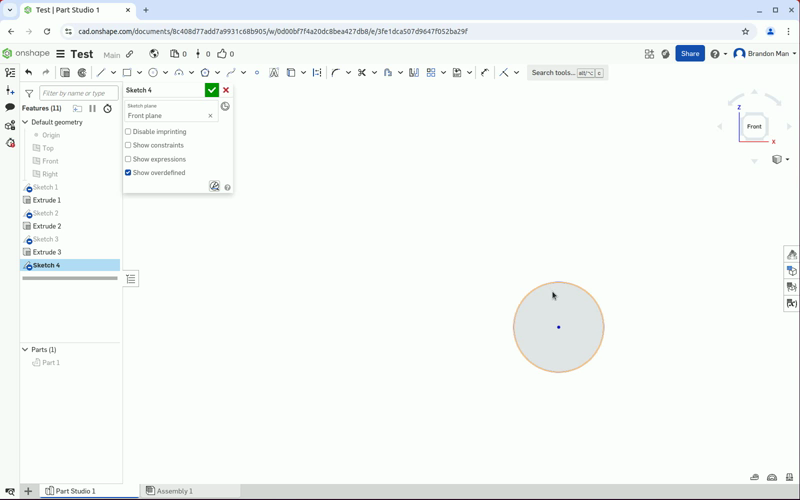
scroll(6)
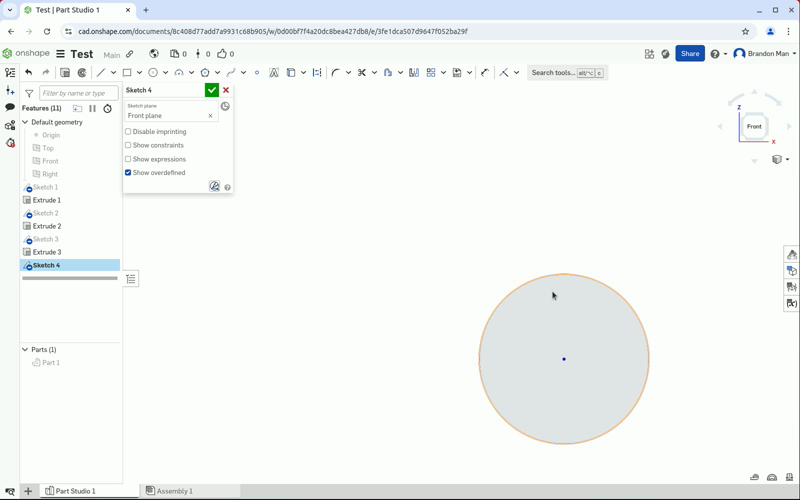
click(552, 291)
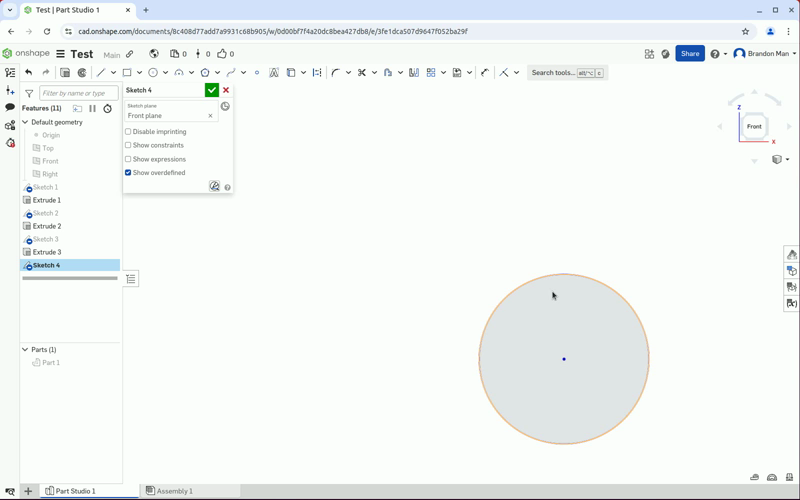
scroll(-6)
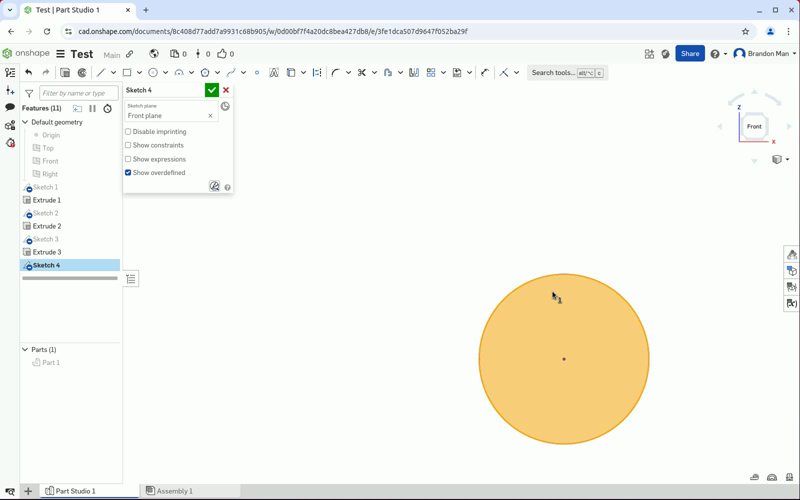
scroll(-6)
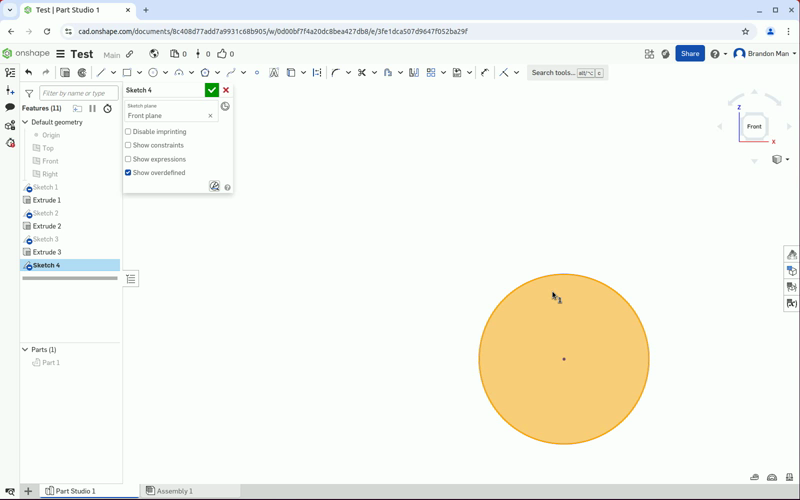
scroll(-6)
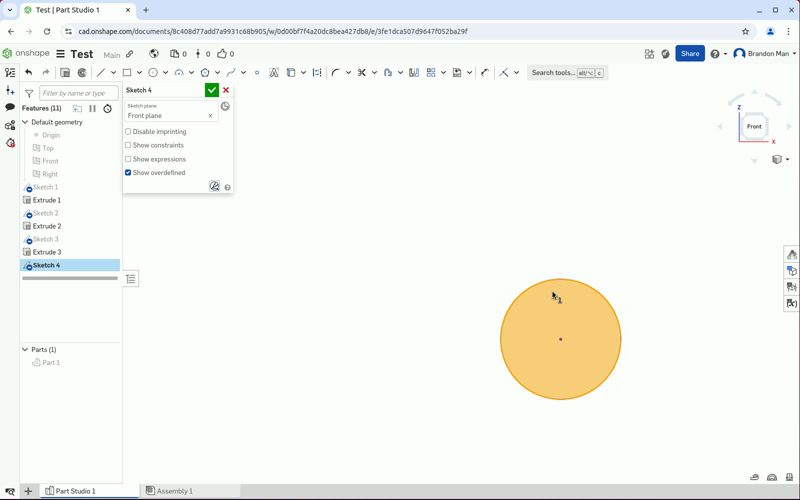
scroll(-6)
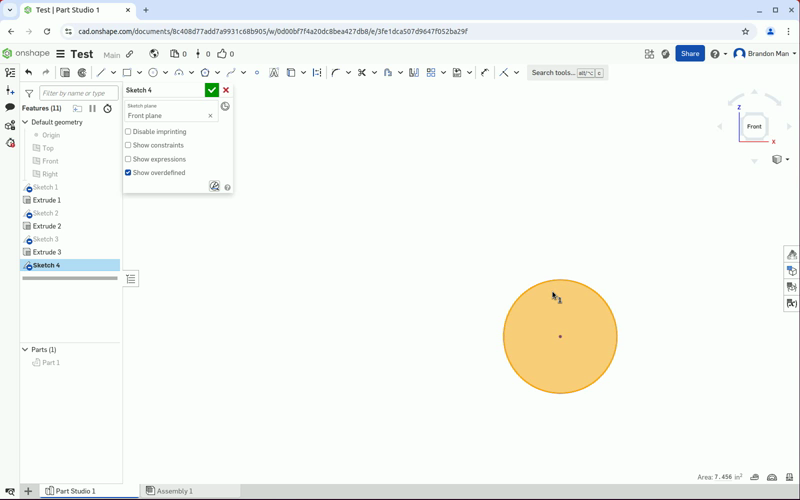
scroll(-6)
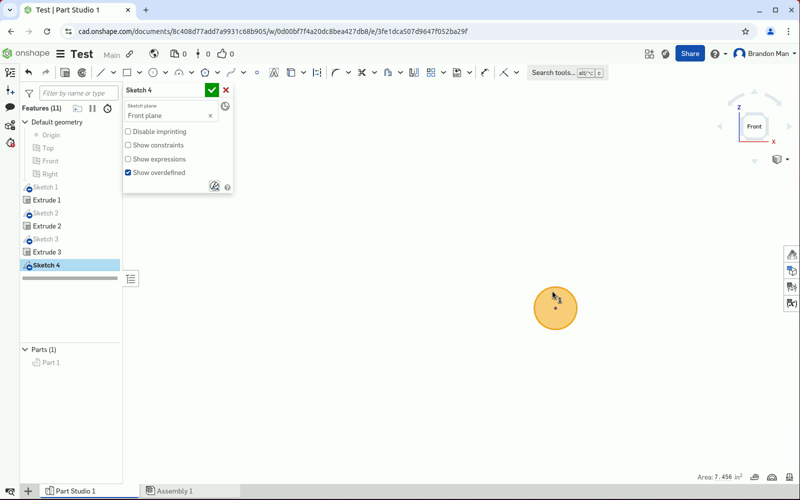
scroll(-6)
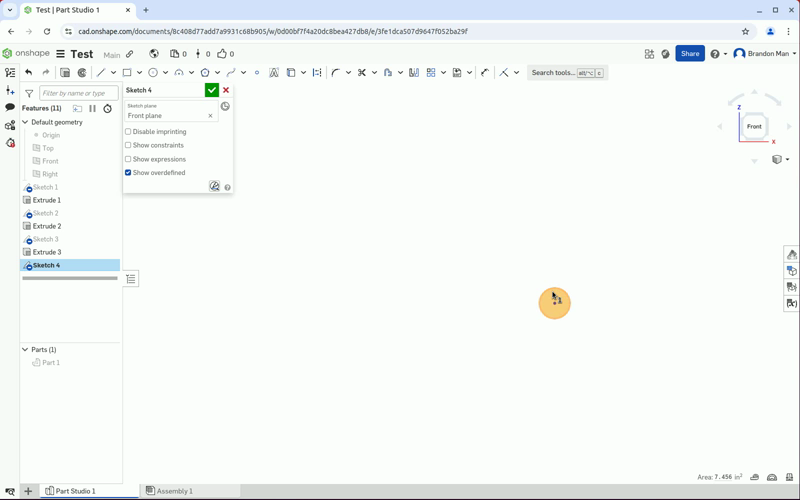
scroll(-6)
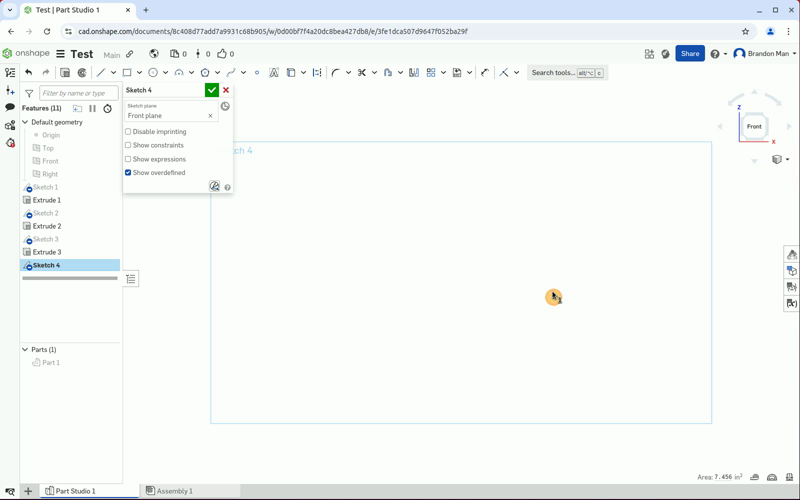
mouse_move(73, 352)
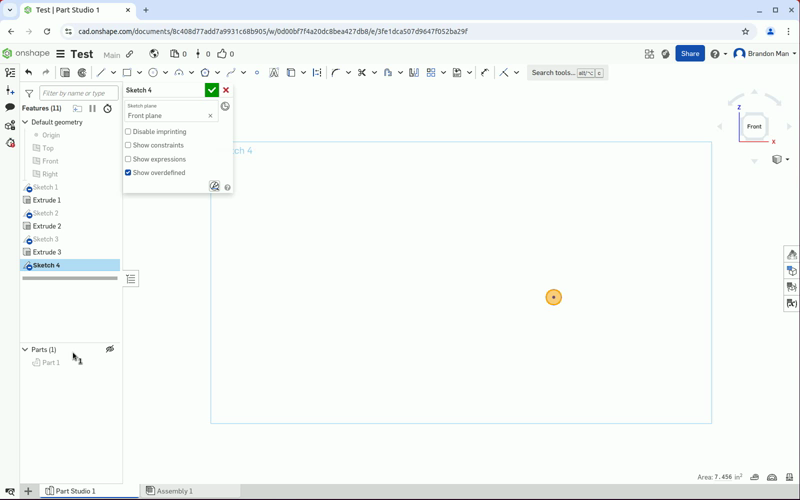
key(shift+y)
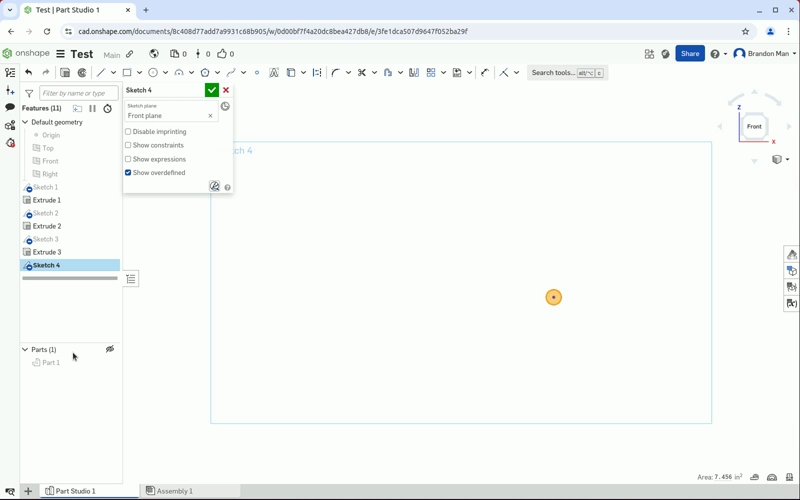
key(shift+e)
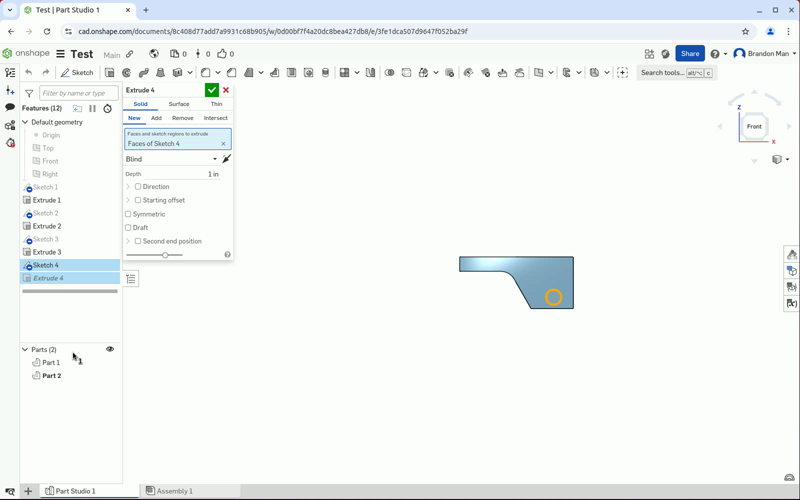
mouse_move(143, 106)
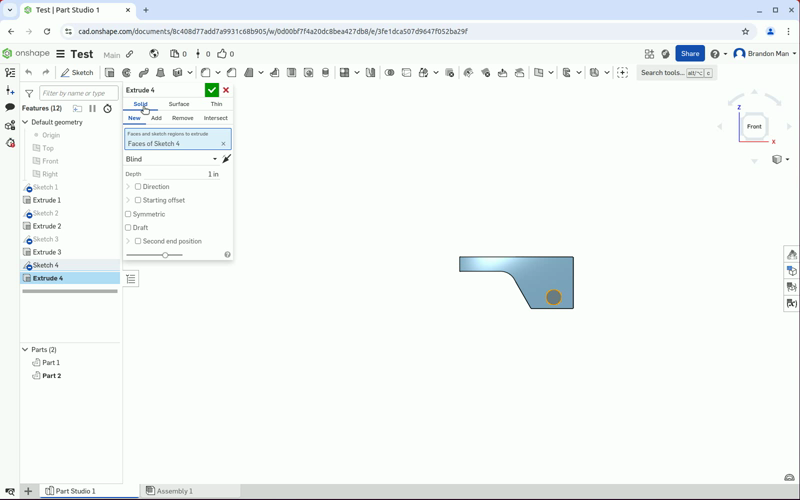
click(143, 106)
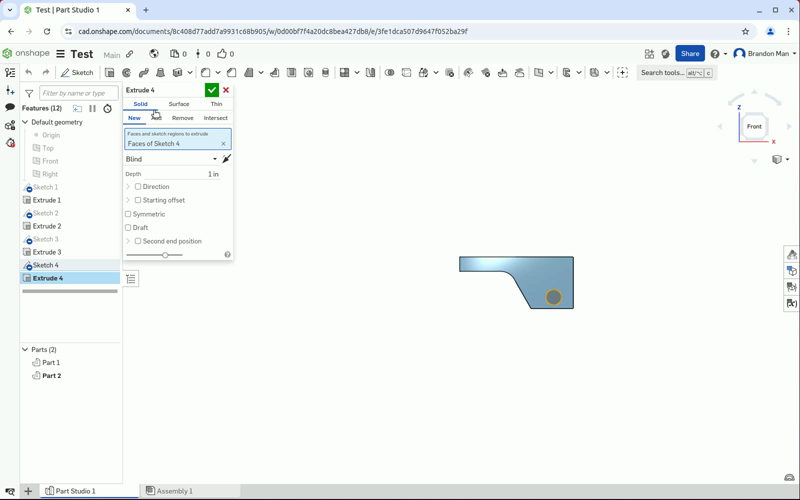
mouse_move(186, 120)
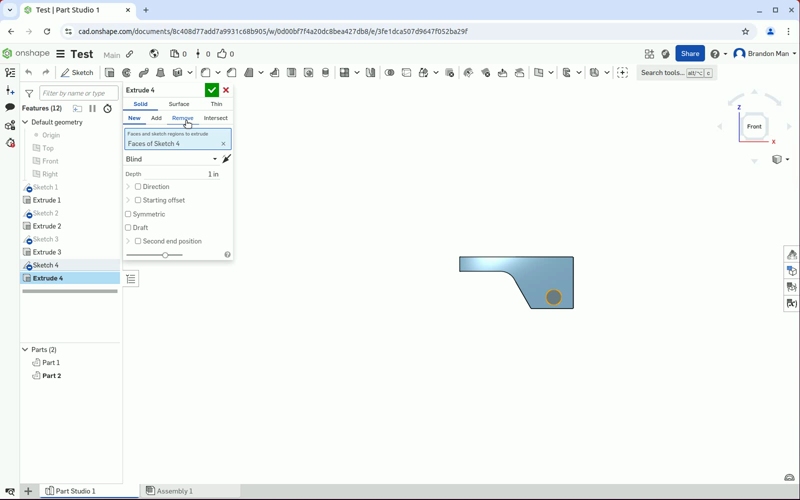
click(186, 120)
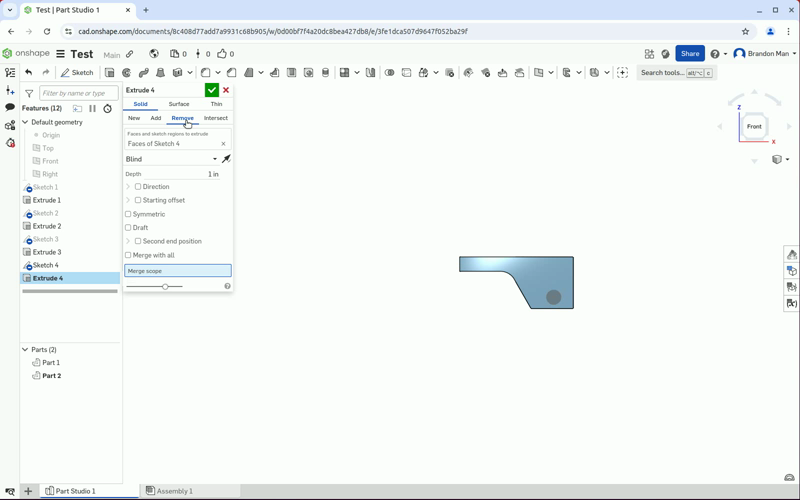
key(tab, 4)
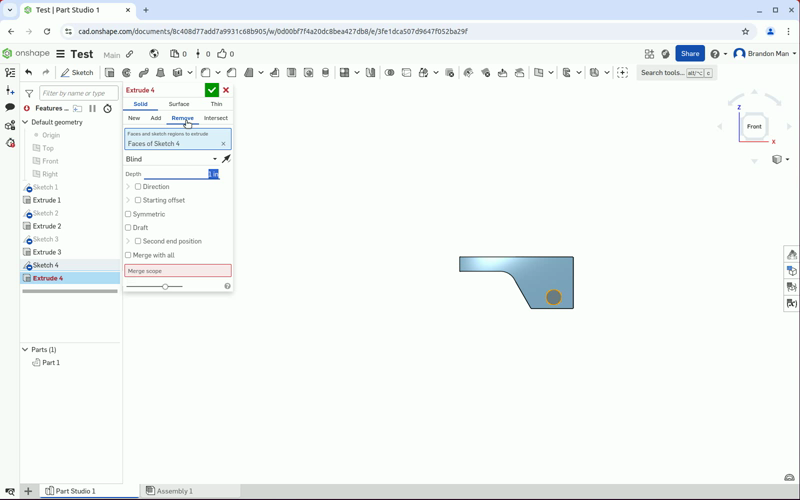
text(14.924)
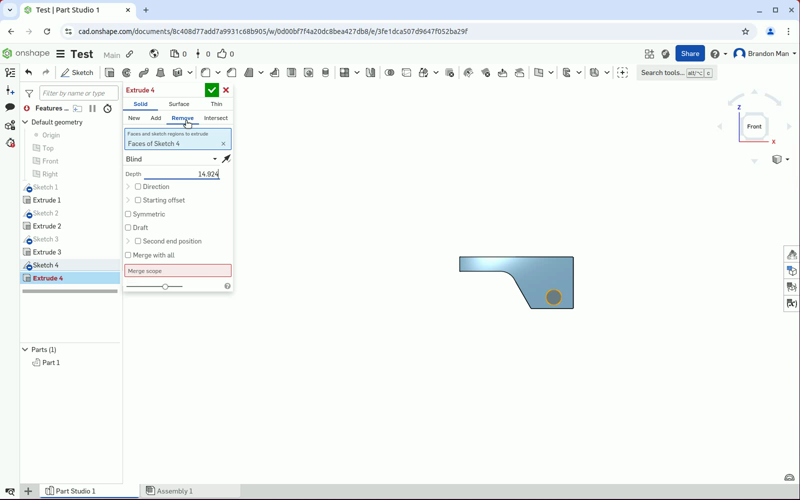
key(tab, 3)
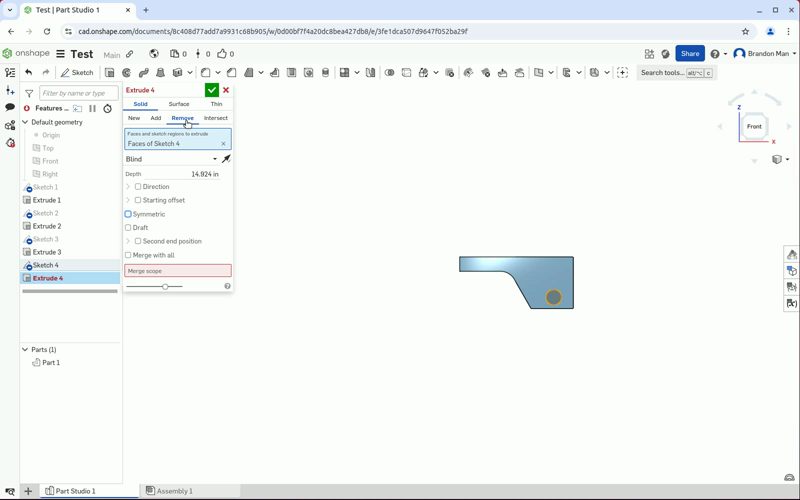
key(tab, 2)
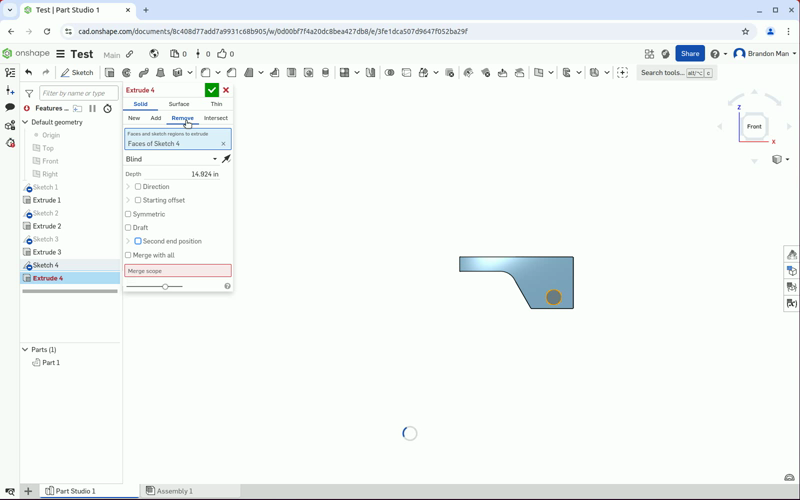
key(space)
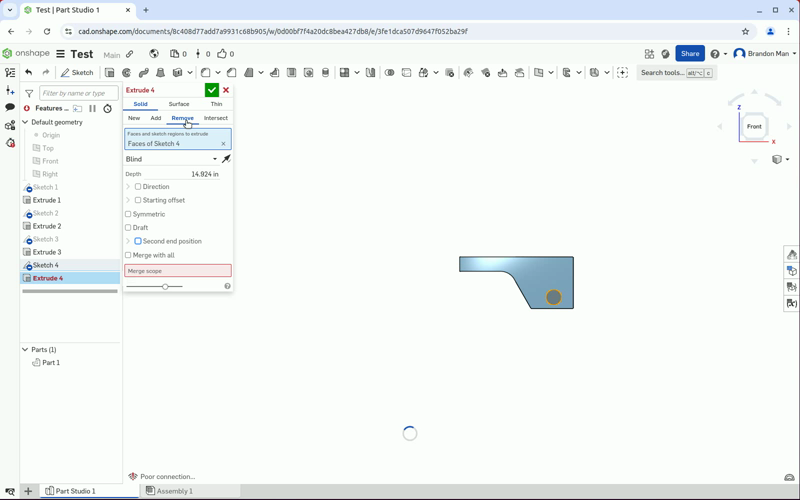
key(tab, 3)
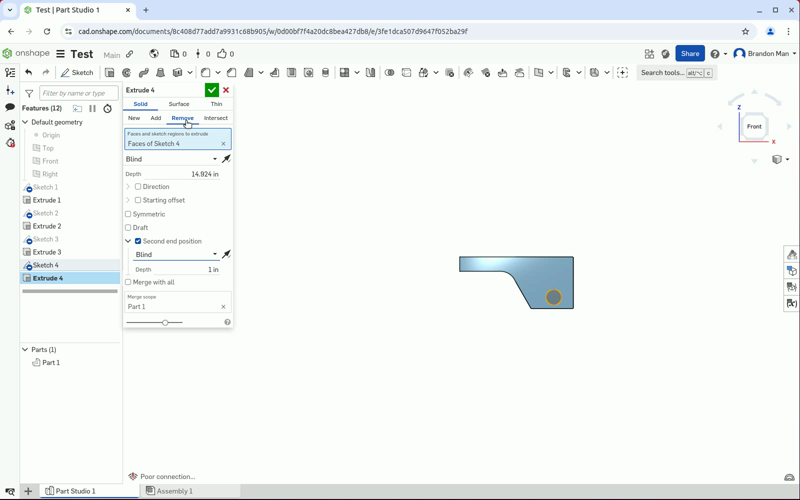
text(14.924)
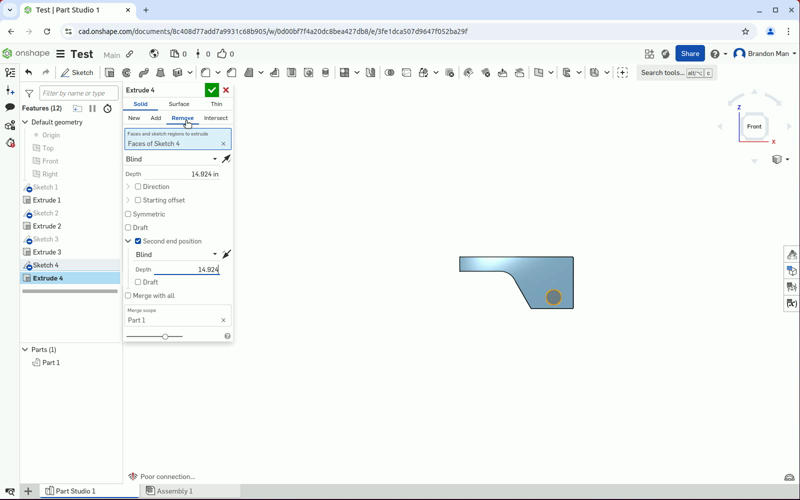
key(tab, 2)
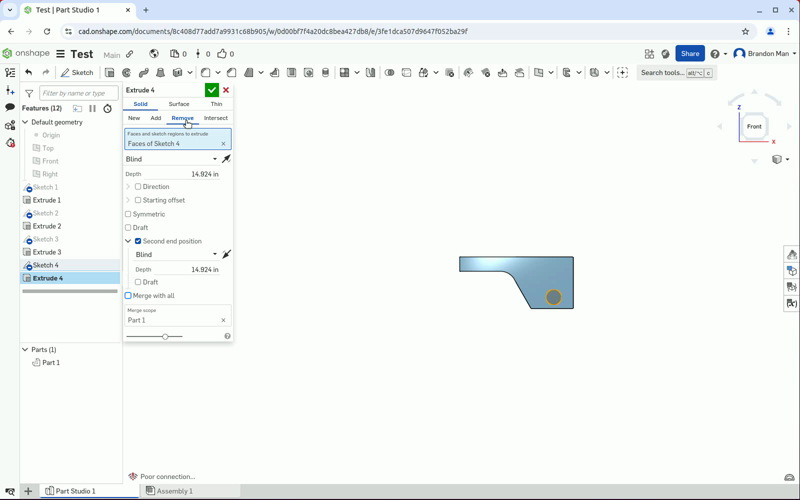
key(space)
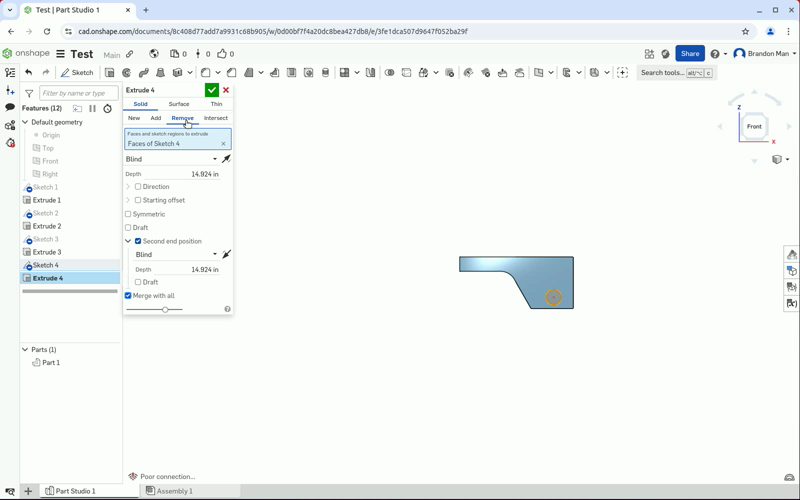
key(enter)
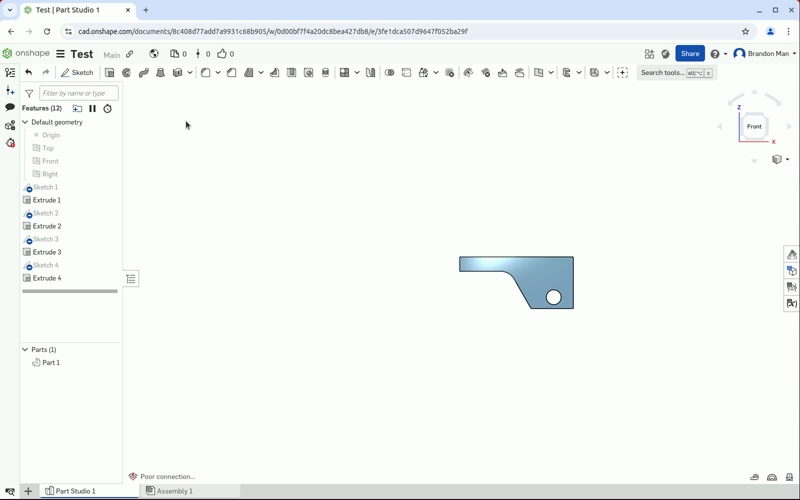
key(shift+h)
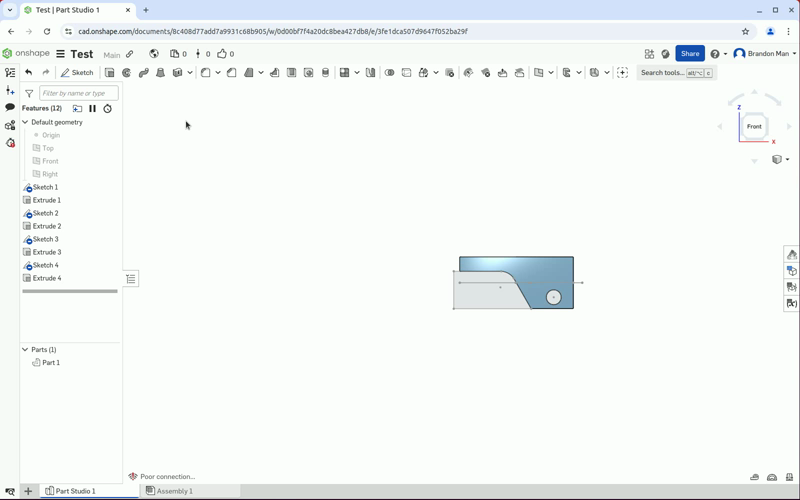
key(shift+h)
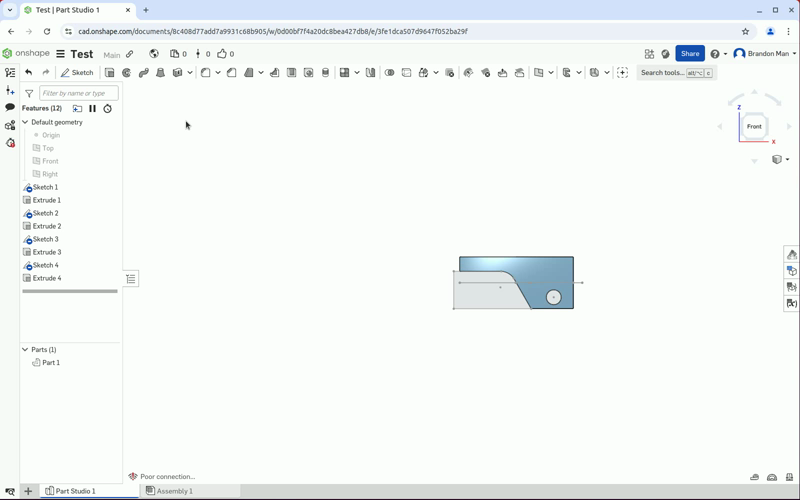
key(shift+7)
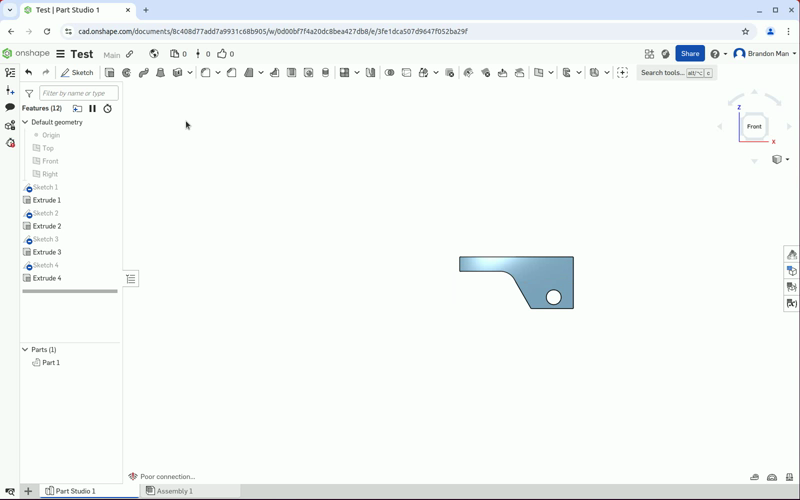
key(left, 2)
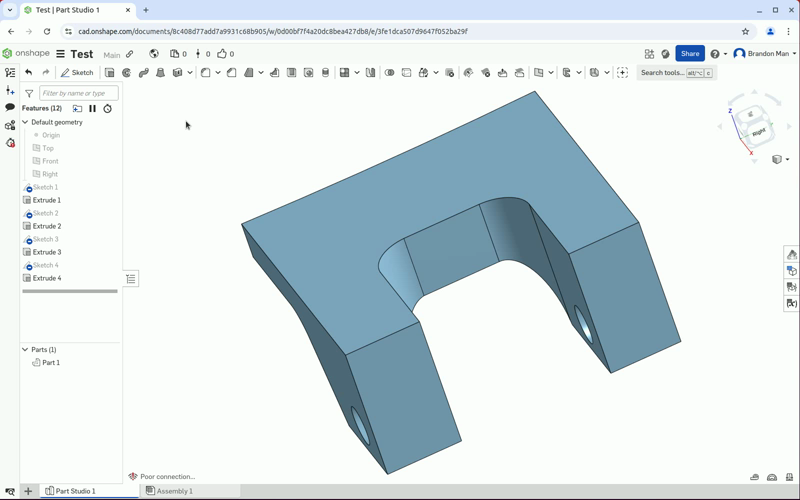
key(down, 2)
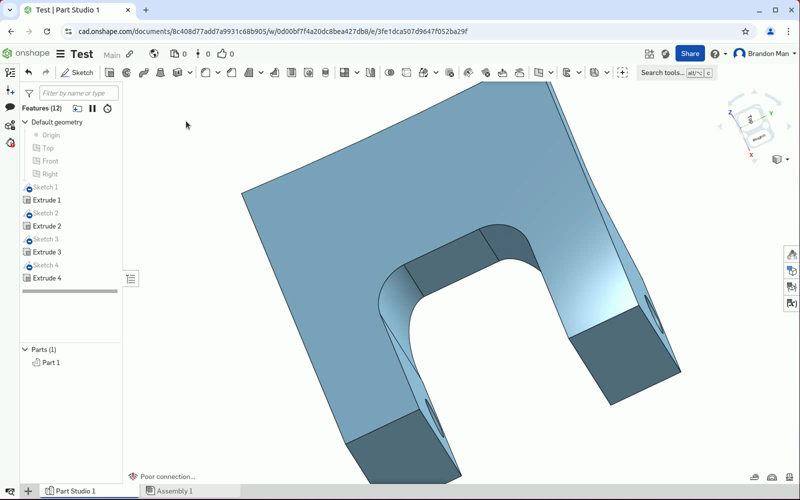
key(up, 2)
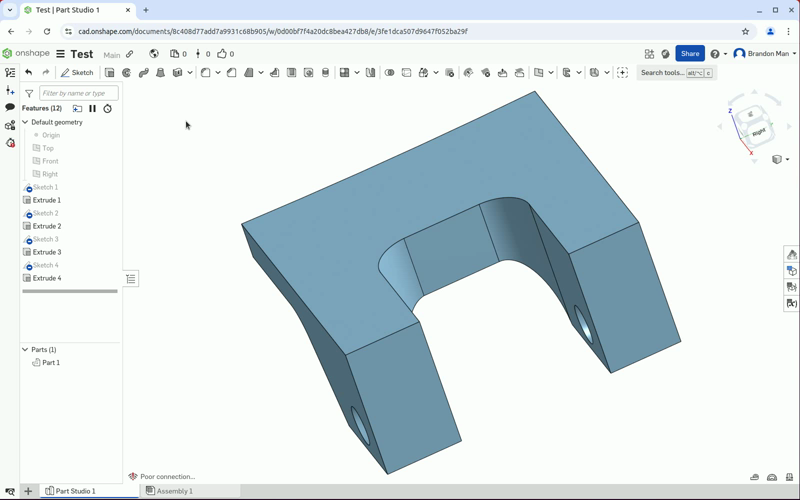
key(right, 2)
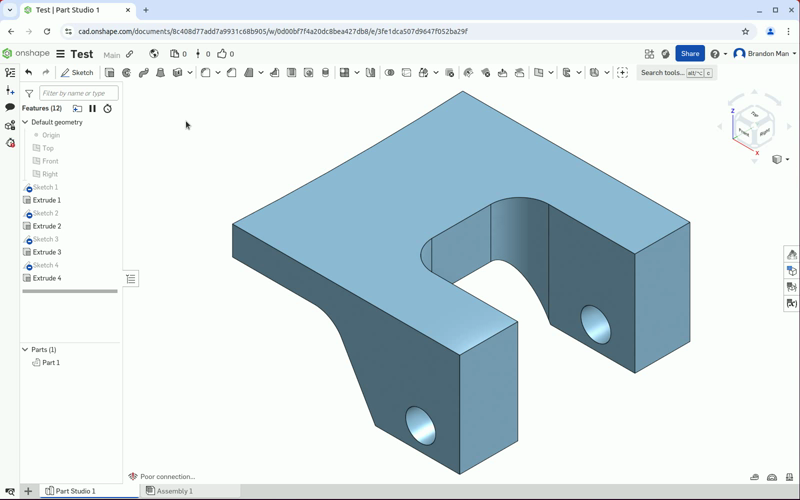
mouse_move(73, 189)
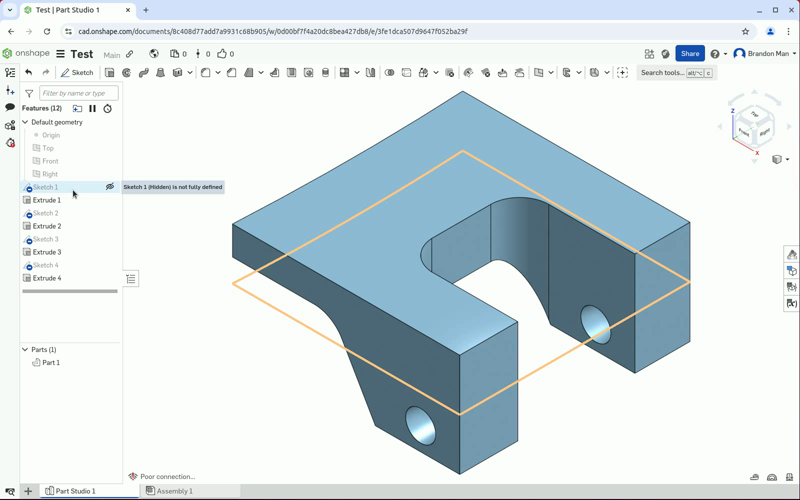
click(73, 189)